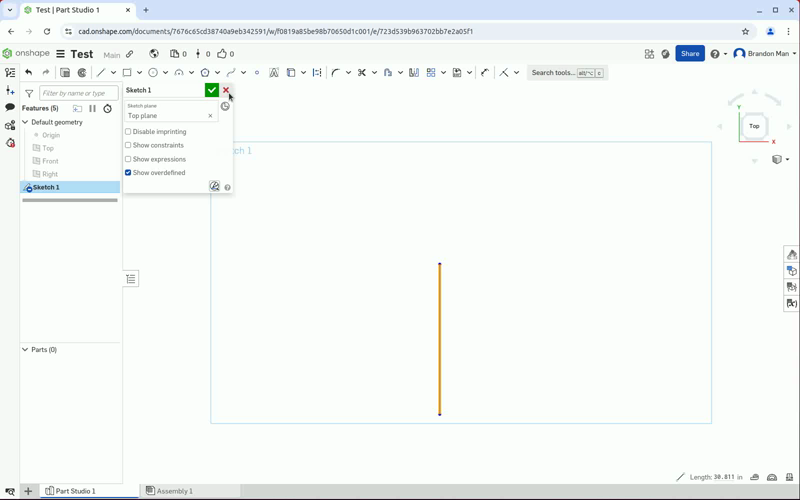
key(shift+h)
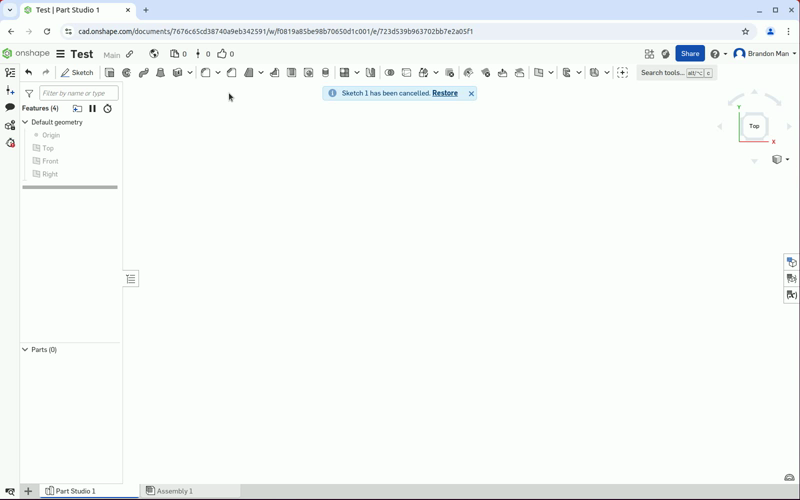
mouse_move(73, 352)
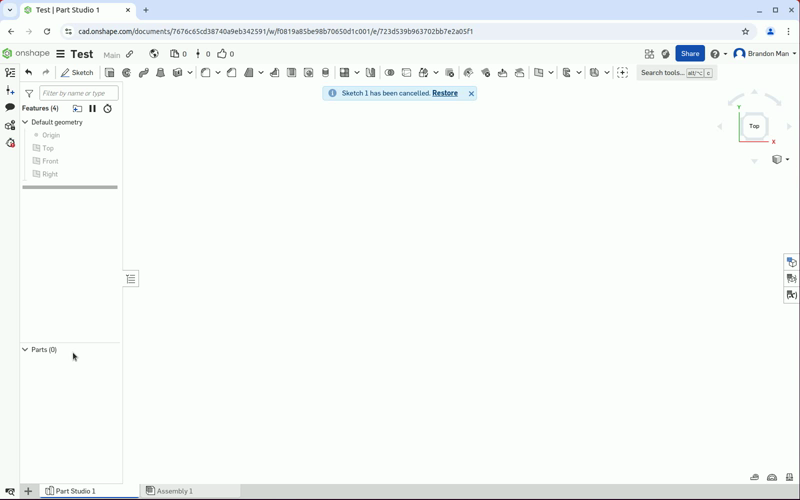
key(y)
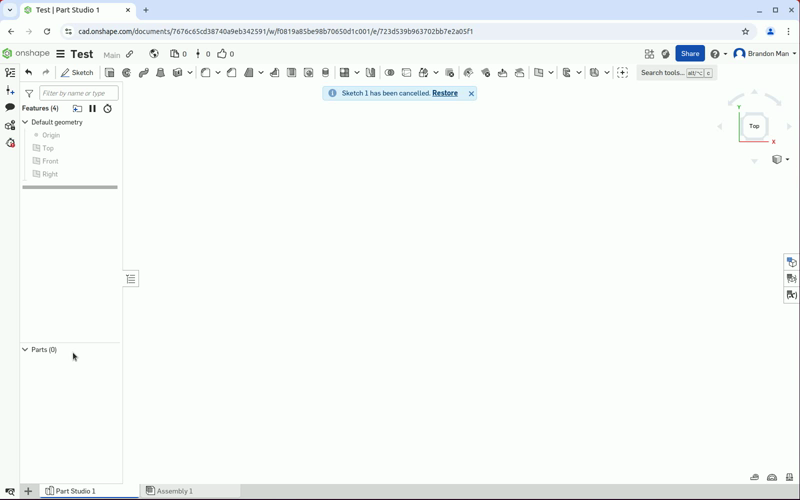
key(shift+p)
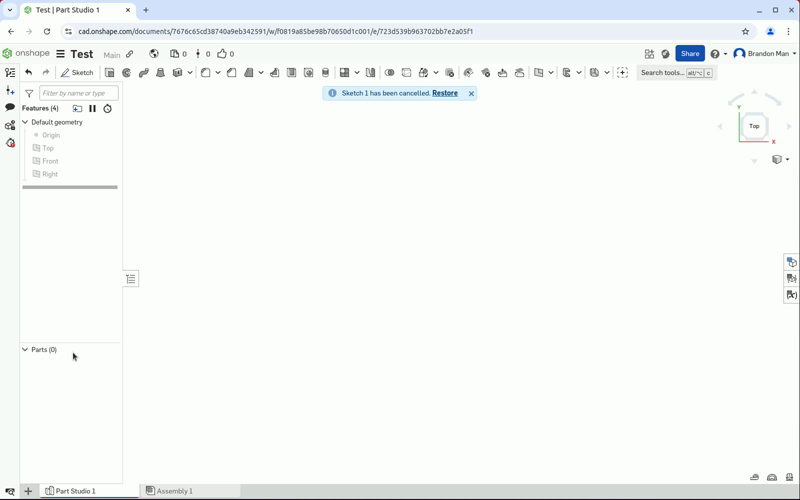
key(space)
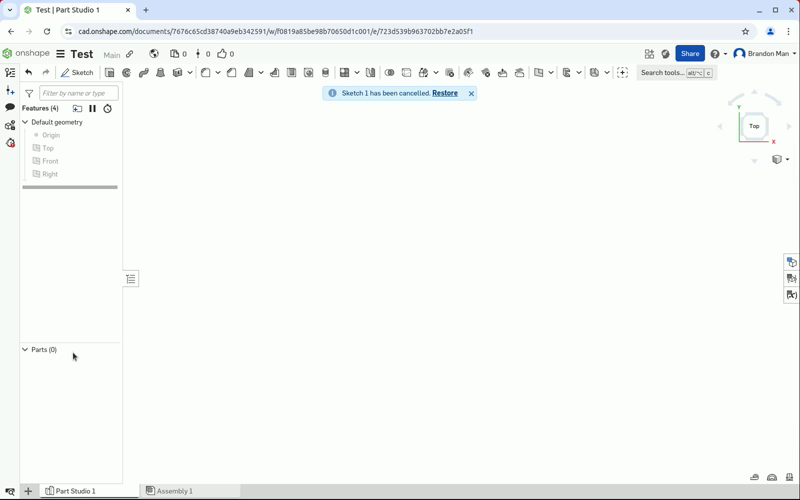
key_down(shift)
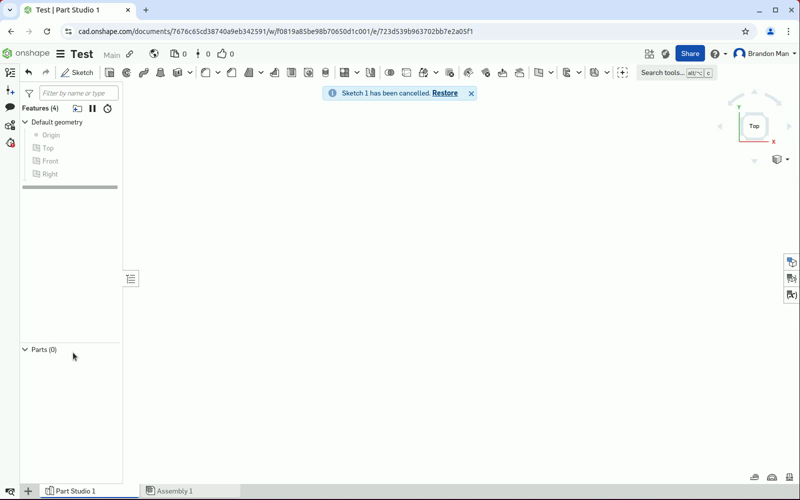
key(up)
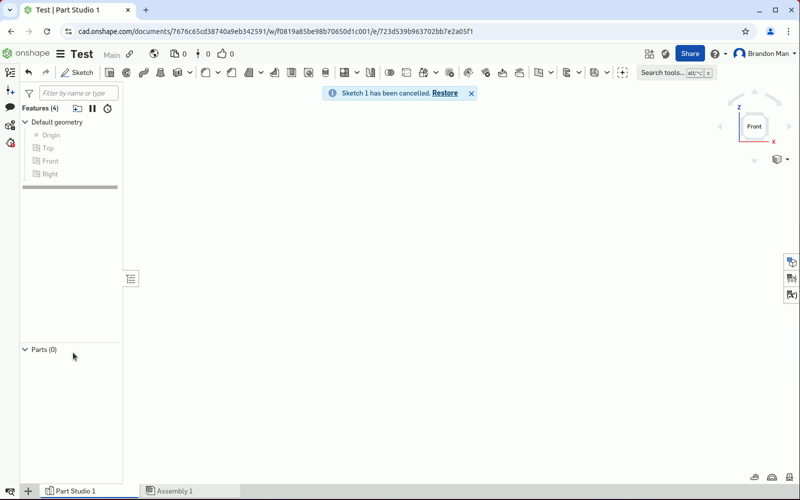
key_up(shift)
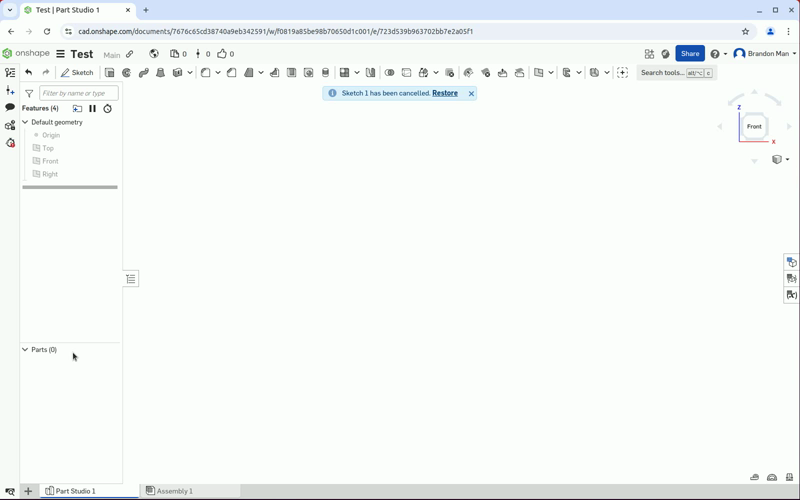
mouse_move(73, 352)
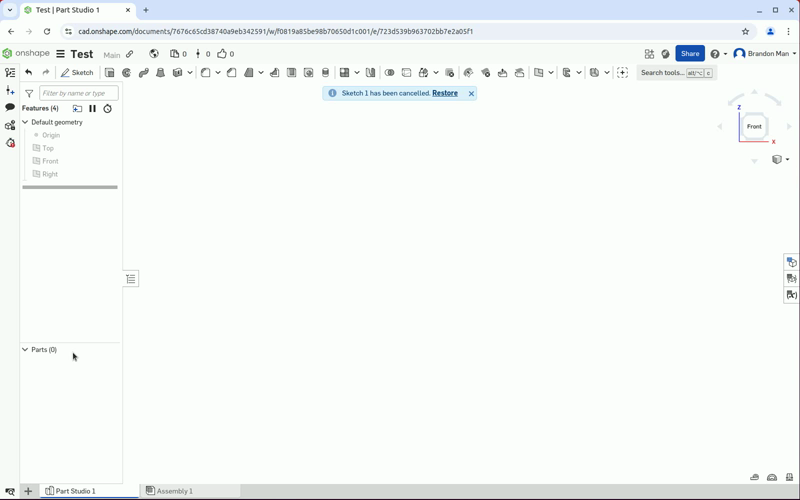
key(shift+y)
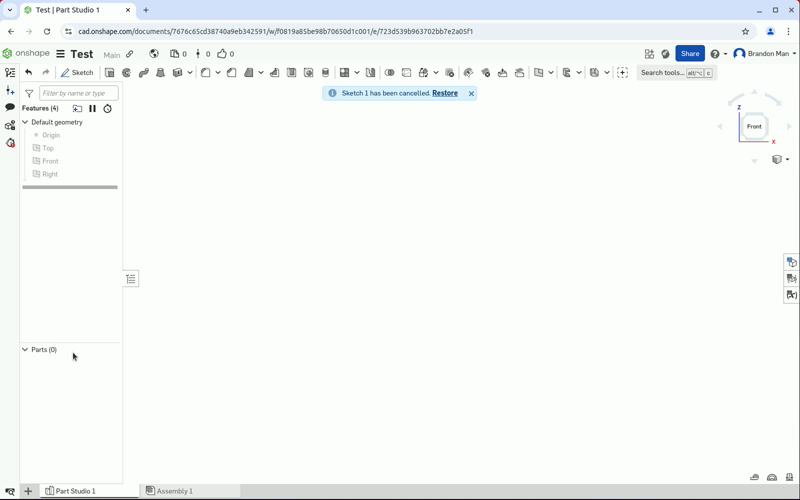
key(shift+s)
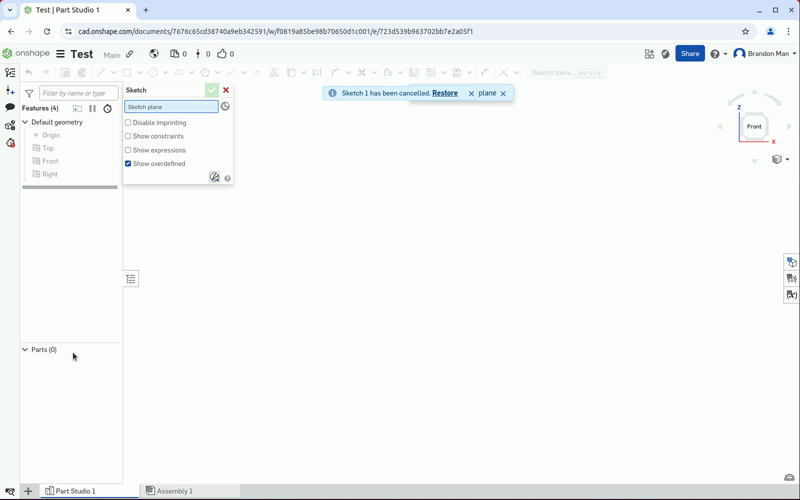
mouse_move(73, 163)
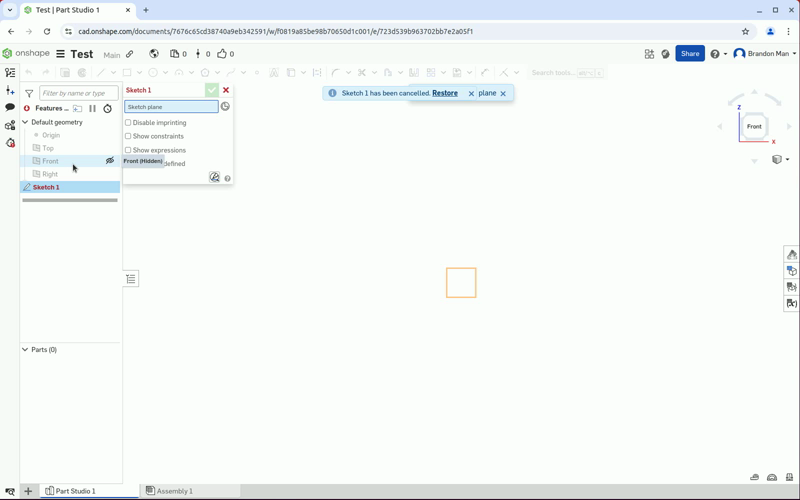
click(73, 163)
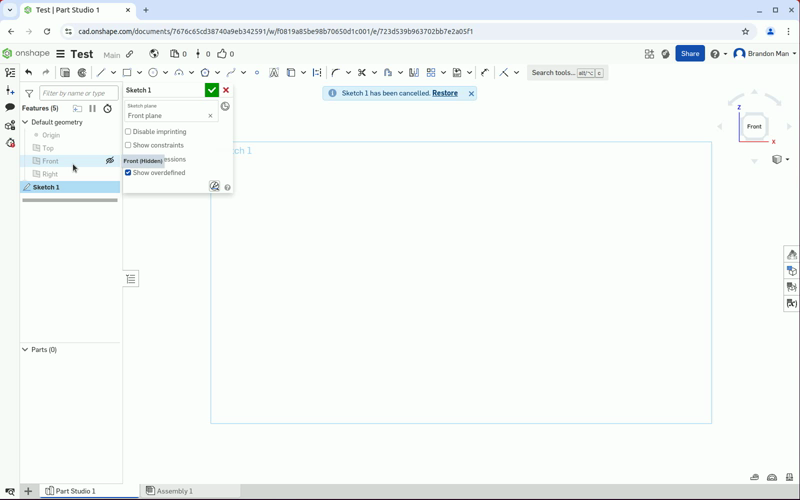
mouse_move(73, 352)
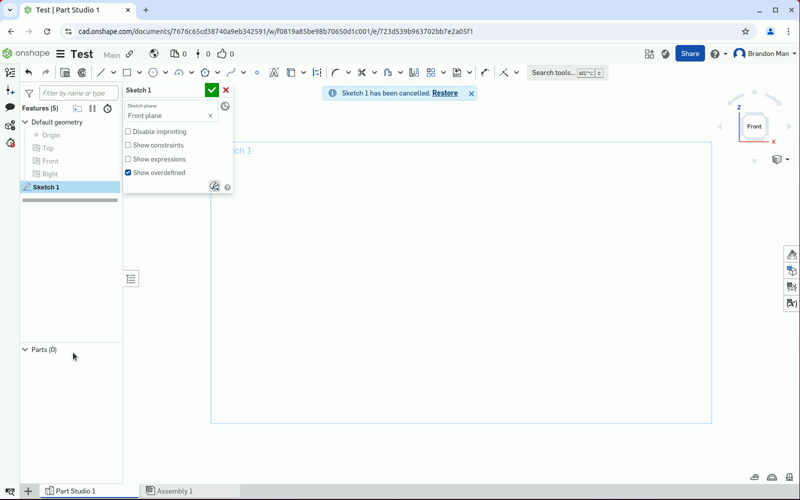
key(y)
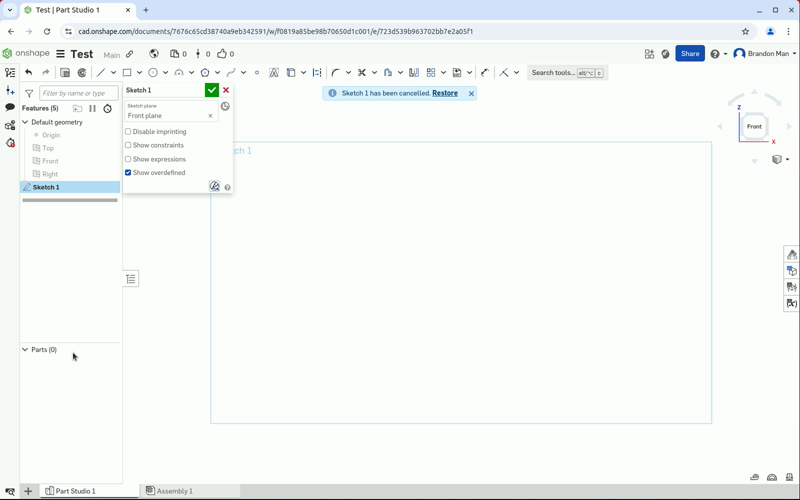
key(l)
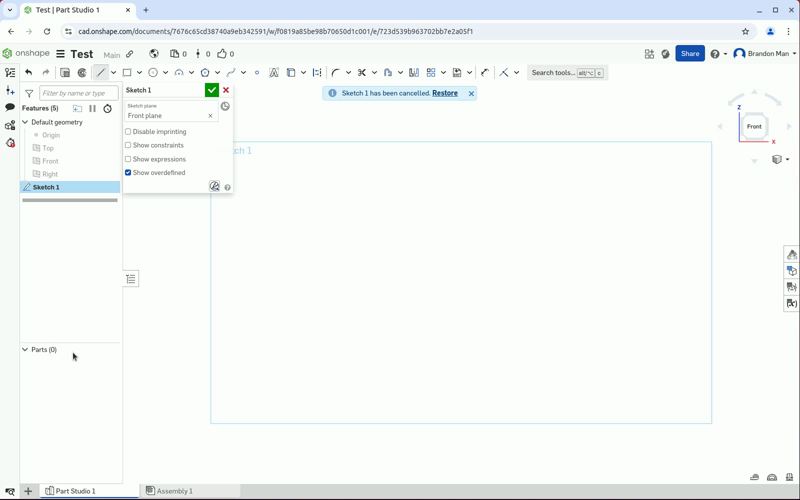
key_down(shift)
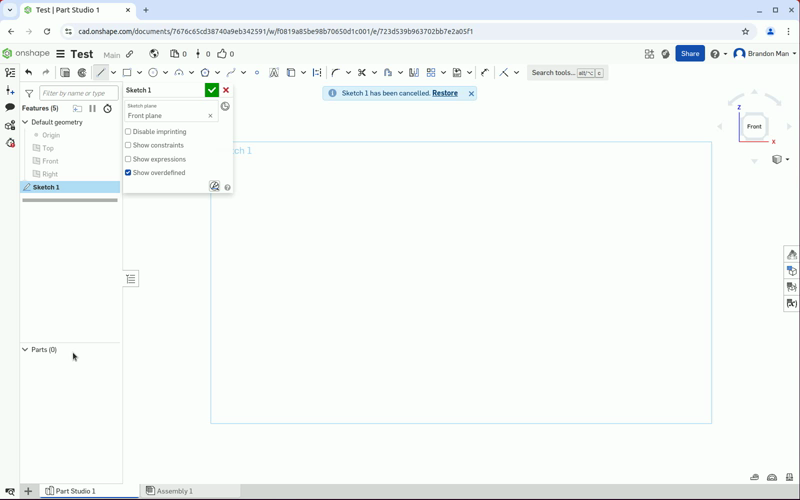
mouse_move(423, 320)
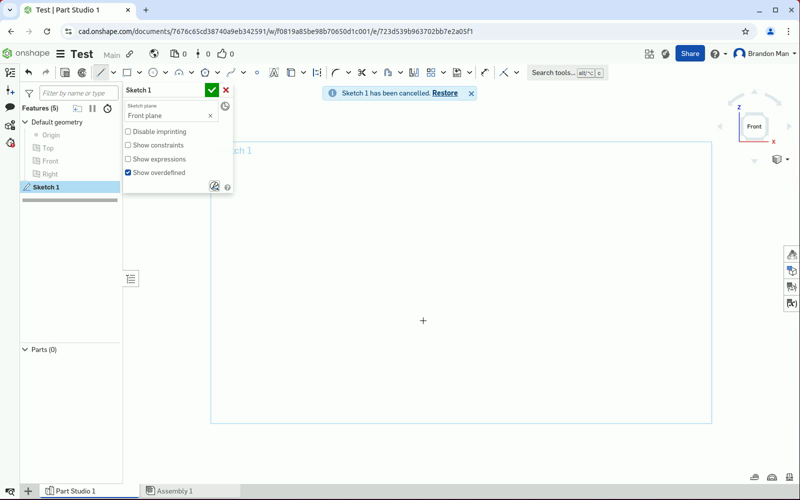
click(423, 320)
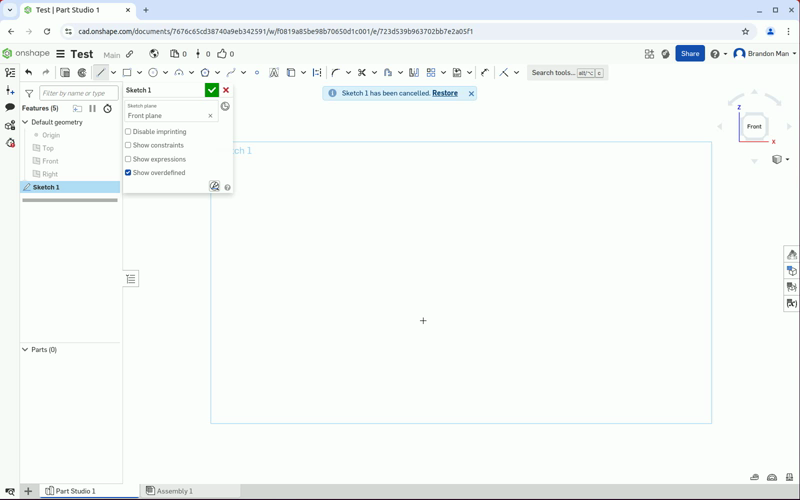
key_up(shift)
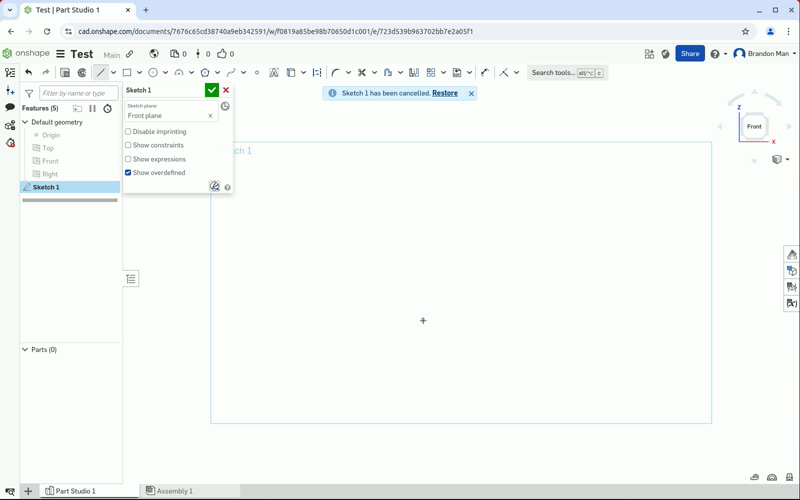
key_down(shift)
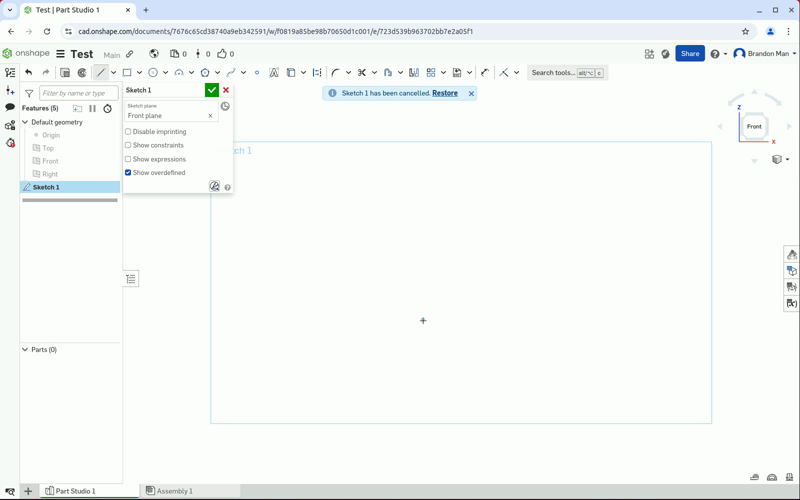
mouse_move(497, 320)
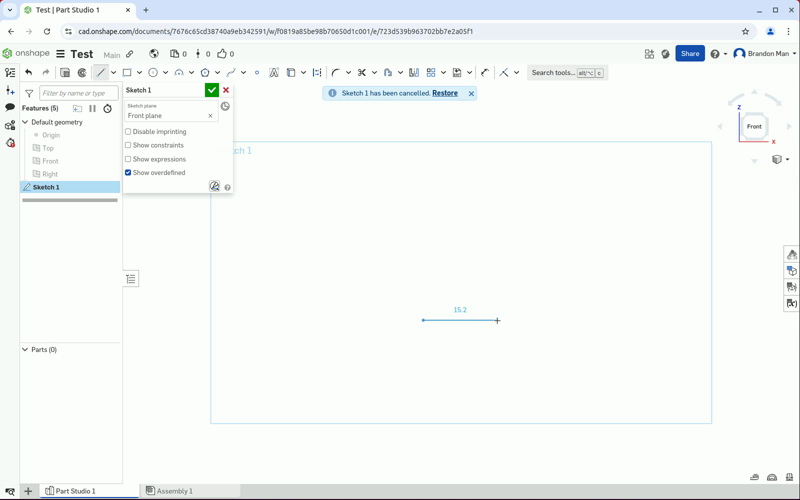
click(497, 320)
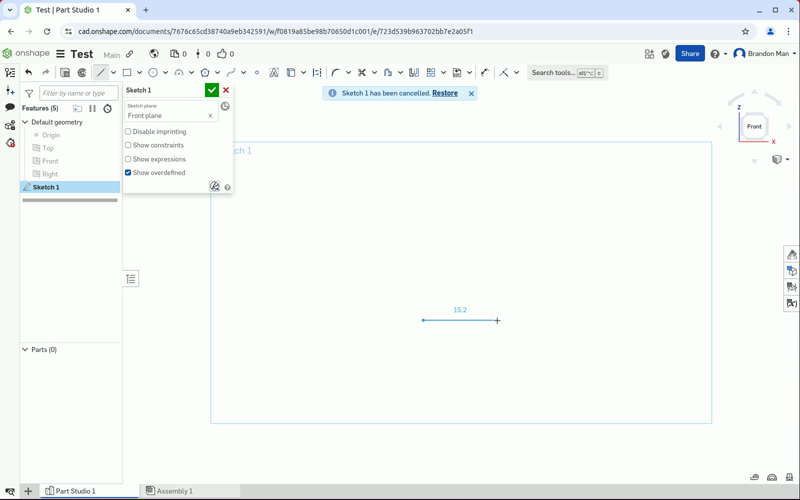
key_up(shift)
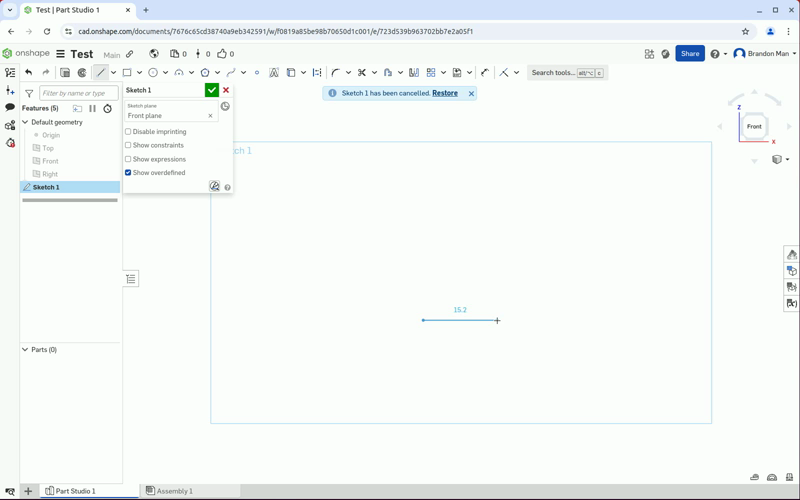
key_down(shift)
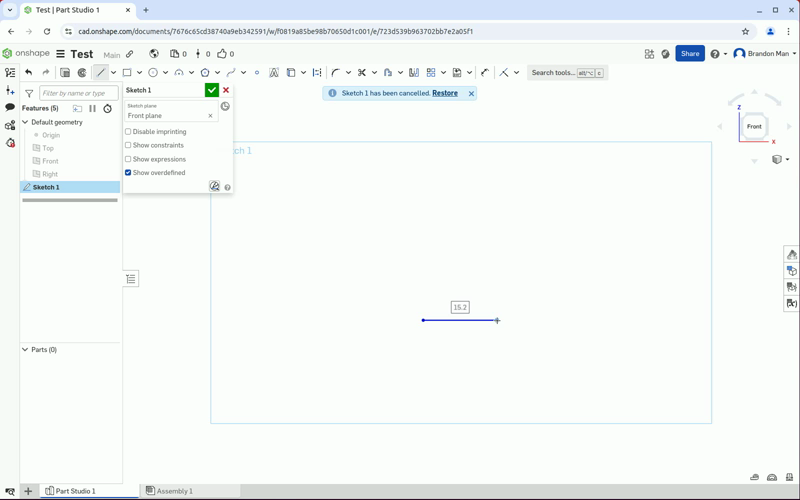
mouse_move(497, 246)
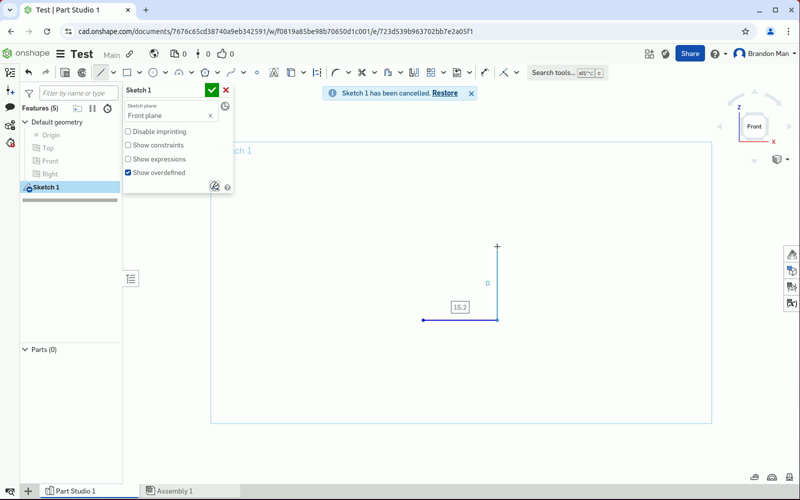
click(497, 246)
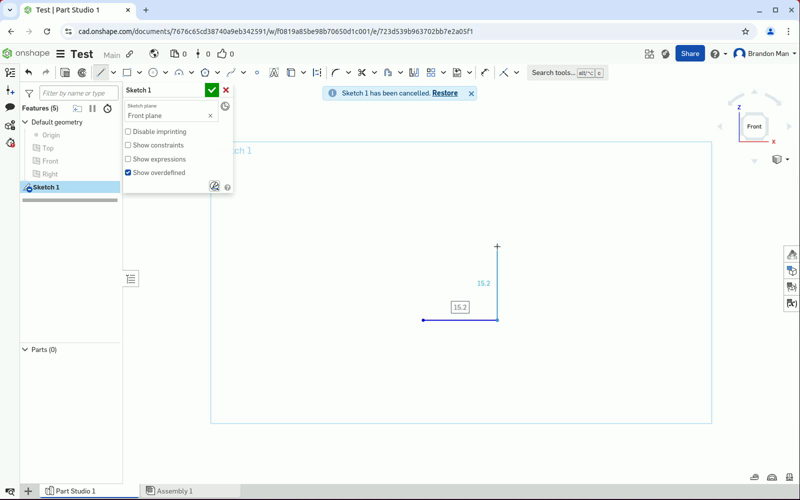
key_up(shift)
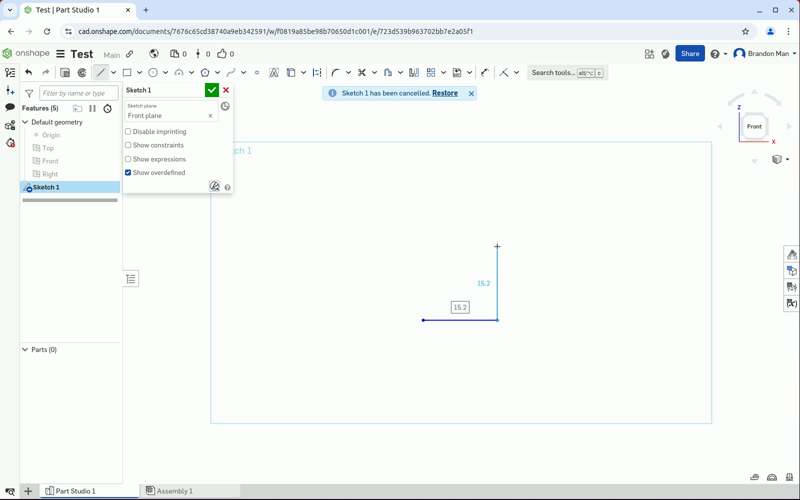
key_down(shift)
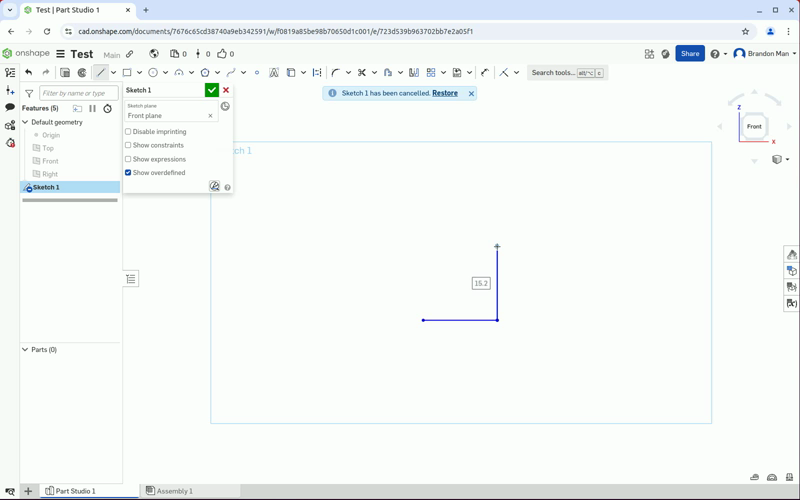
mouse_move(423, 246)
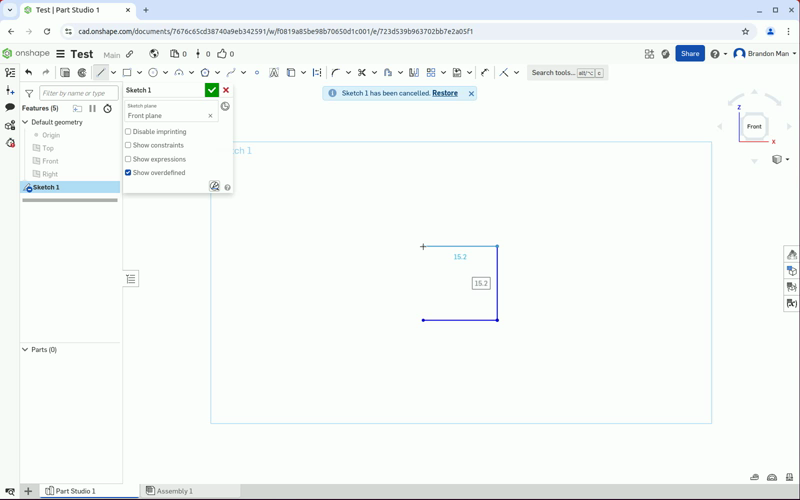
click(423, 246)
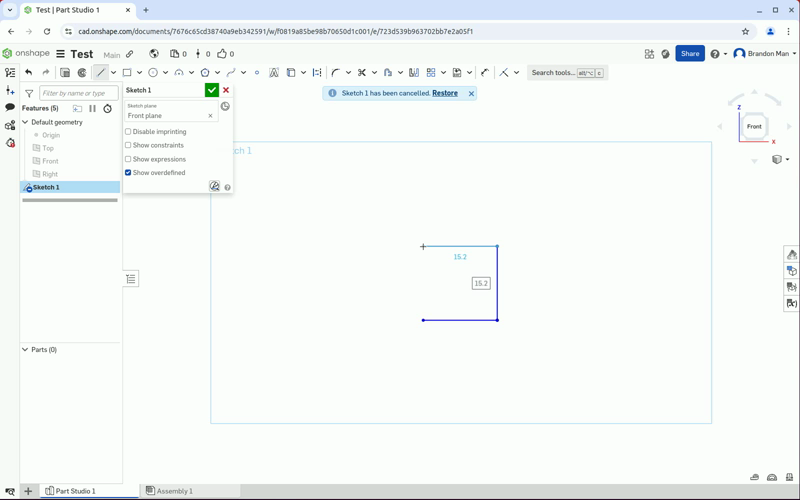
key_up(shift)
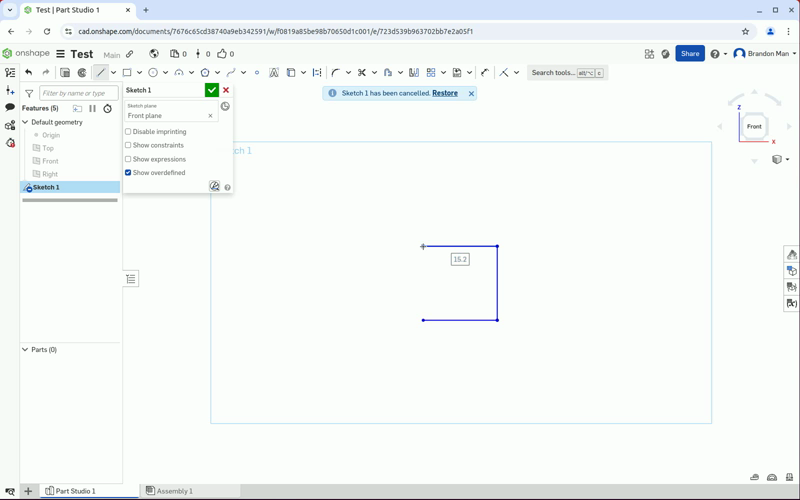
key_down(shift)
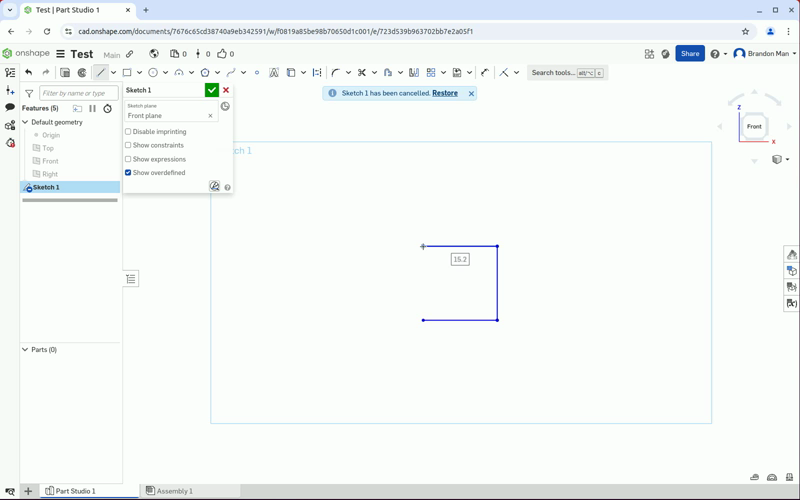
mouse_move(423, 320)
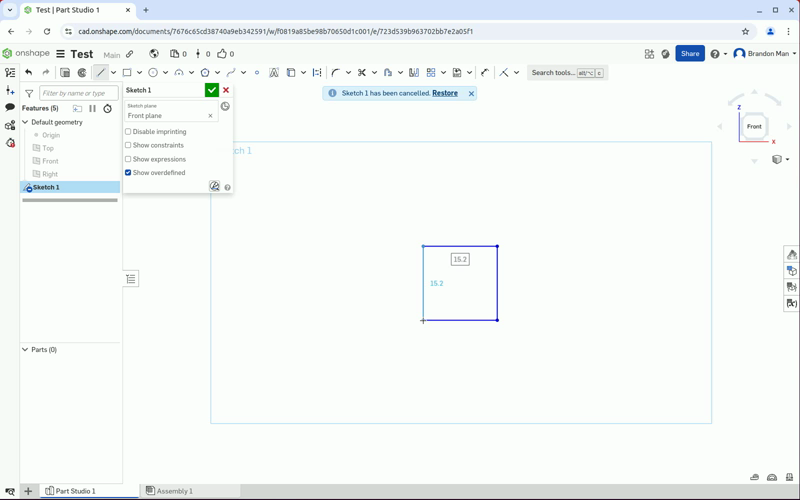
key_up(shift)
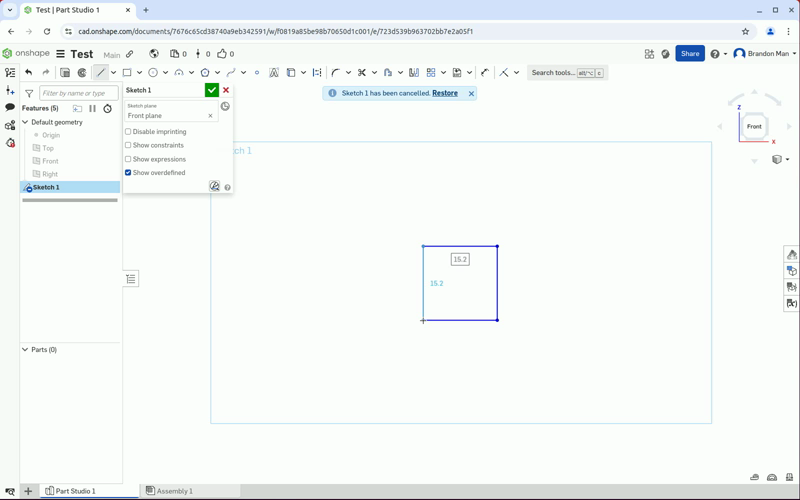
click(423, 320)
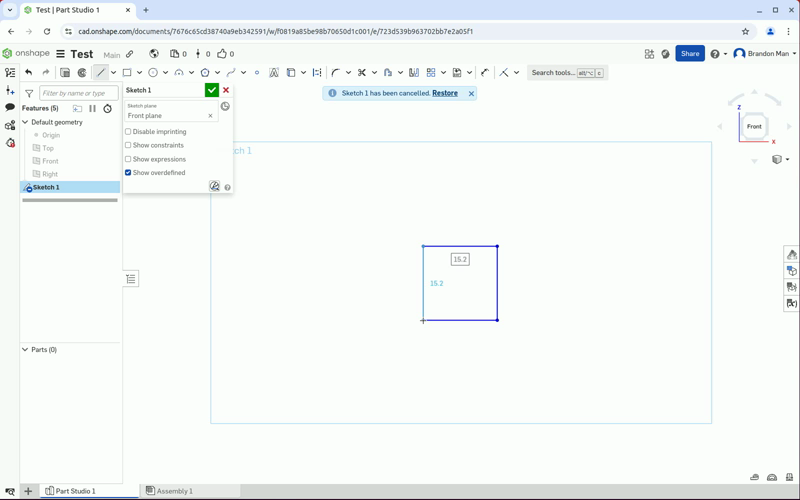
key(esc)
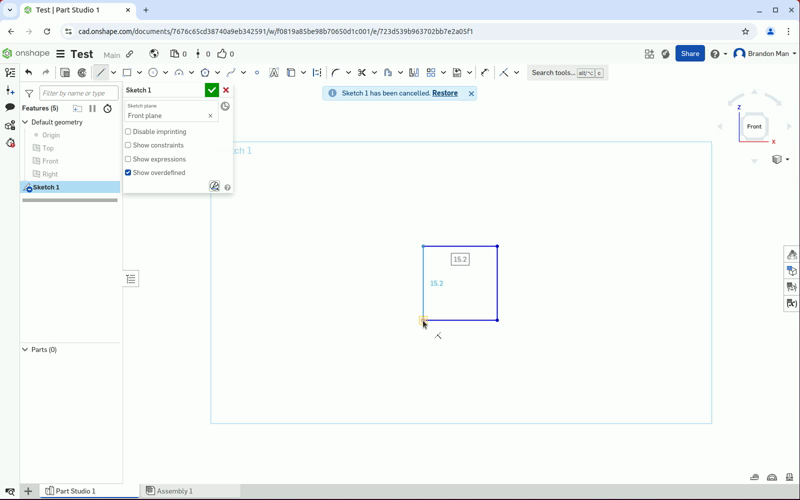
mouse_move(468, 257)
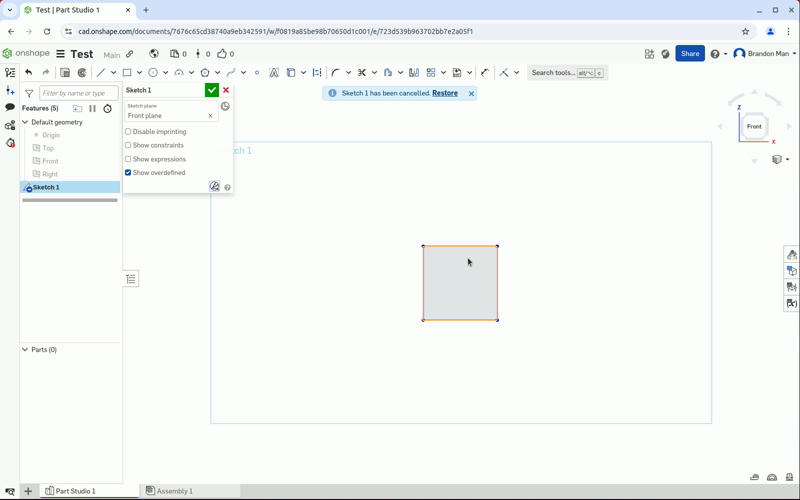
click(468, 257)
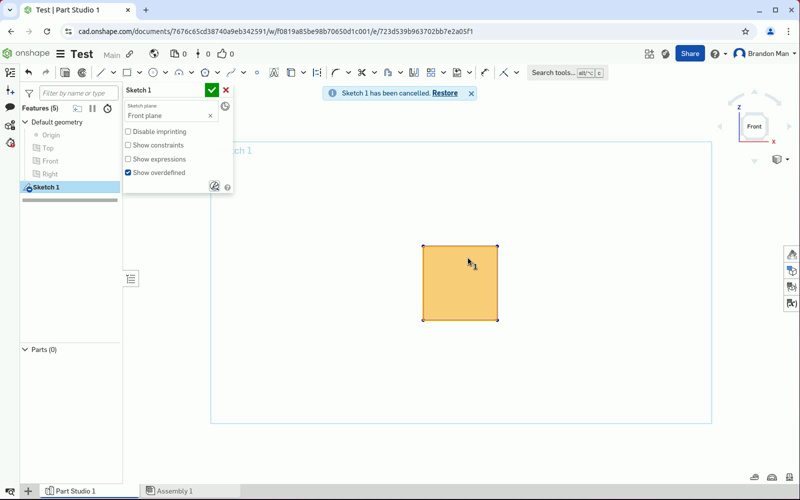
mouse_move(73, 352)
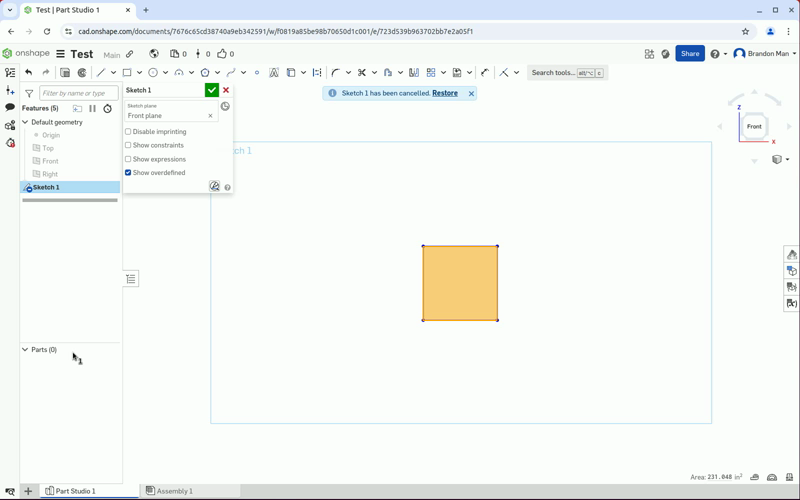
key(shift+y)
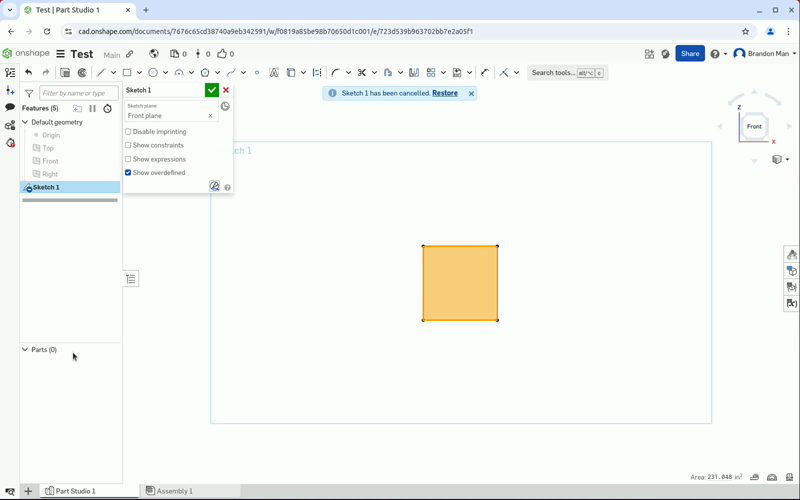
key(shift+e)
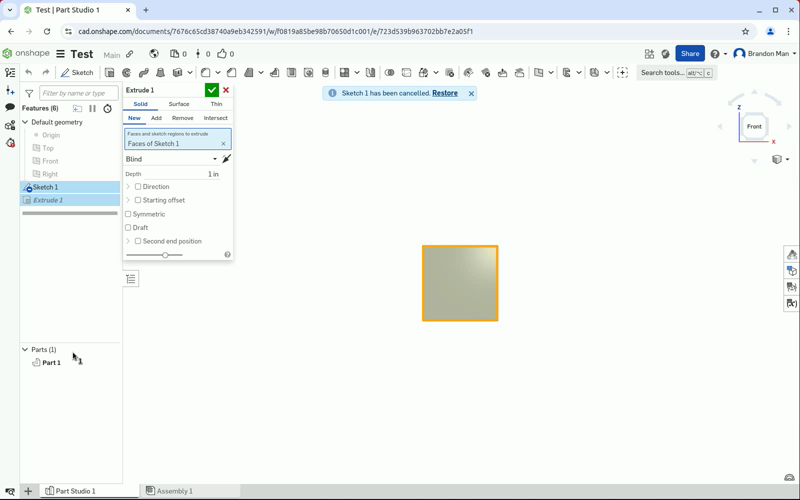
mouse_move(143, 106)
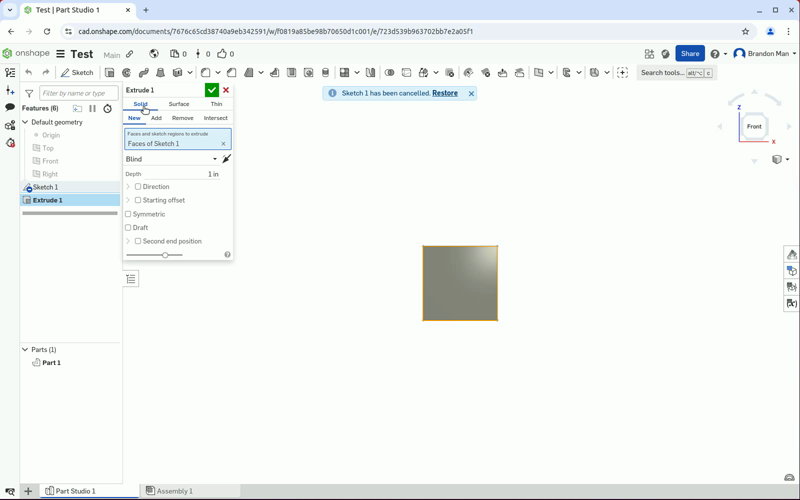
click(143, 106)
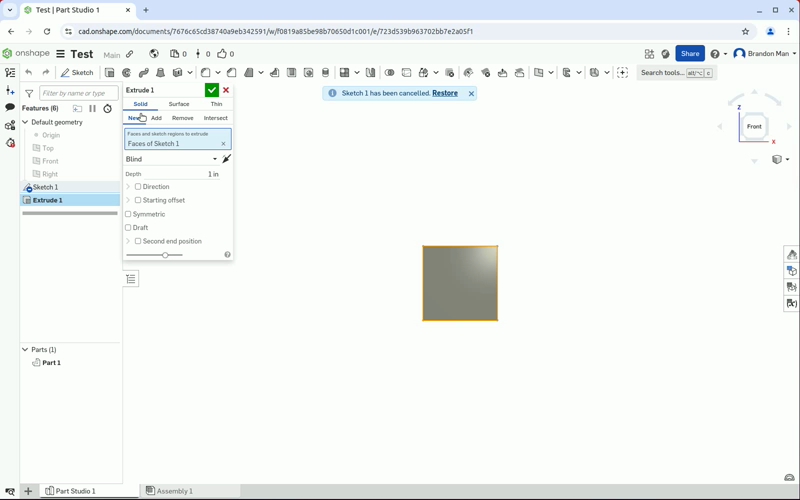
mouse_move(137, 120)
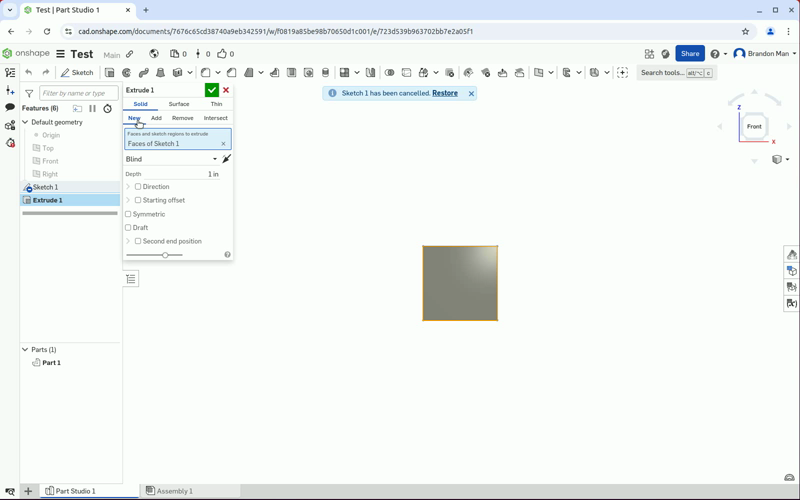
click(137, 120)
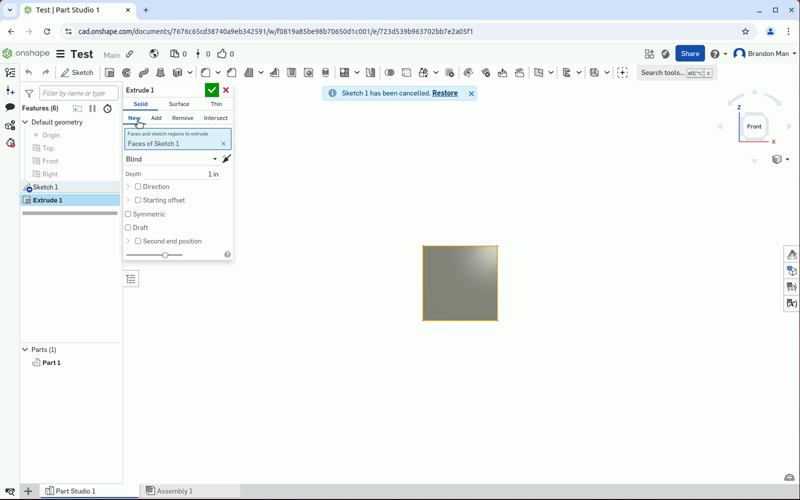
key(tab, 4)
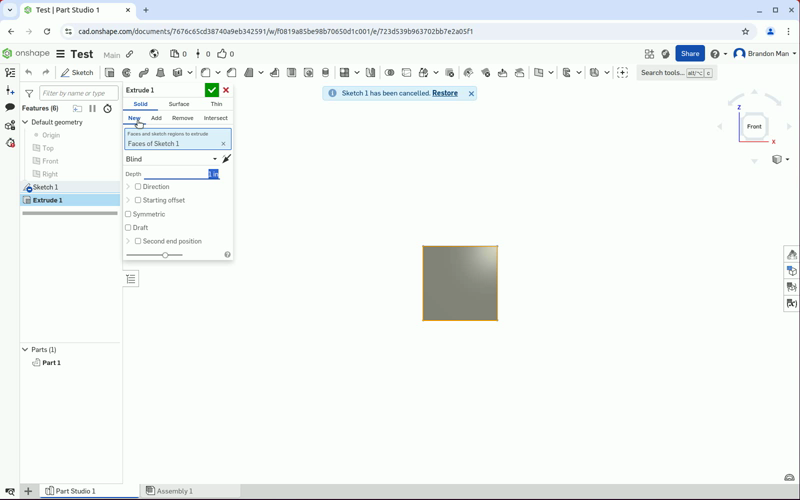
text(9.628)
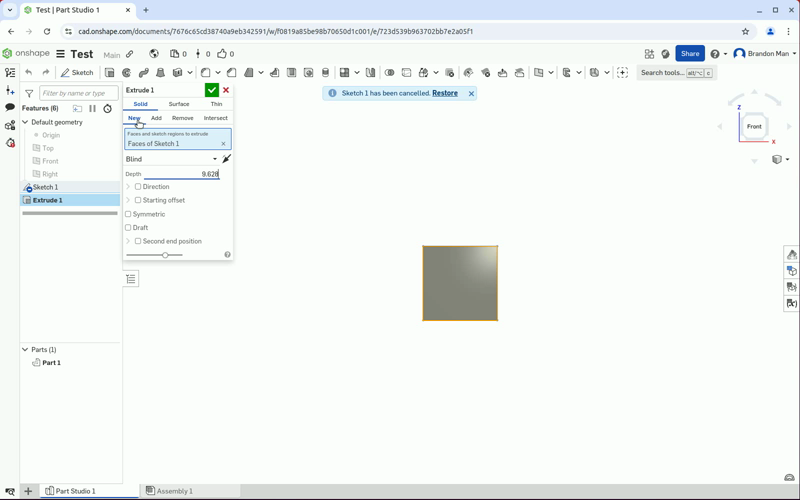
key(enter)
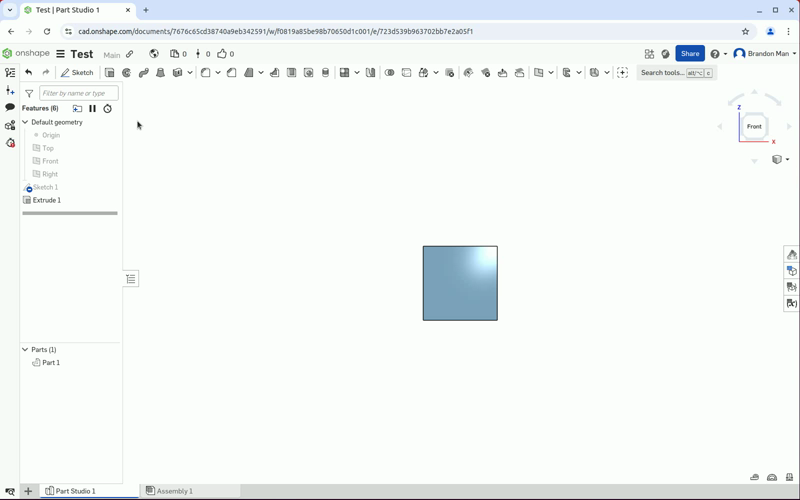
key(shift+h)
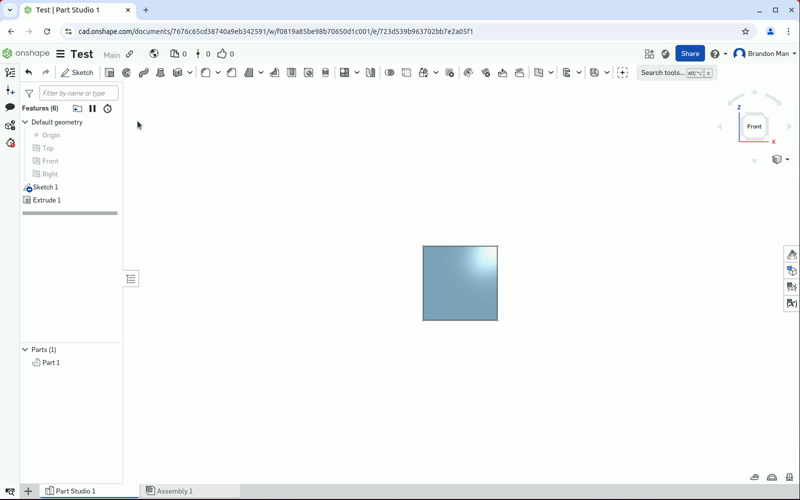
key(shift+h)
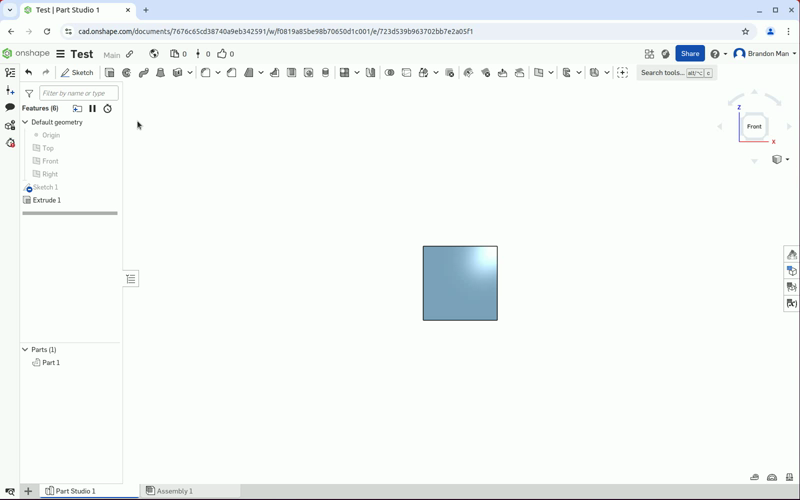
mouse_move(73, 189)
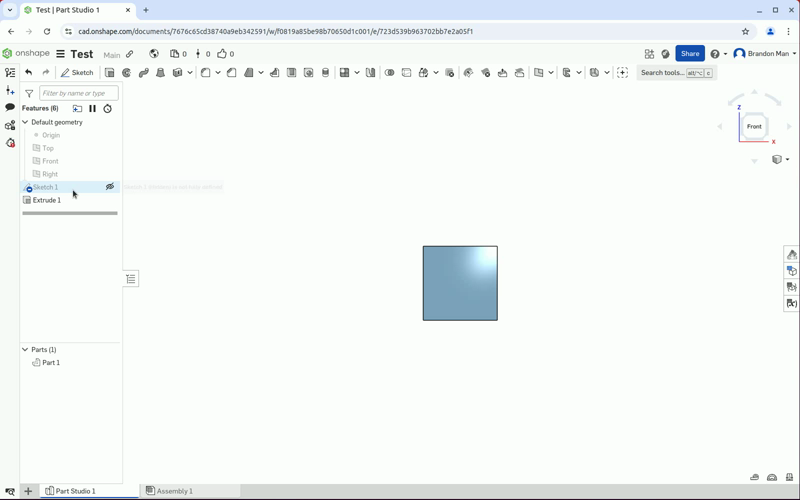
click(73, 189)
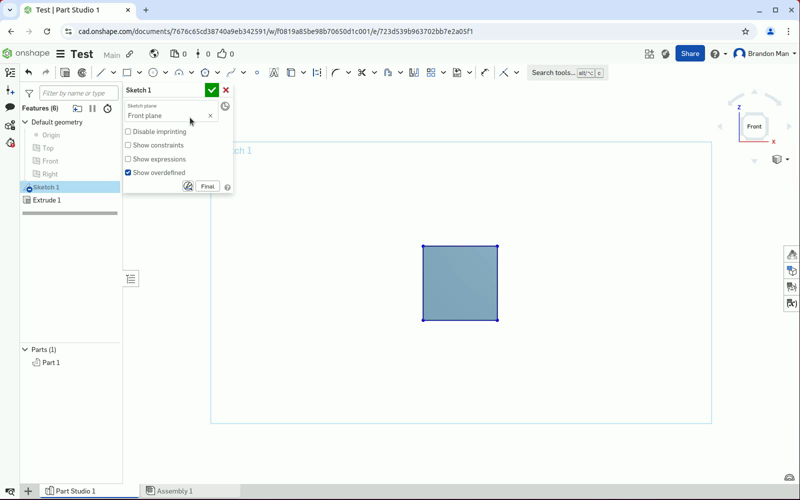
mouse_move(229, 92)
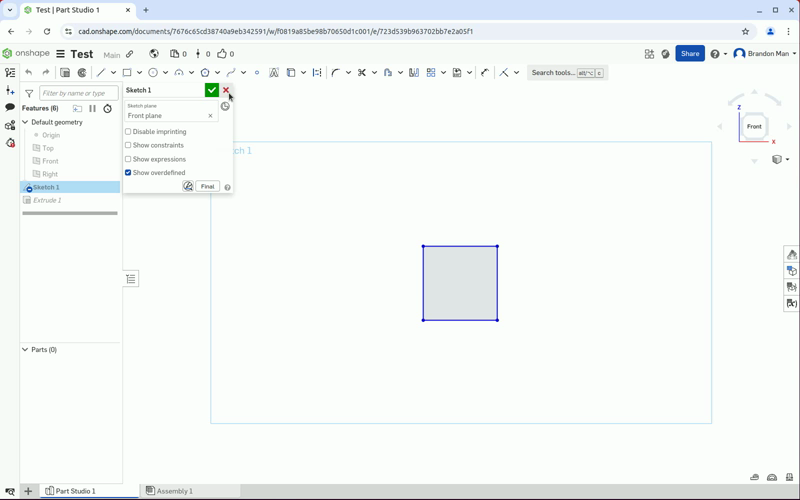
click(229, 92)
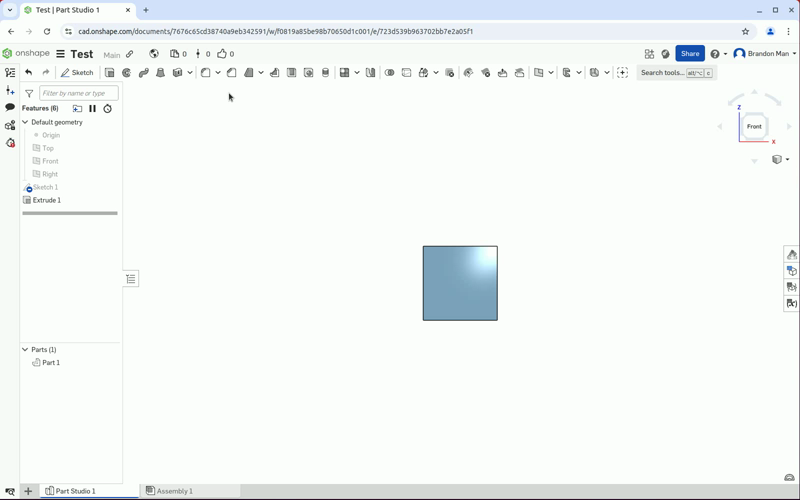
mouse_move(73, 352)
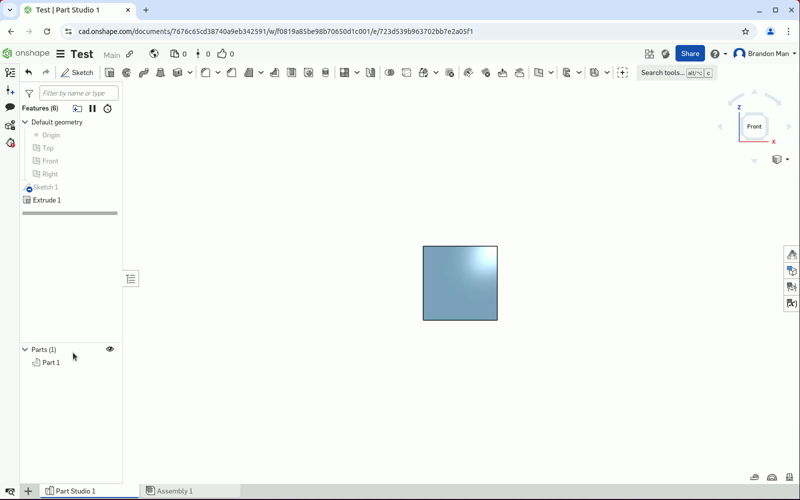
key(y)
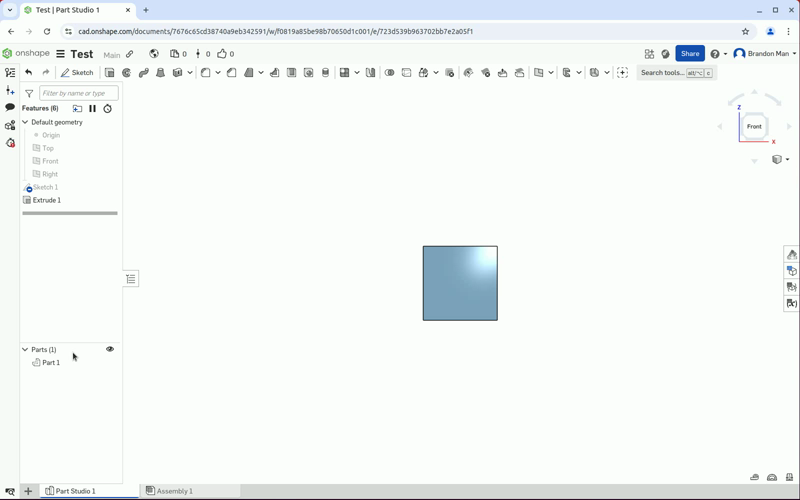
key(shift+p)
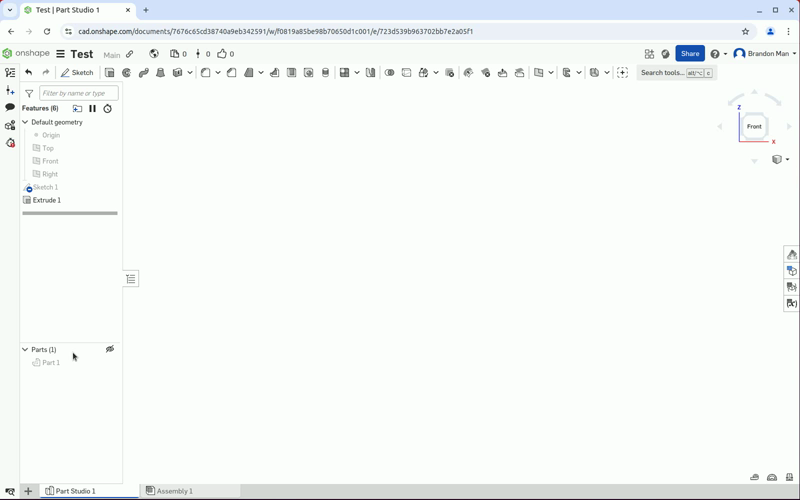
key(space)
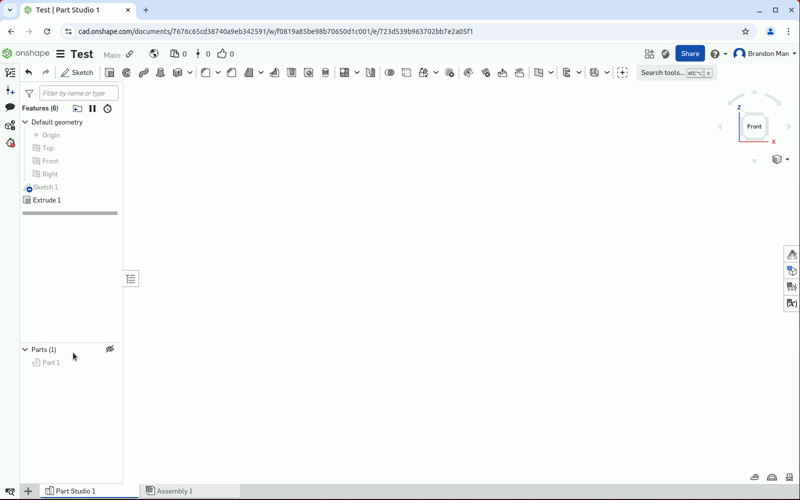
key_down(shift)
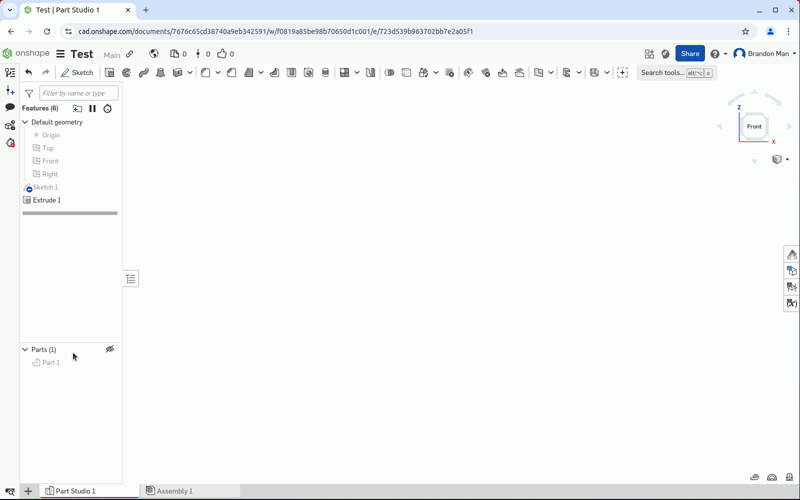
key(left)
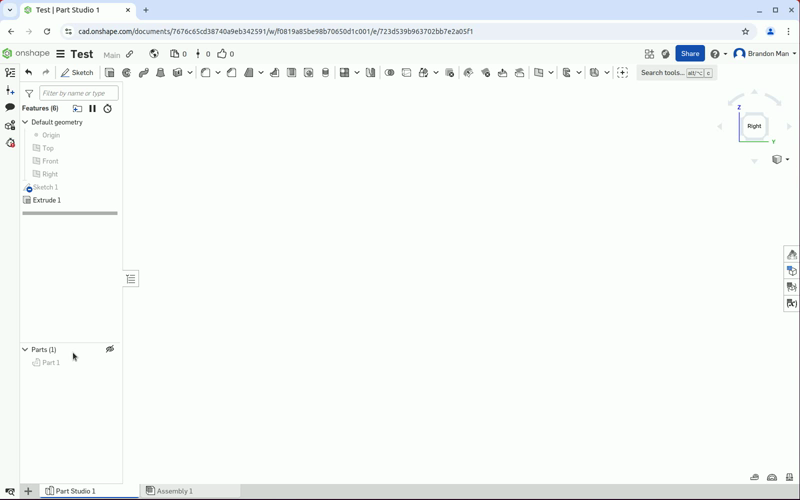
key_up(shift)
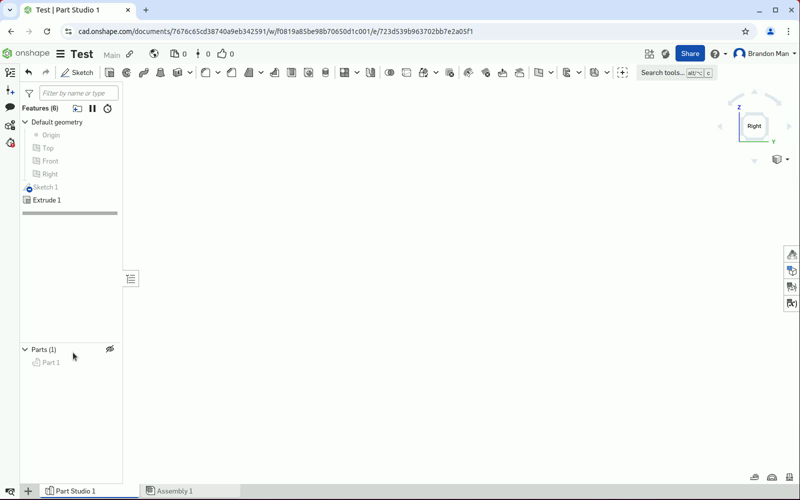
mouse_move(73, 352)
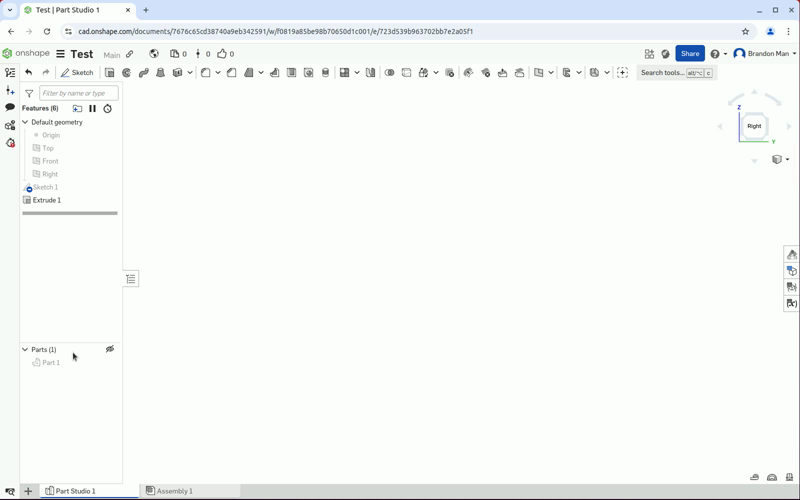
key(shift+y)
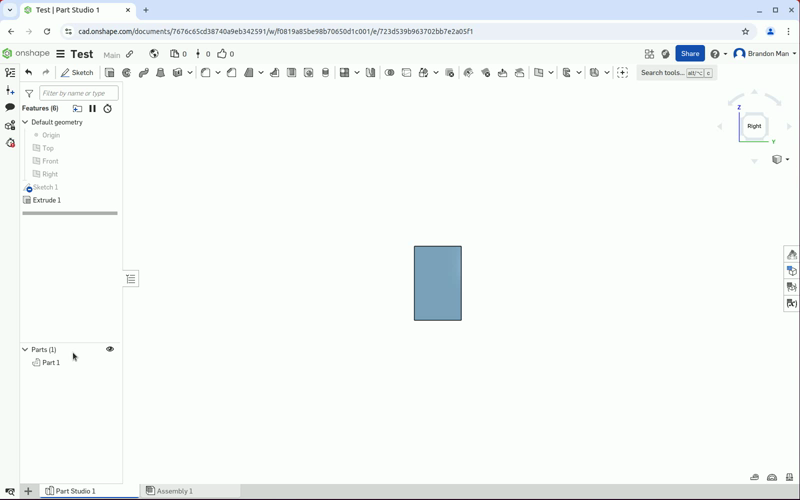
mouse_move(541, 75)
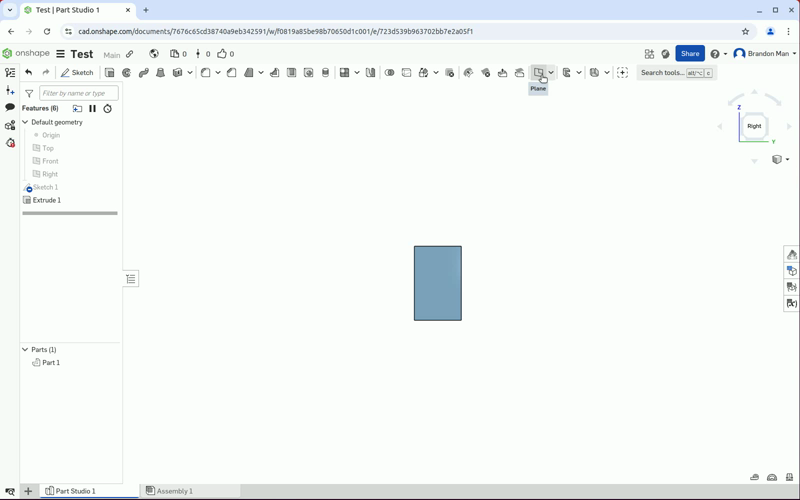
click(541, 75)
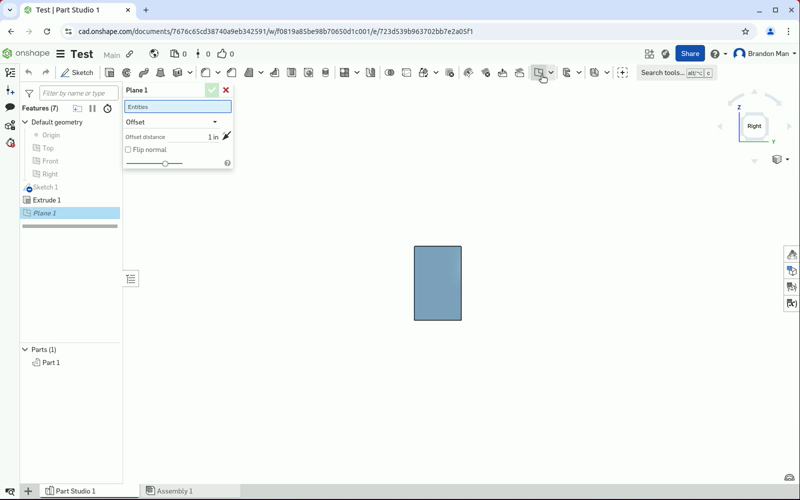
mouse_move(73, 176)
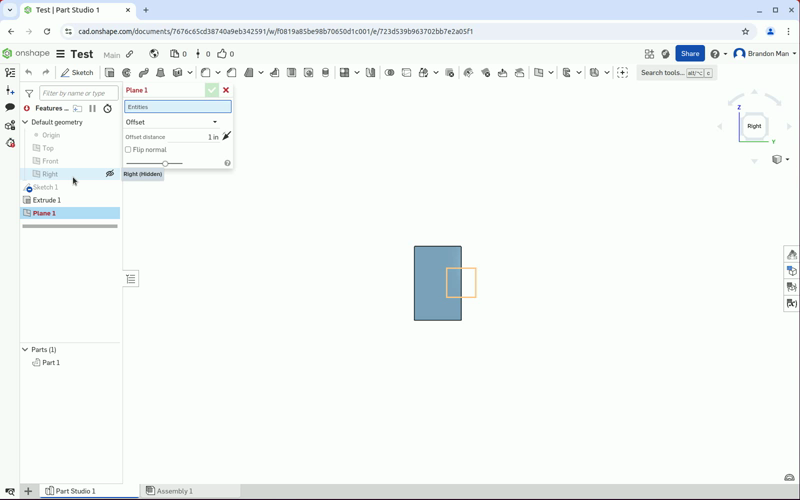
click(73, 176)
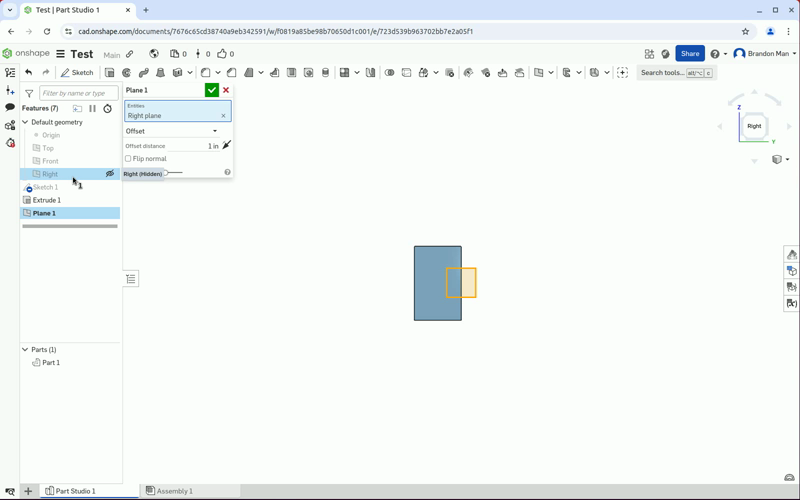
key(tab, 2)
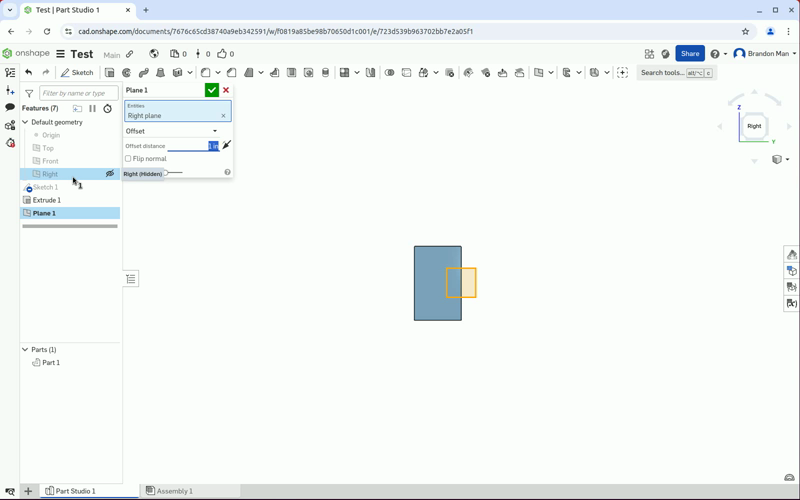
text(7.703)
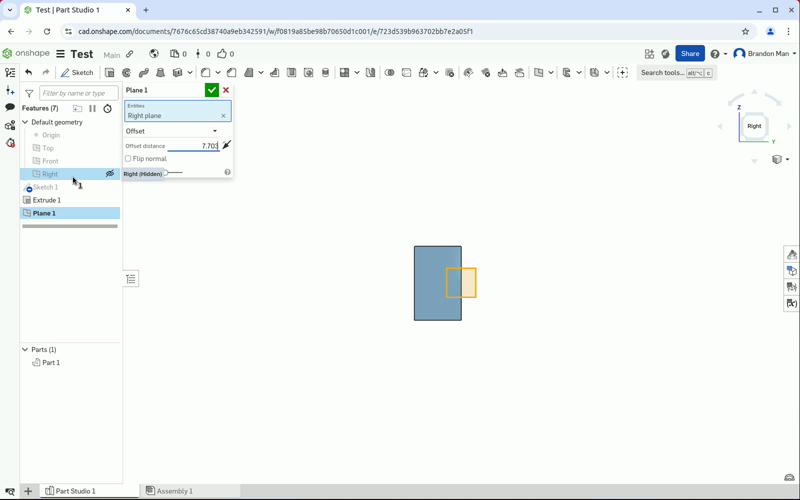
key(enter, 2)
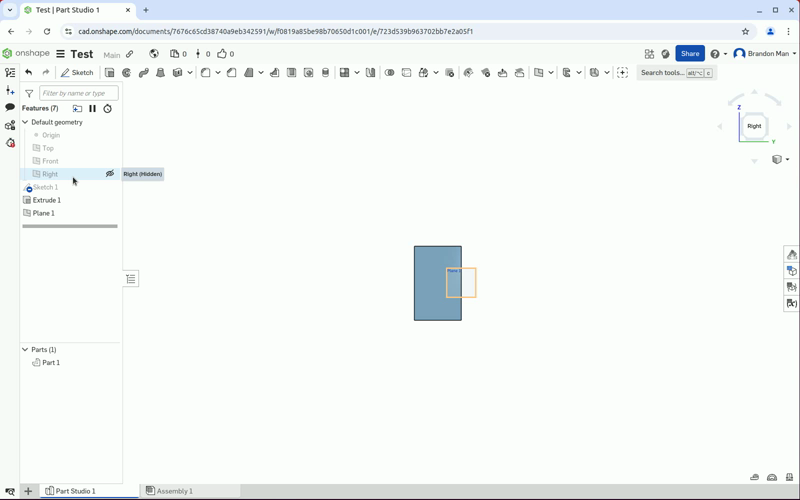
key(shift+s)
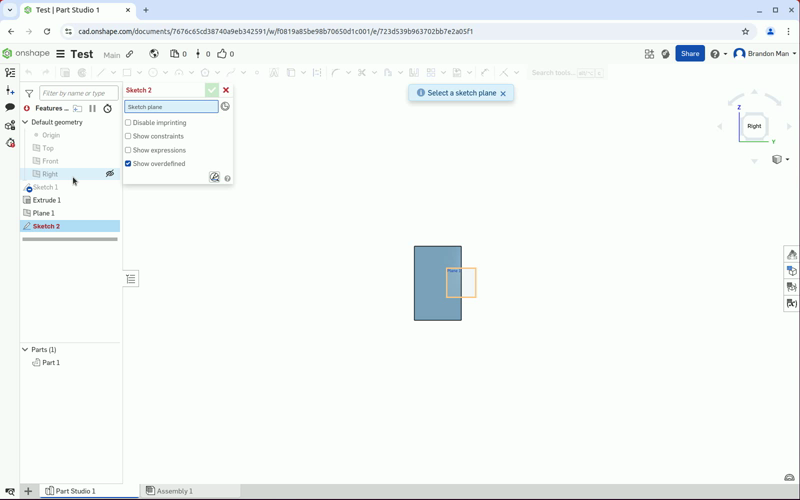
mouse_move(73, 215)
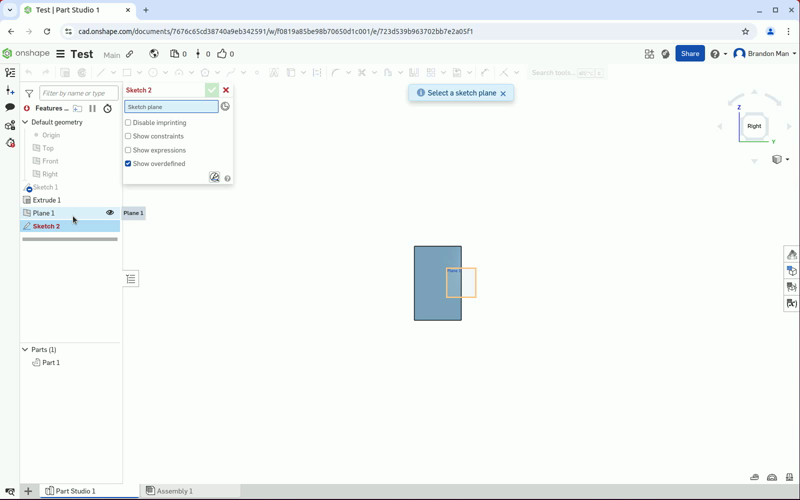
click(73, 215)
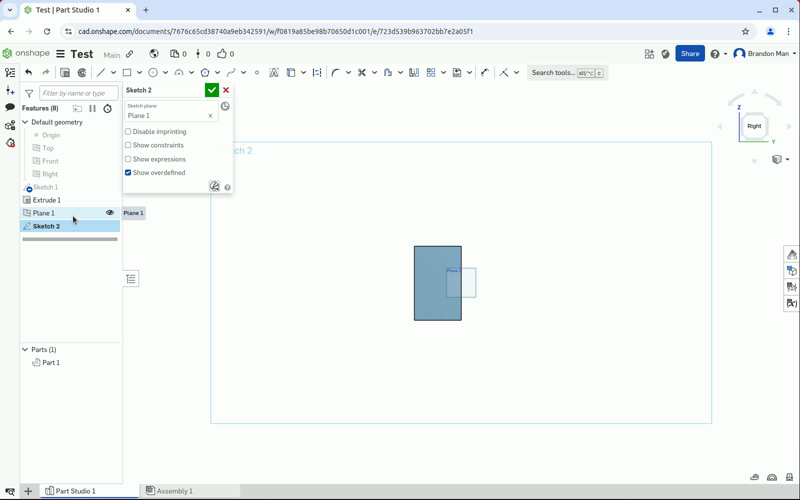
mouse_move(73, 352)
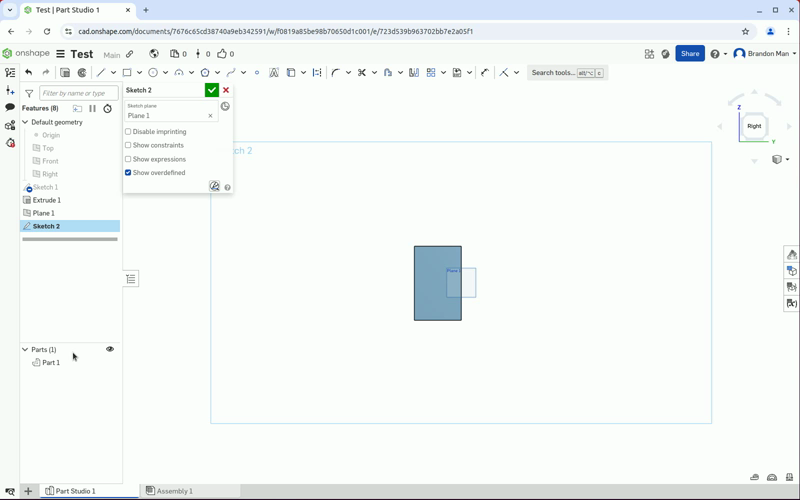
key(y)
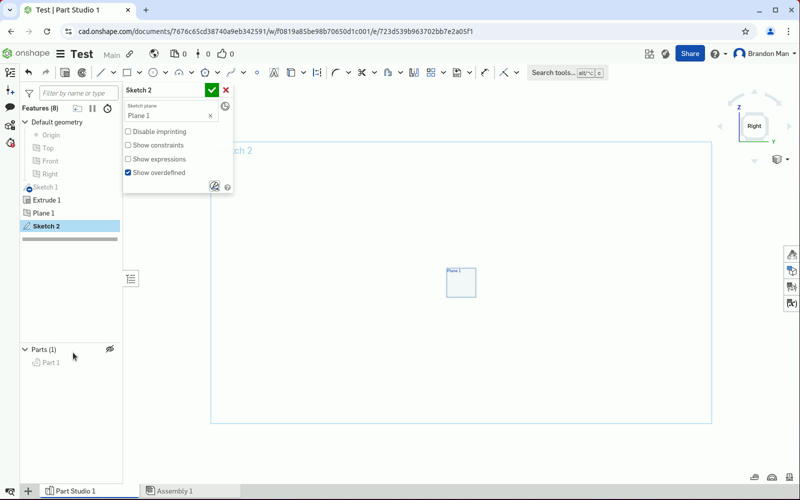
key(c)
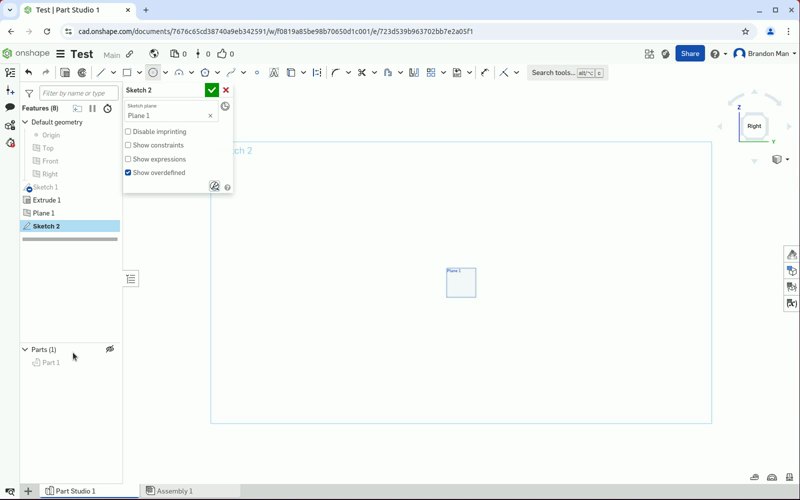
key_down(shift)
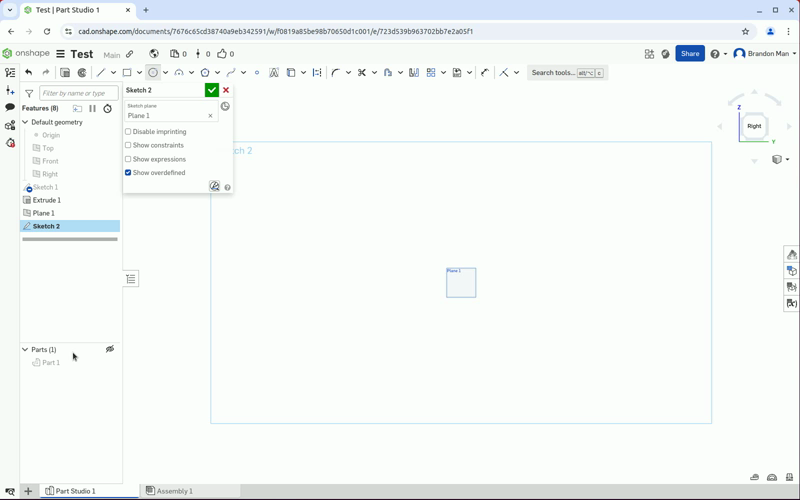
mouse_move(438, 282)
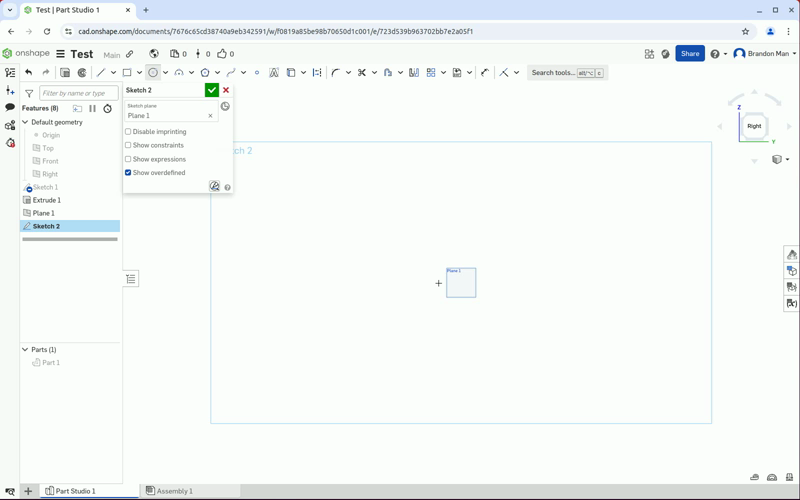
click(438, 282)
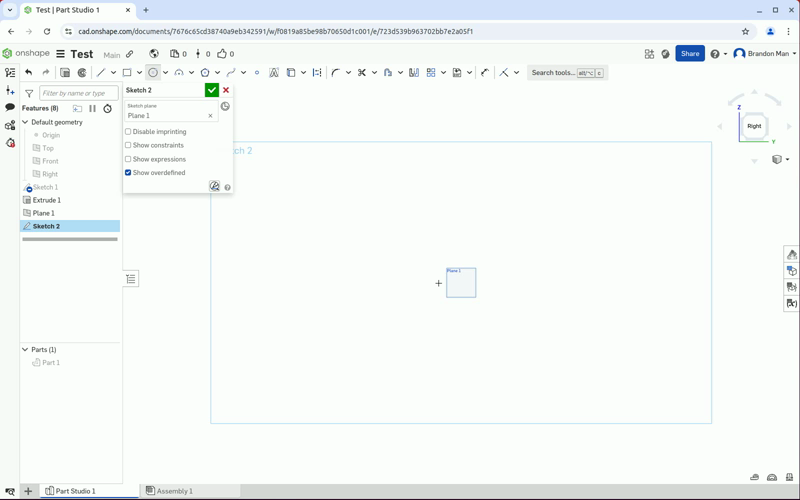
key_up(shift)
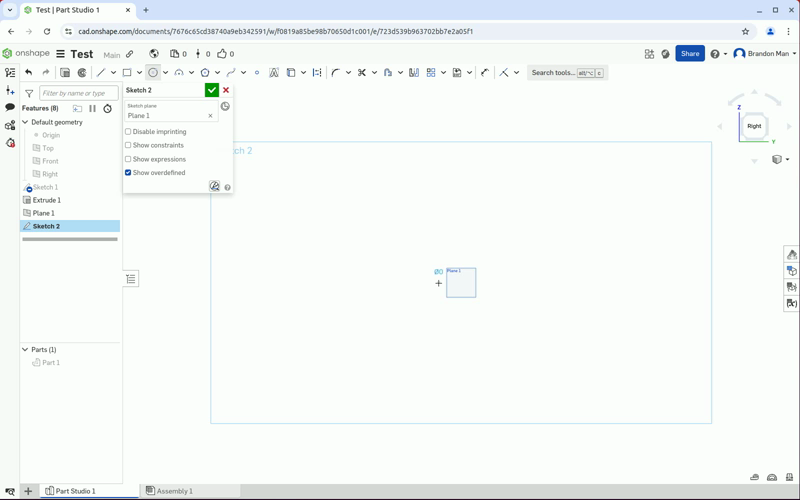
mouse_move(445, 282)
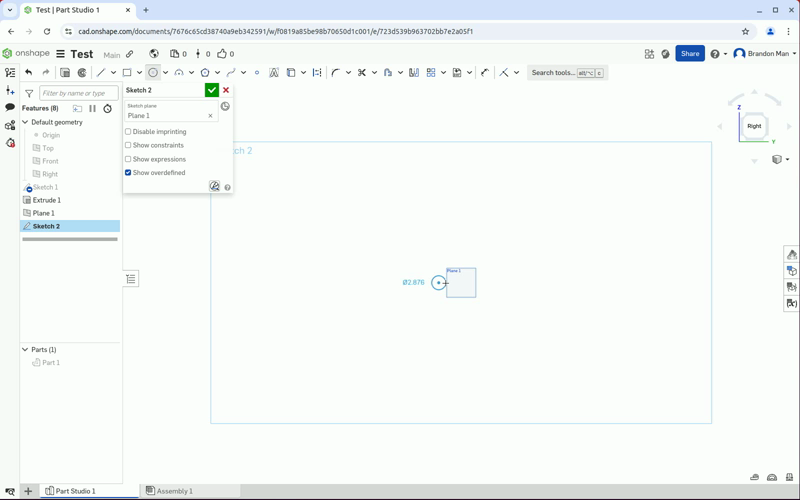
click(445, 282)
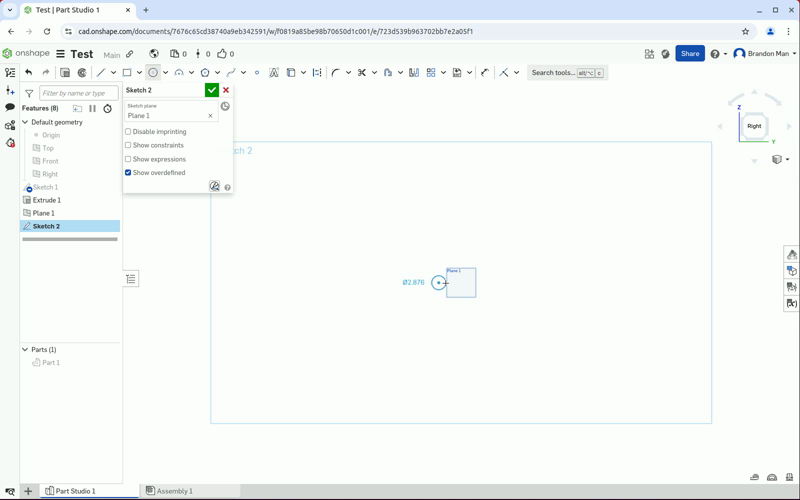
key(esc)
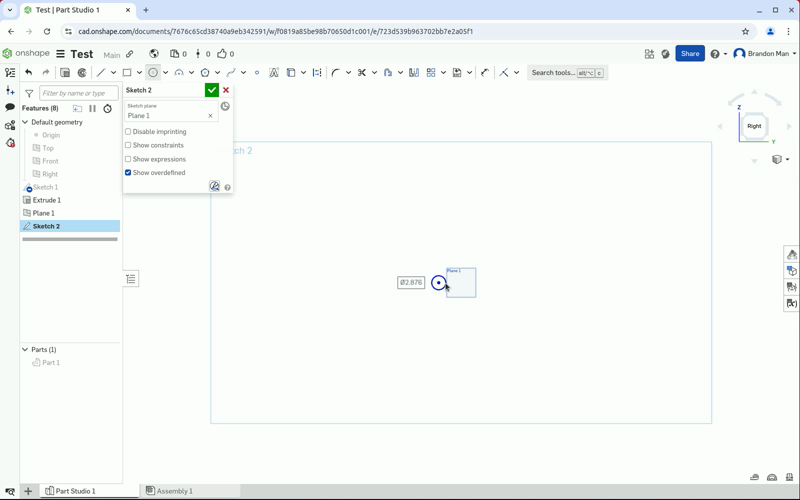
mouse_move(433, 281)
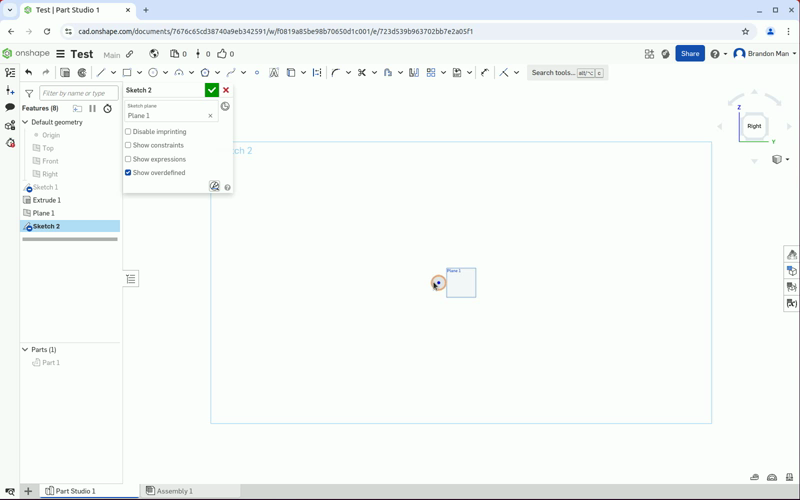
scroll(6)
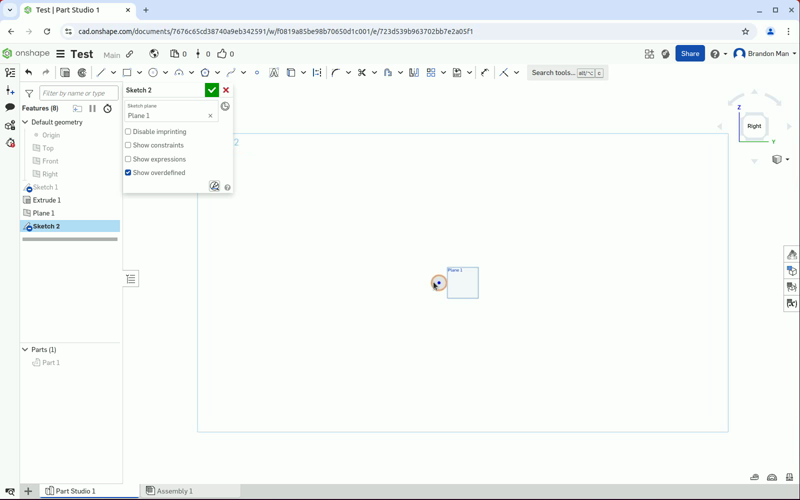
scroll(6)
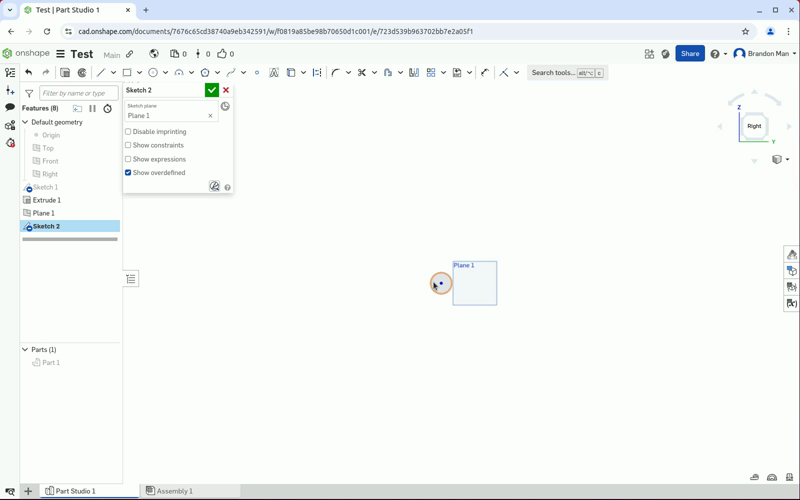
scroll(6)
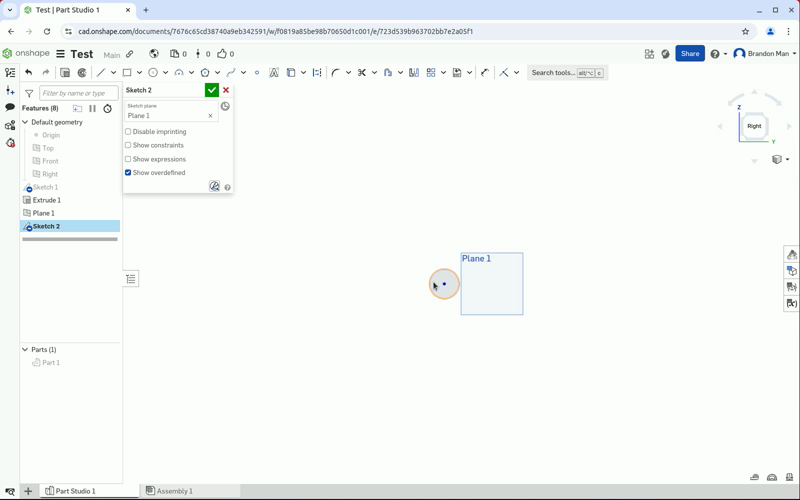
scroll(6)
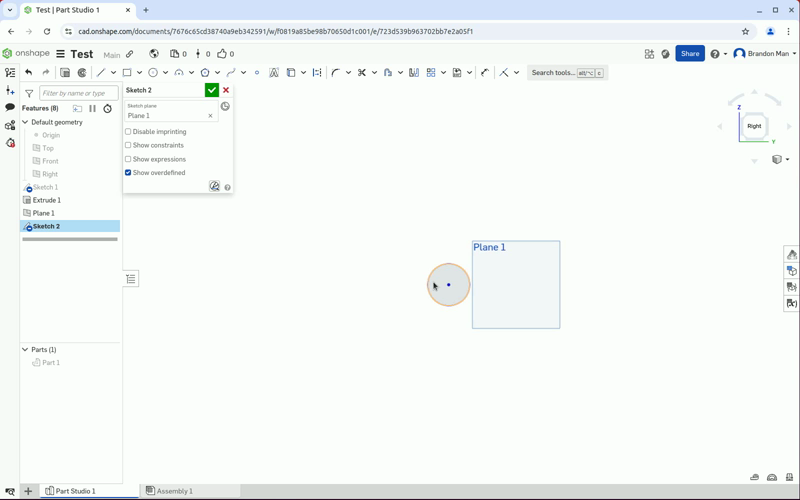
scroll(6)
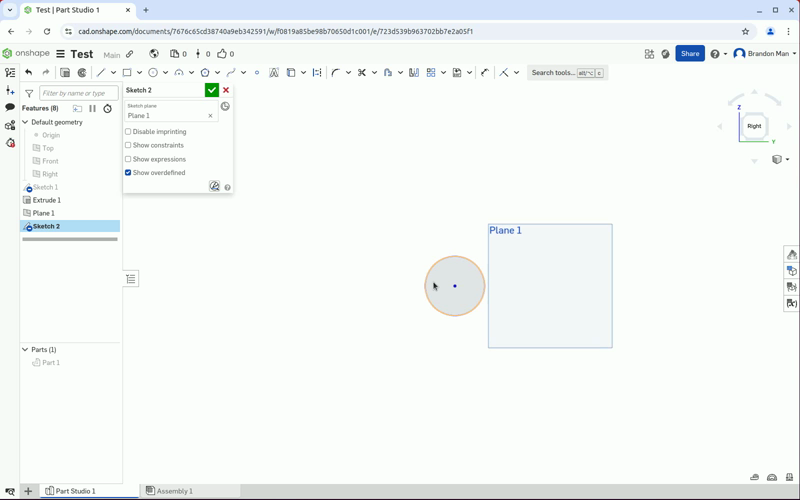
scroll(6)
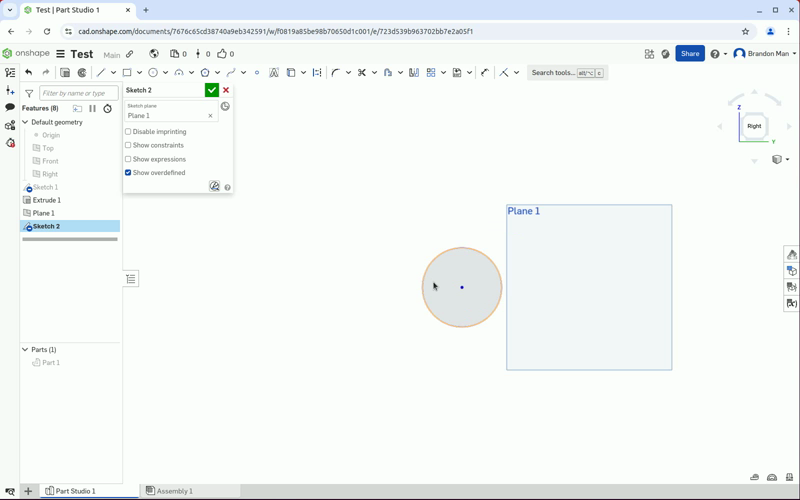
scroll(6)
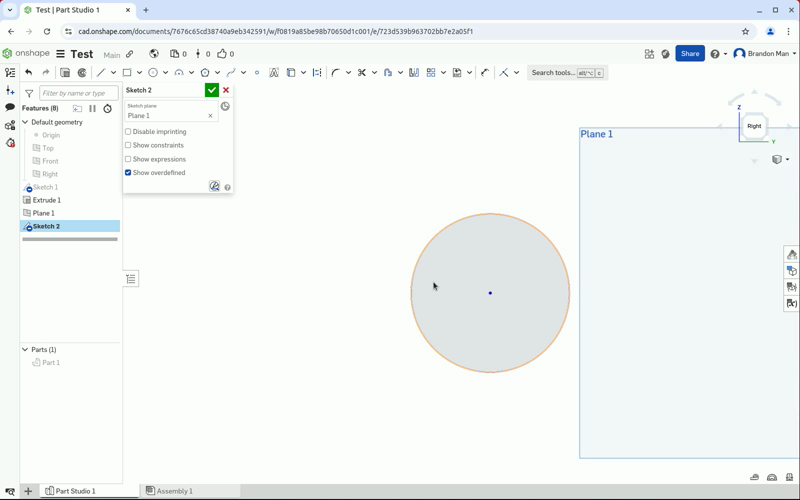
click(433, 281)
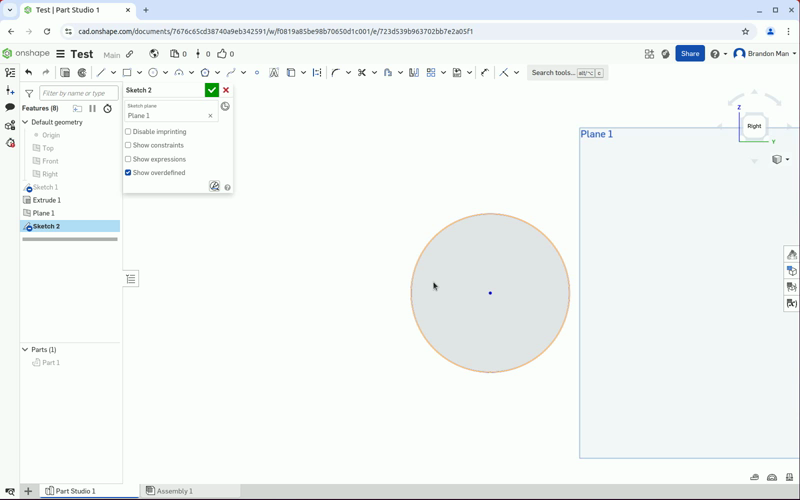
scroll(-6)
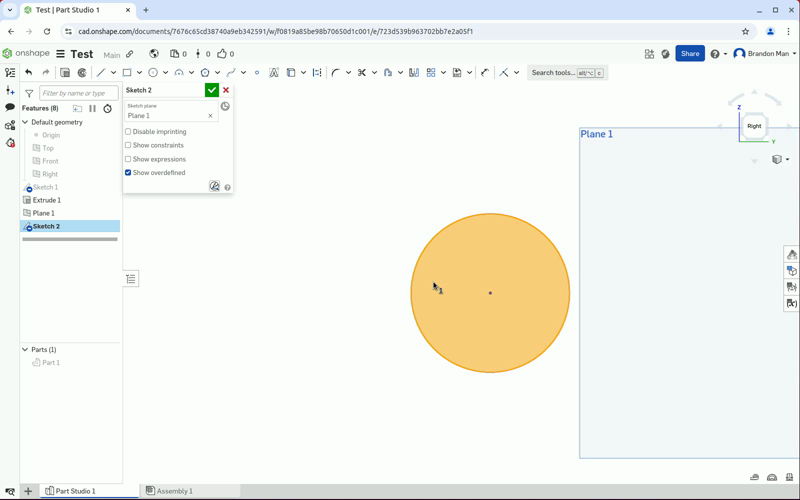
scroll(-6)
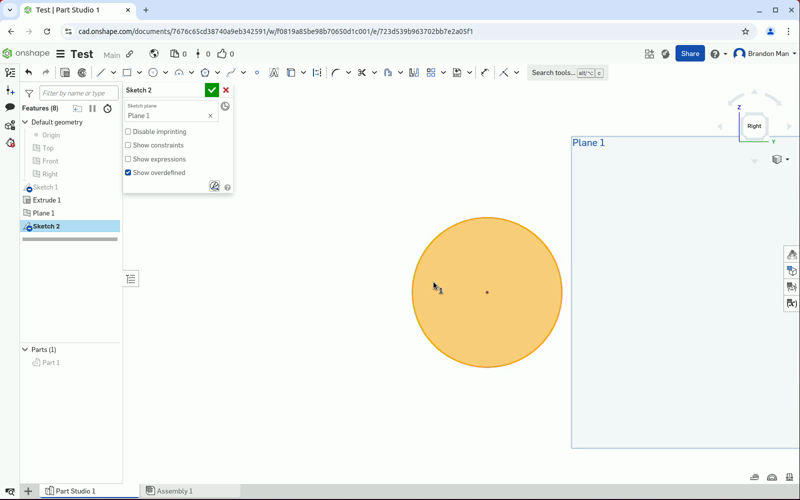
scroll(-6)
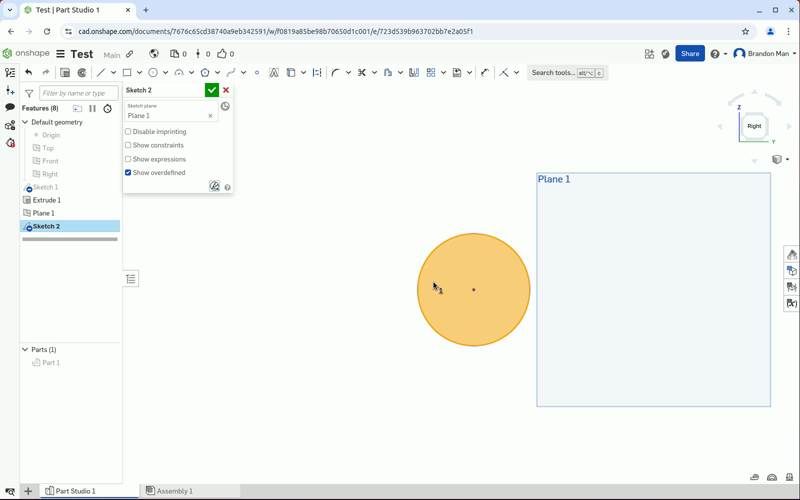
scroll(-6)
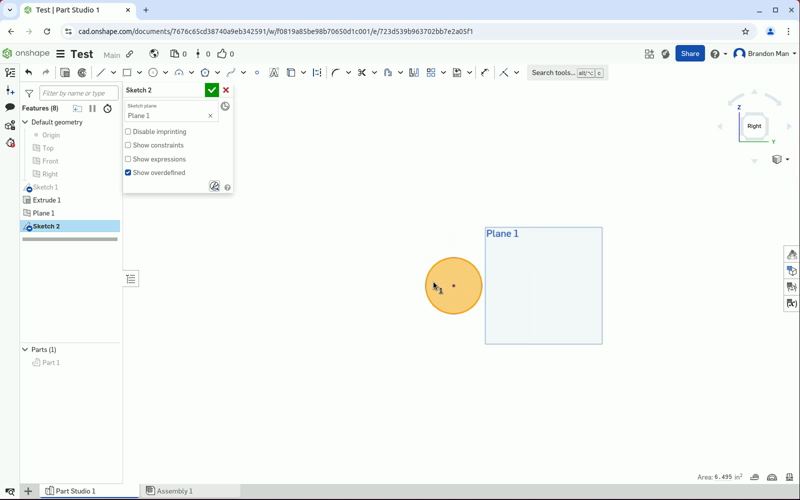
scroll(-6)
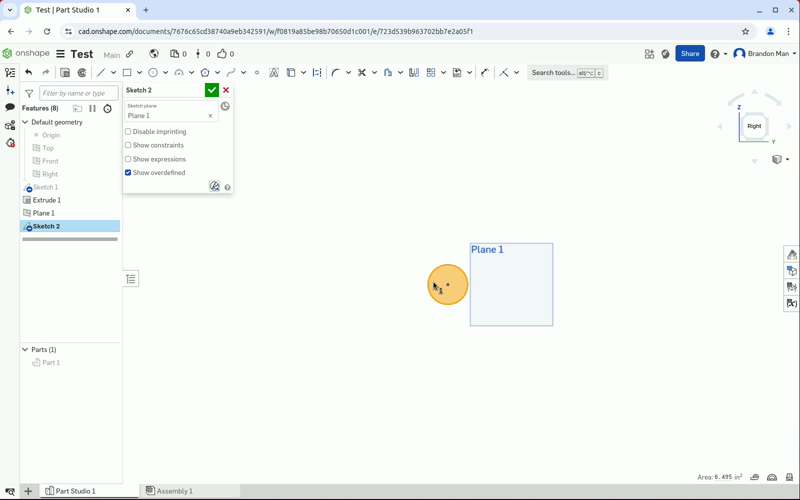
scroll(-6)
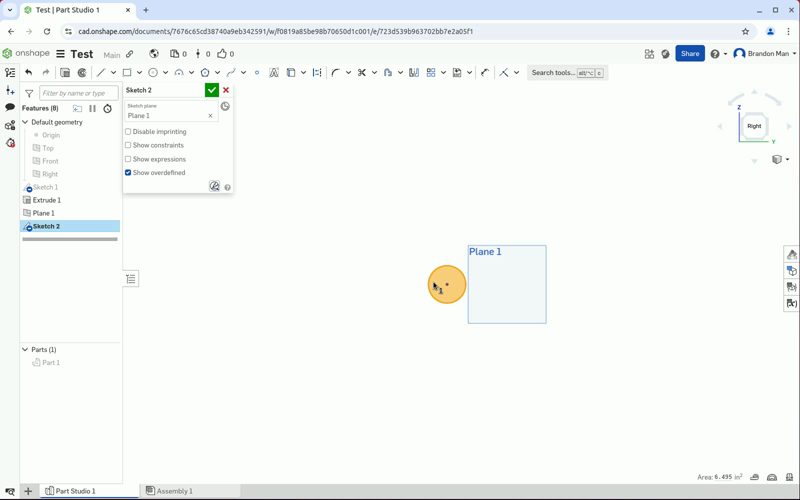
scroll(-6)
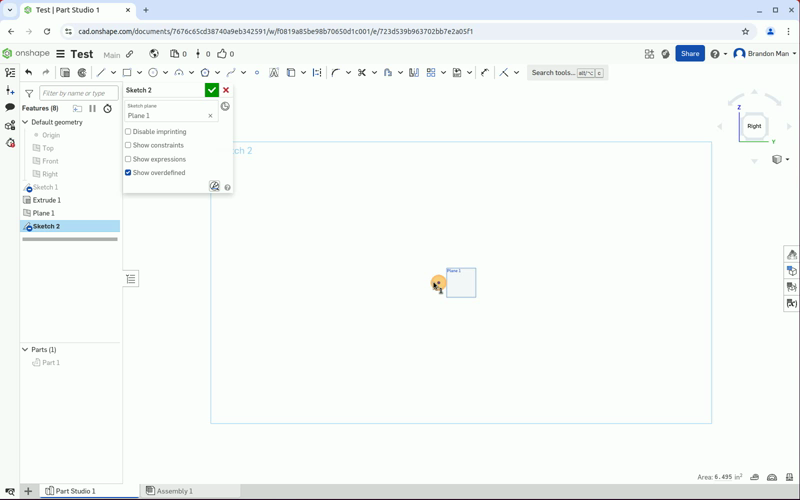
mouse_move(73, 352)
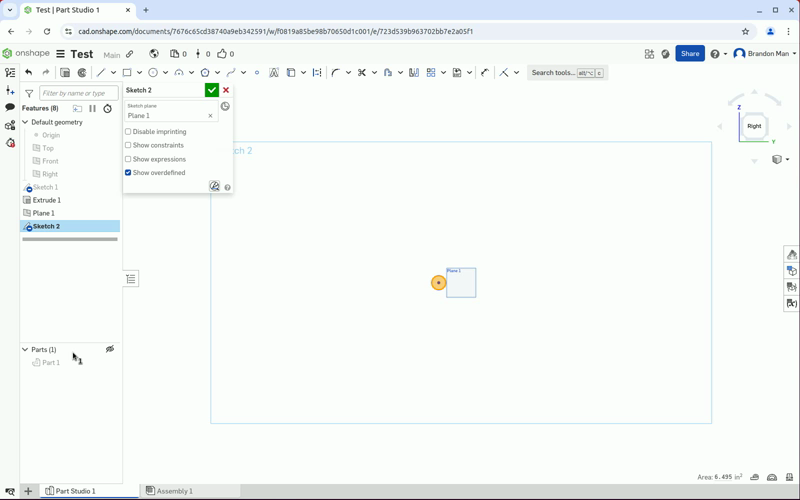
key(shift+y)
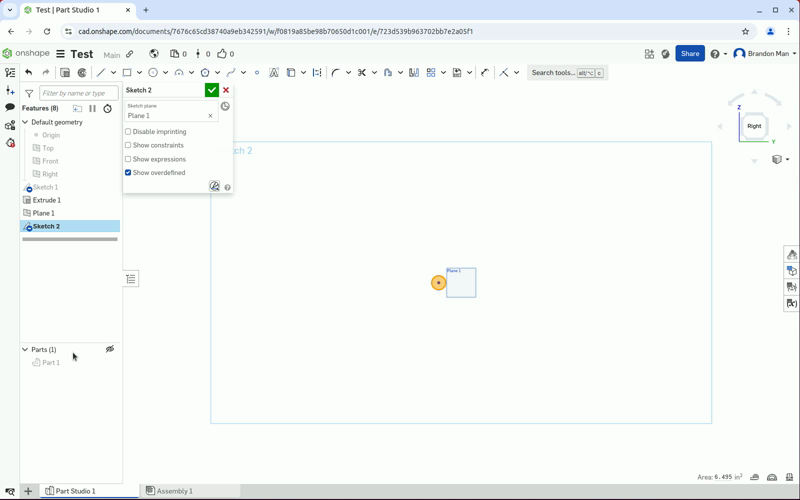
key(shift+e)
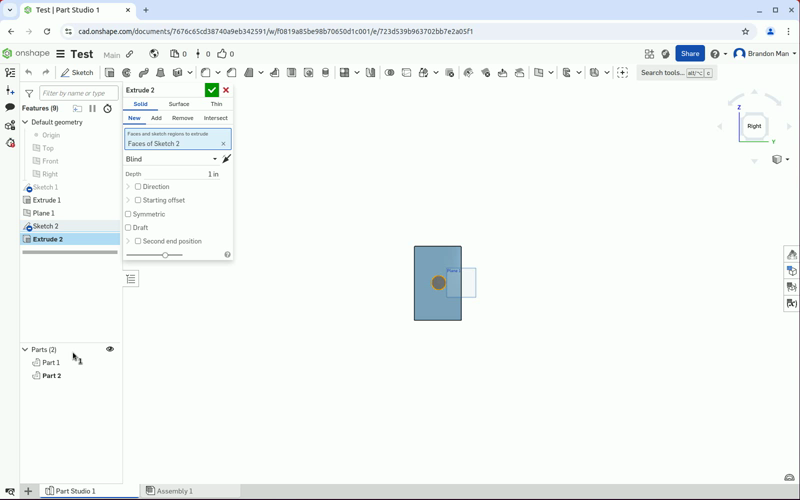
mouse_move(143, 106)
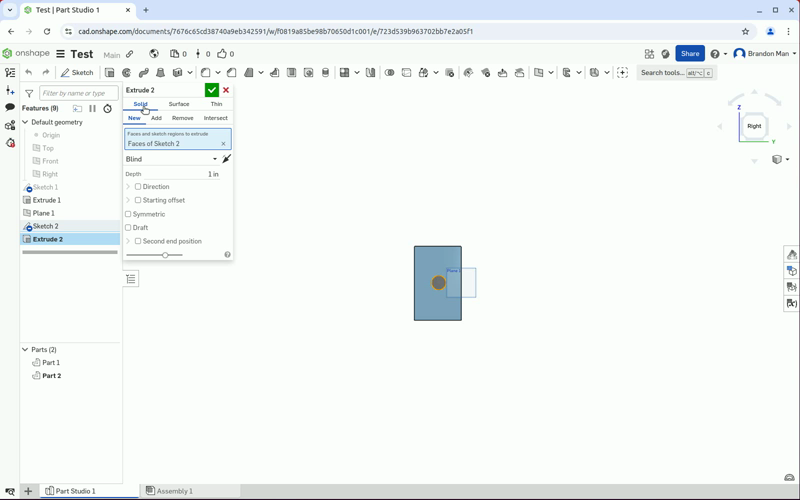
click(143, 106)
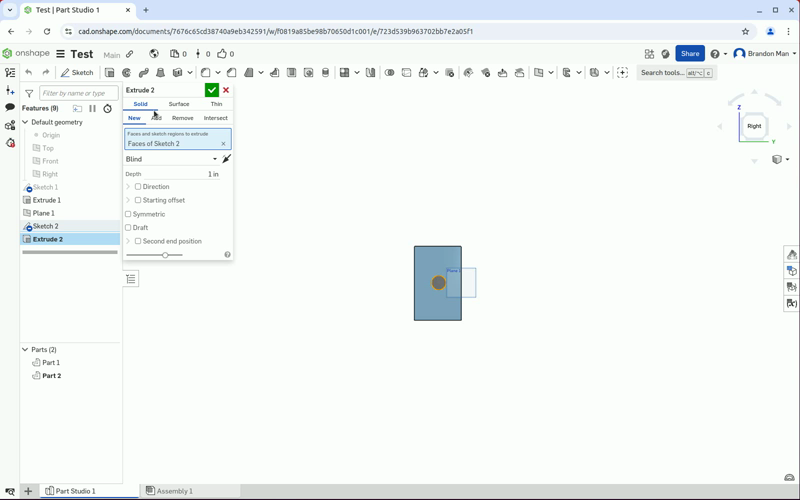
mouse_move(186, 120)
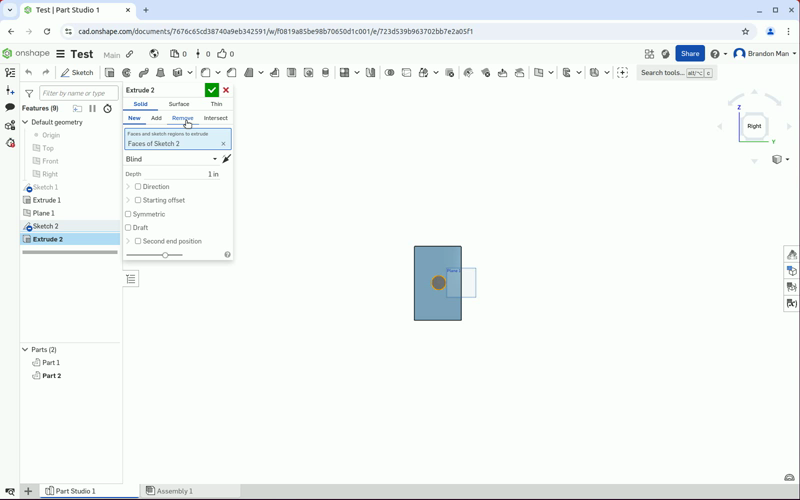
click(186, 120)
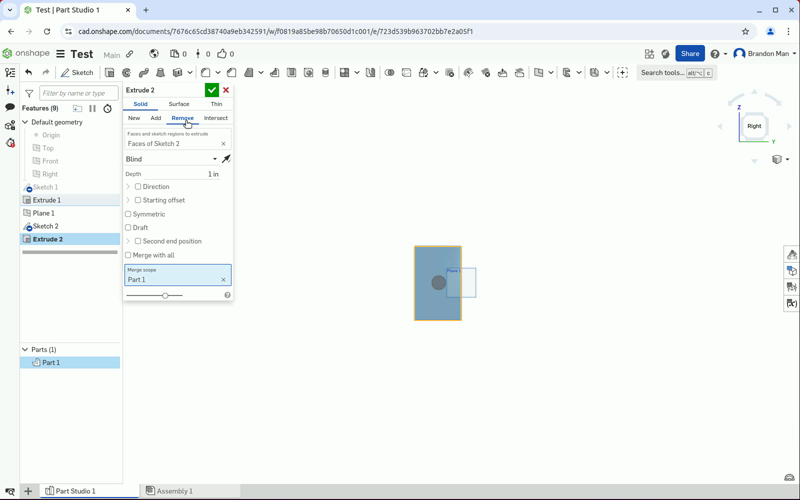
key(tab, 4)
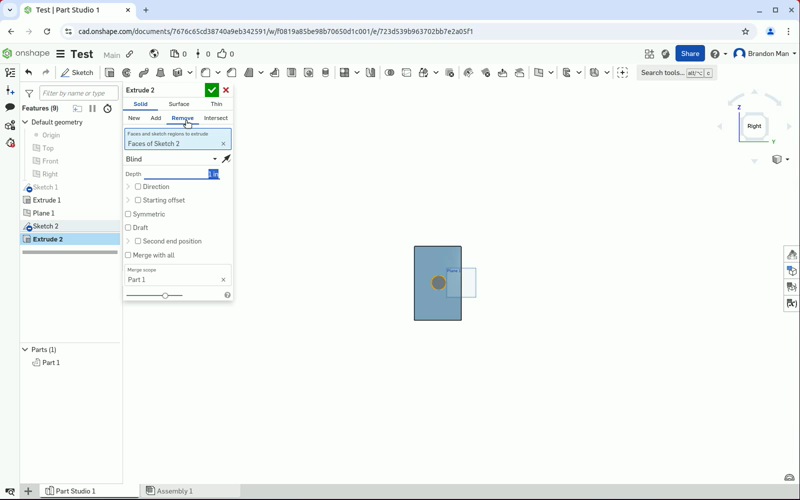
text(30.811)
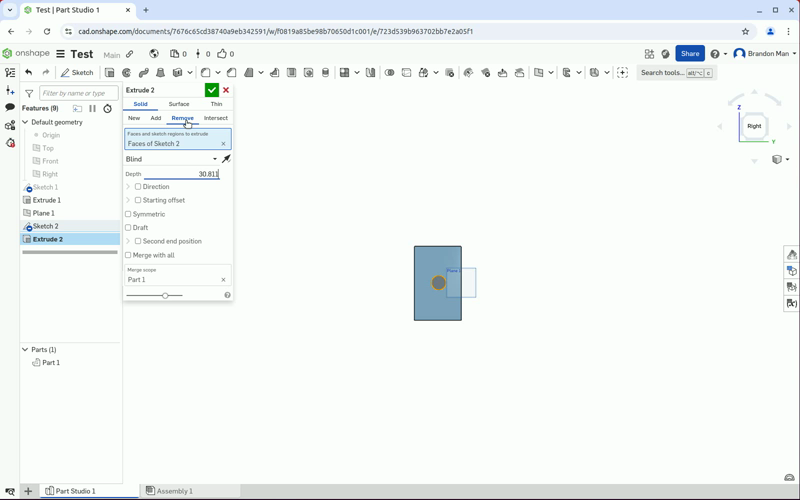
key(tab, 6)
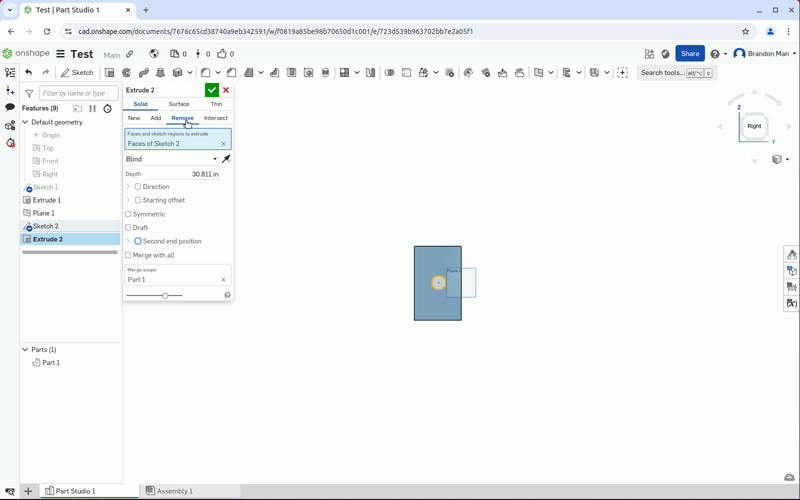
key(space)
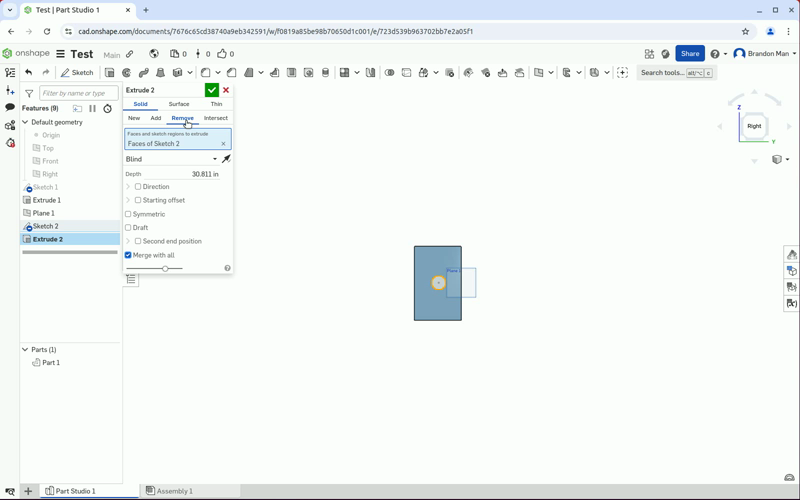
key(enter)
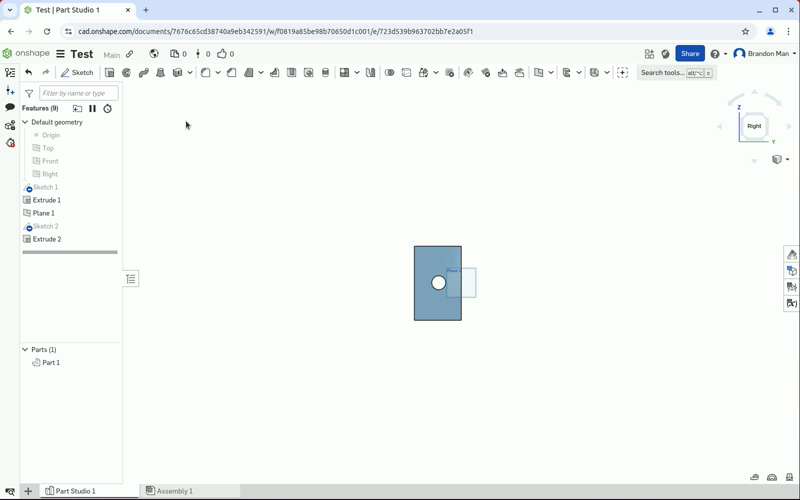
key(shift+h)
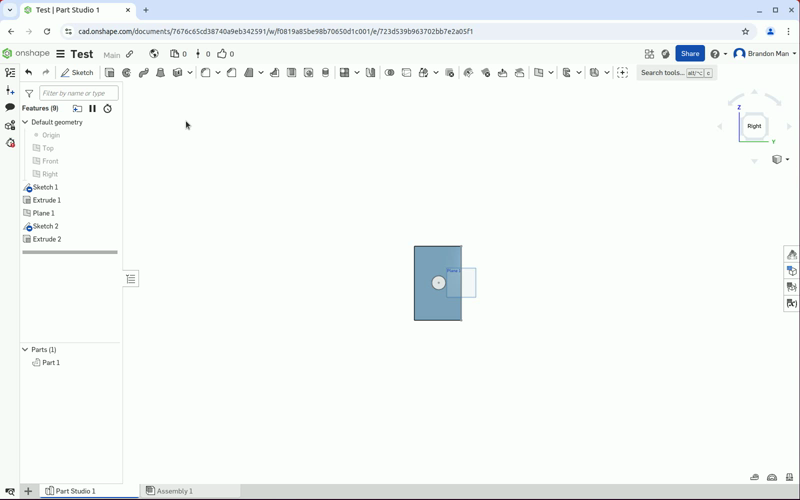
key(shift+h)
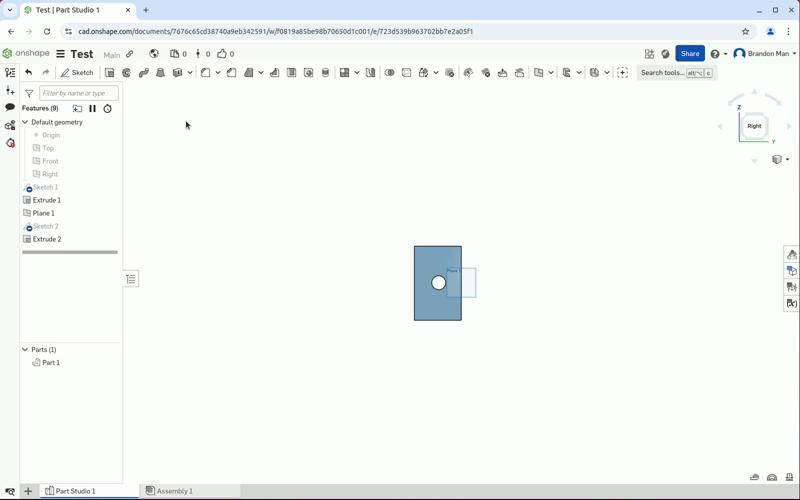
mouse_move(73, 189)
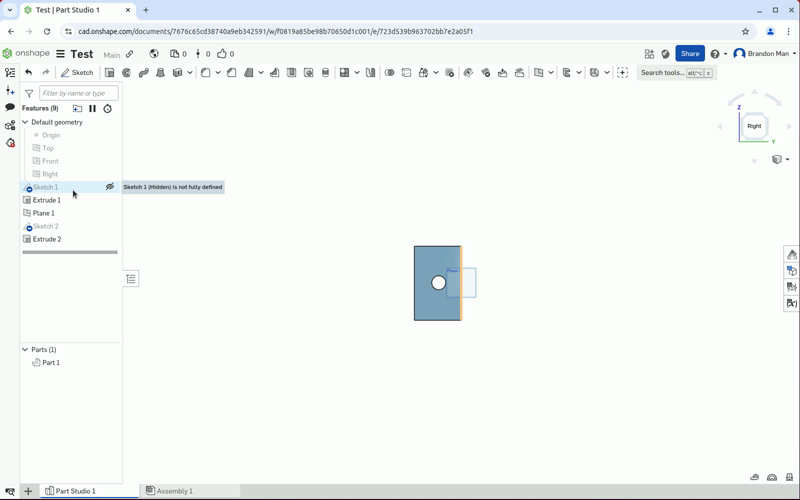
click(73, 189)
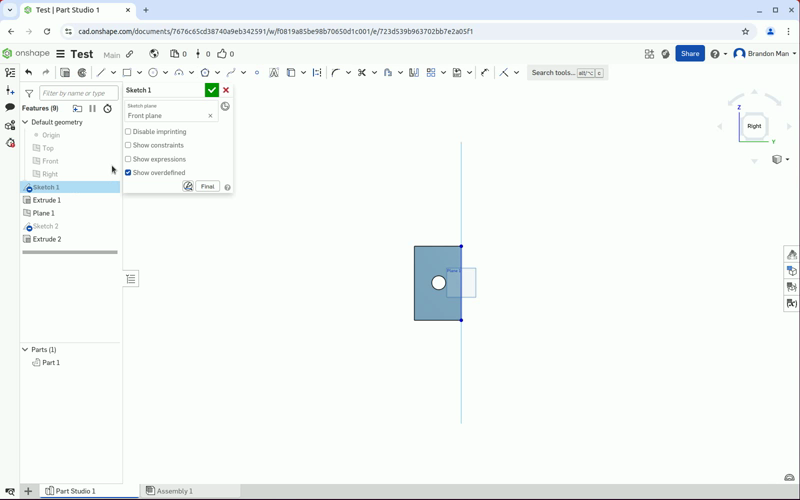
mouse_move(229, 92)
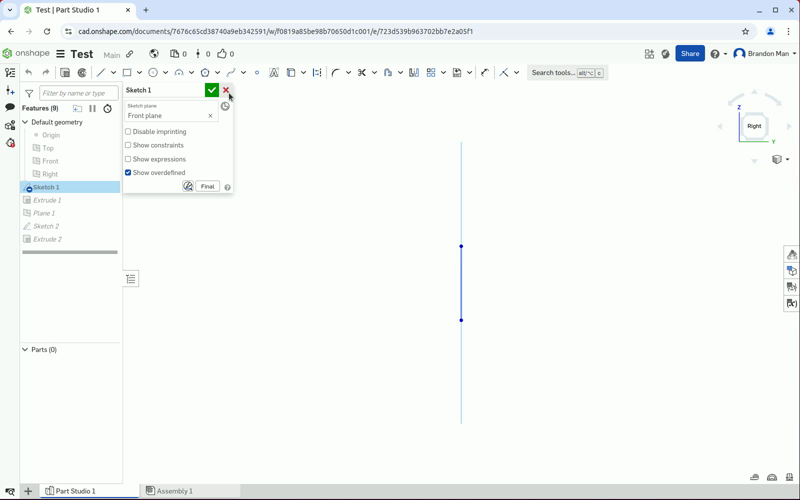
click(229, 92)
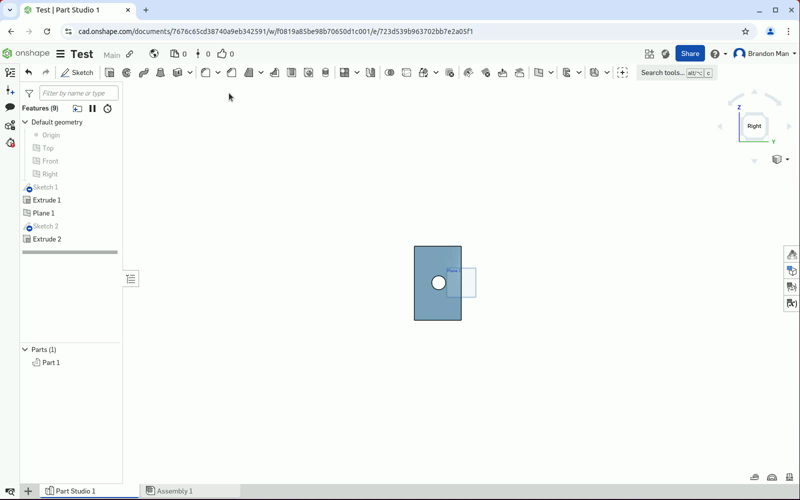
mouse_move(73, 352)
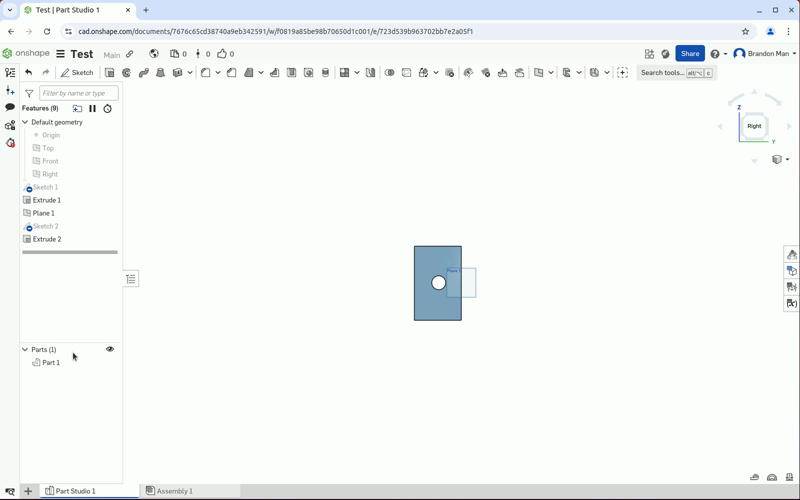
key(y)
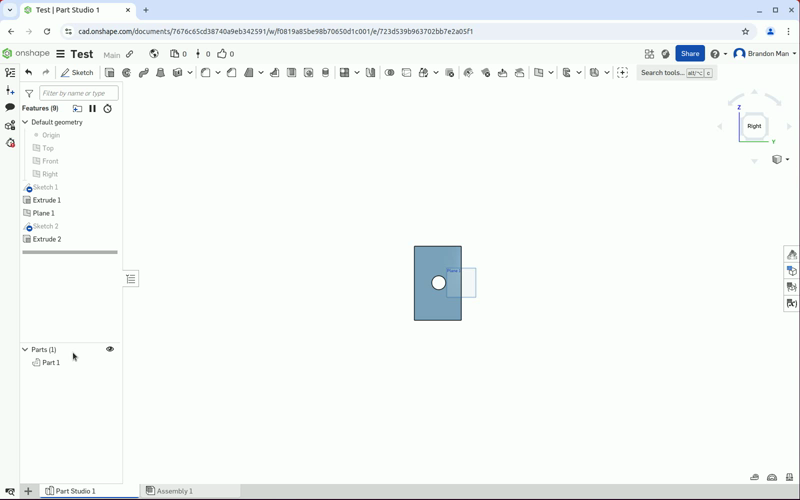
key(shift+p)
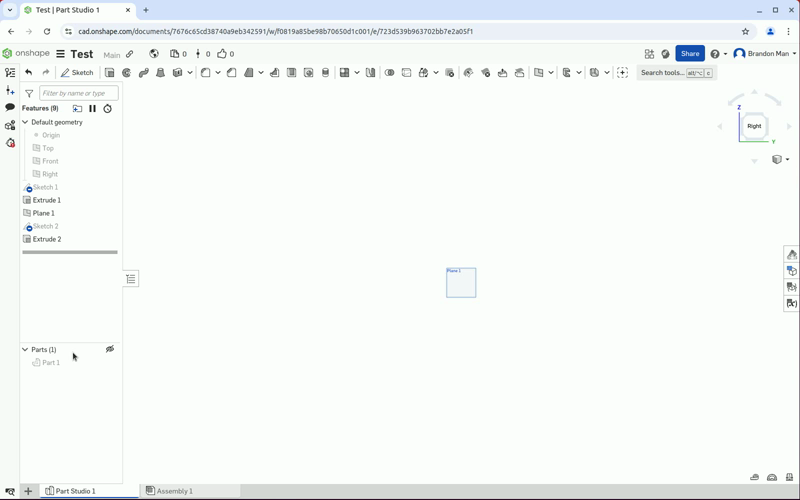
key(space)
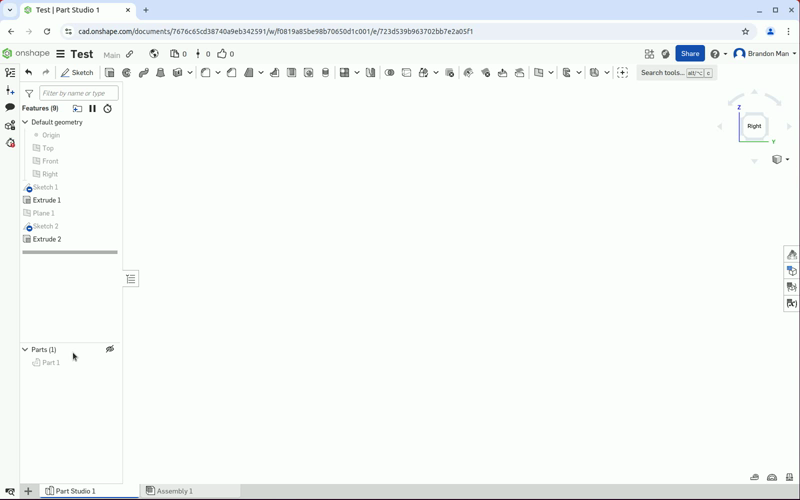
key_down(shift)
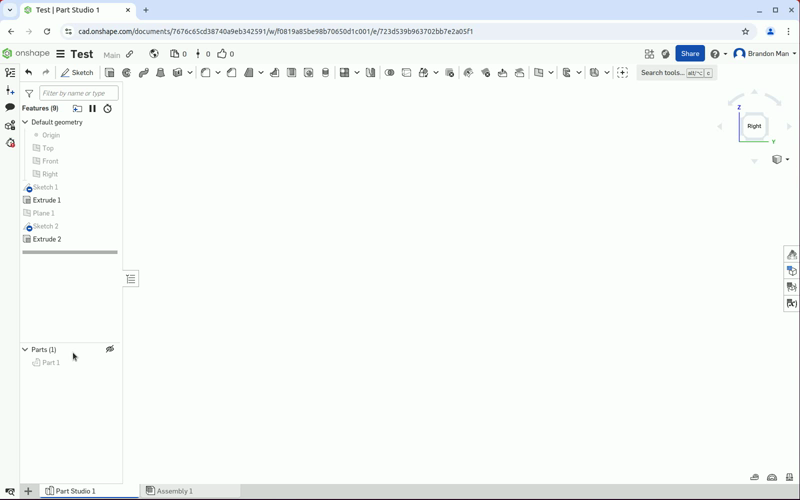
key(right)
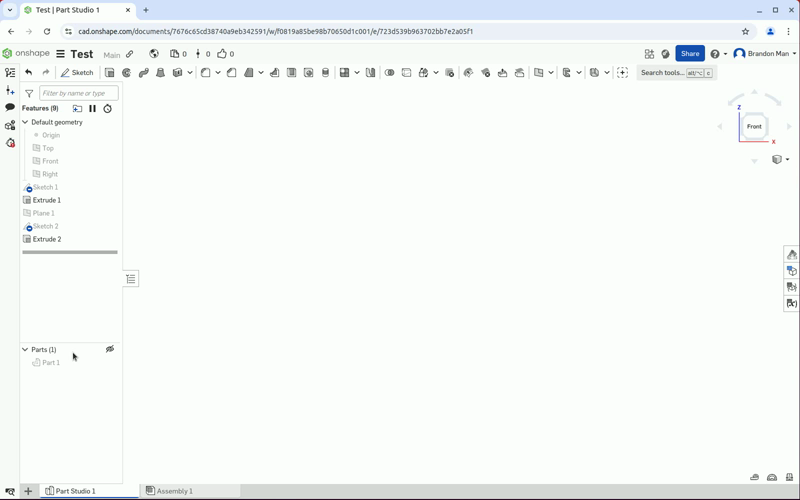
key_up(shift)
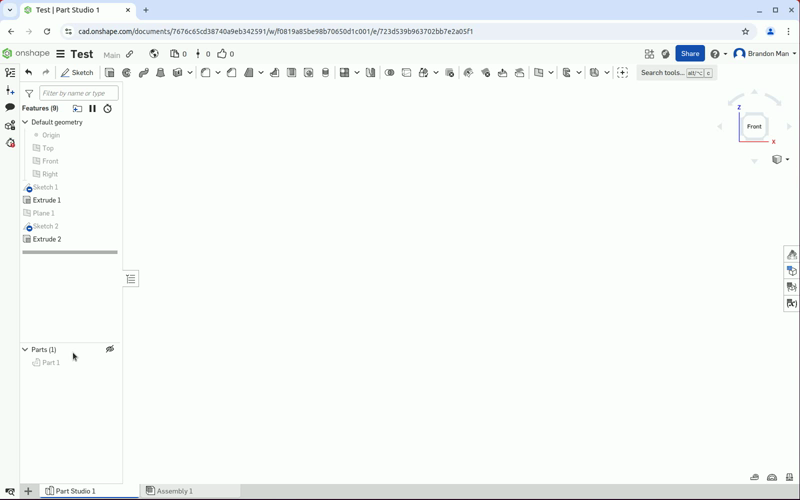
mouse_move(73, 352)
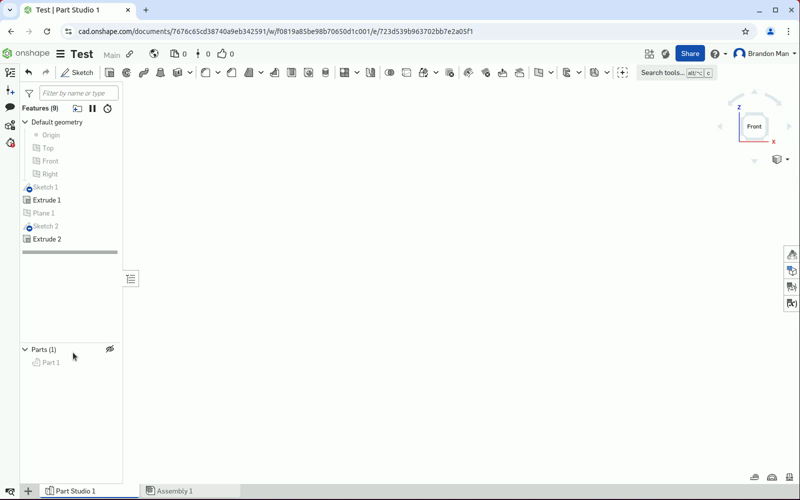
key(shift+y)
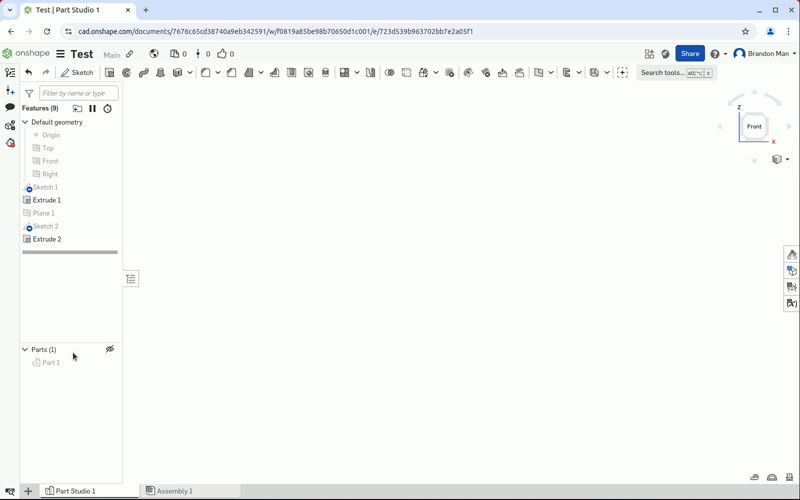
key(shift+s)
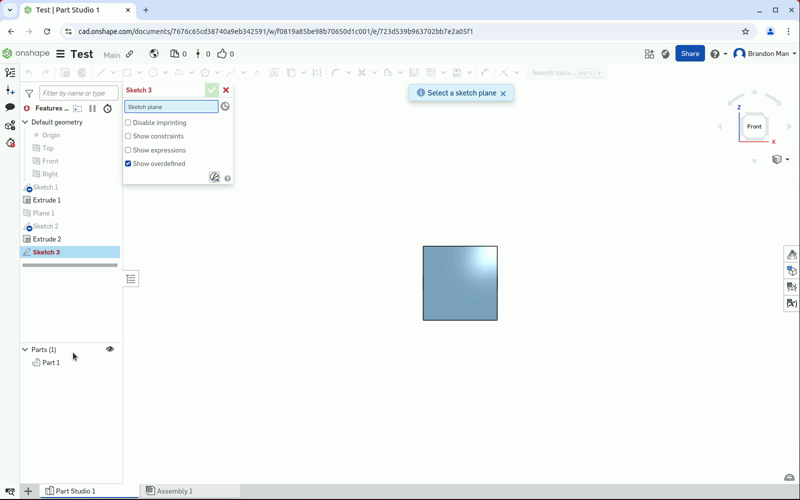
mouse_move(73, 163)
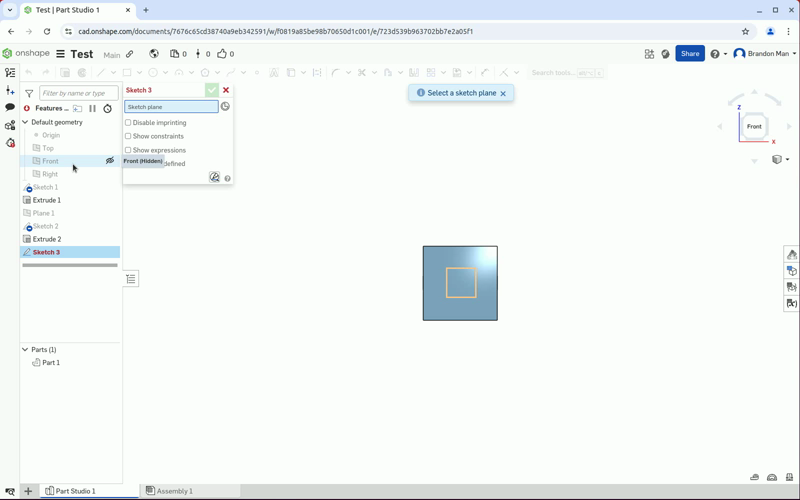
click(73, 163)
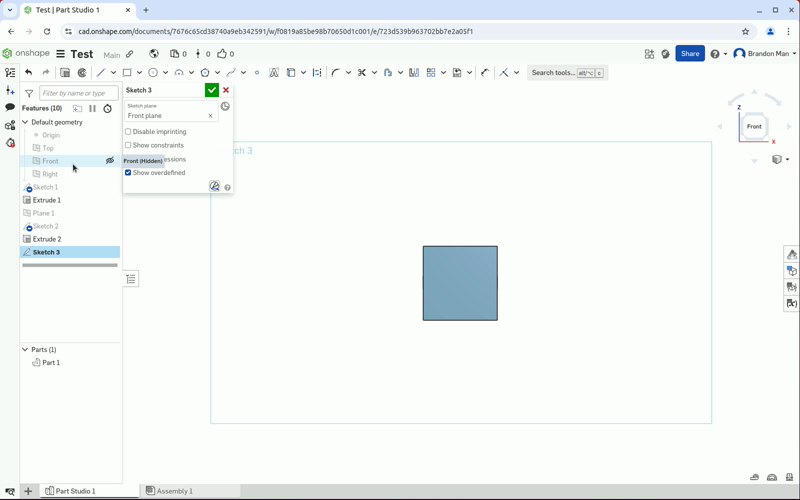
mouse_move(73, 352)
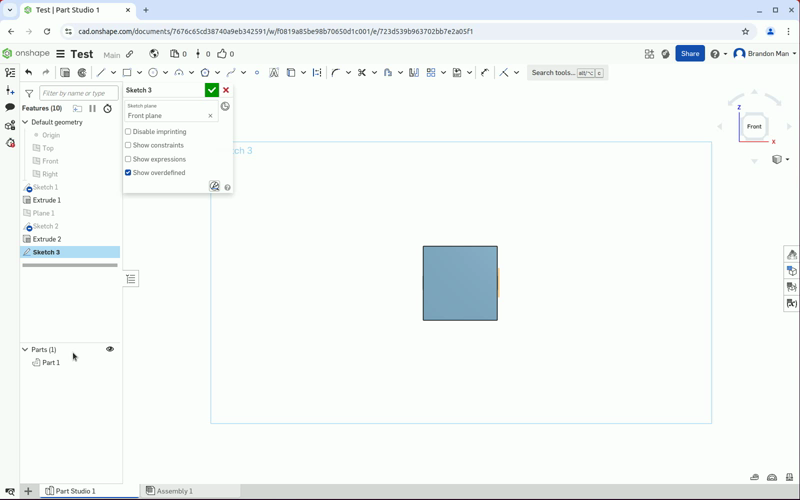
key(y)
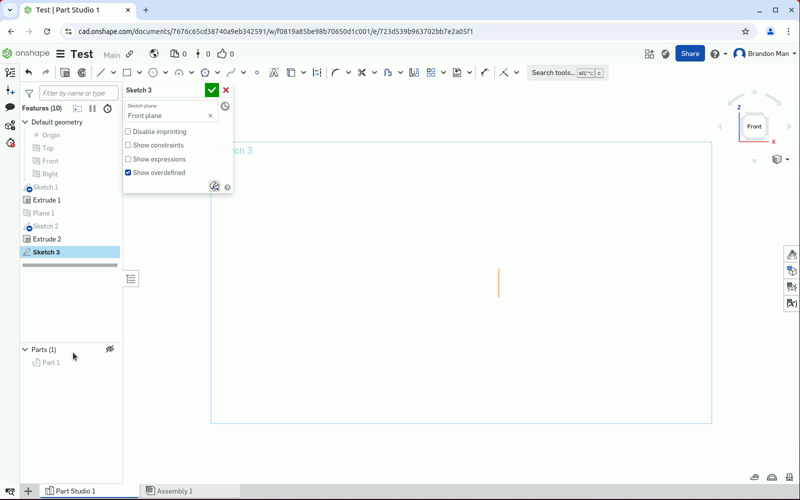
key(a)
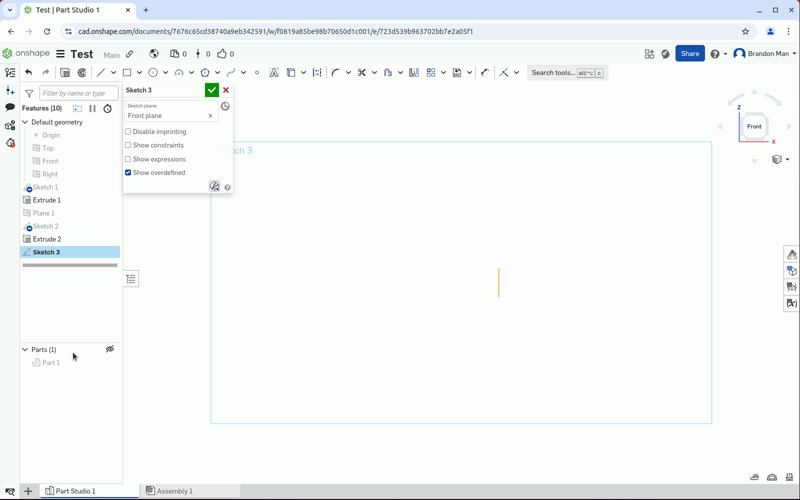
key_down(shift)
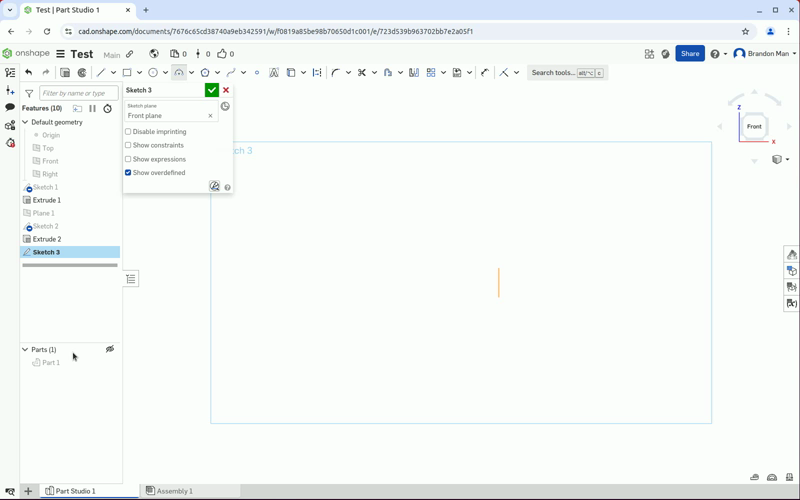
mouse_move(355, 357)
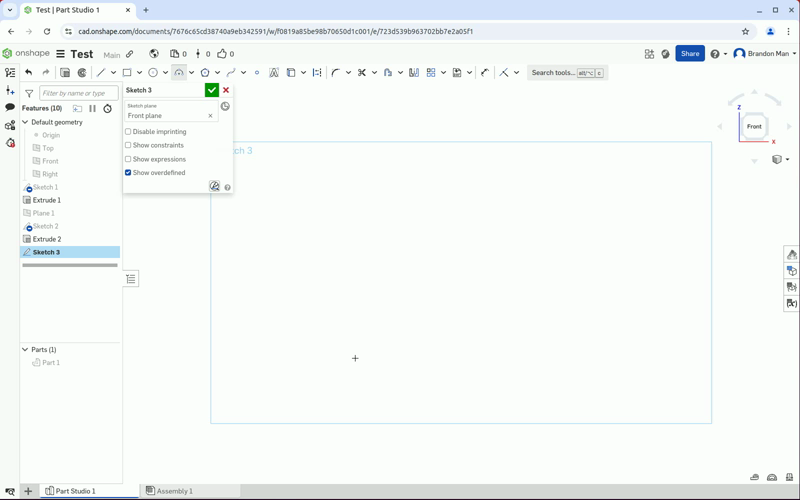
click(355, 357)
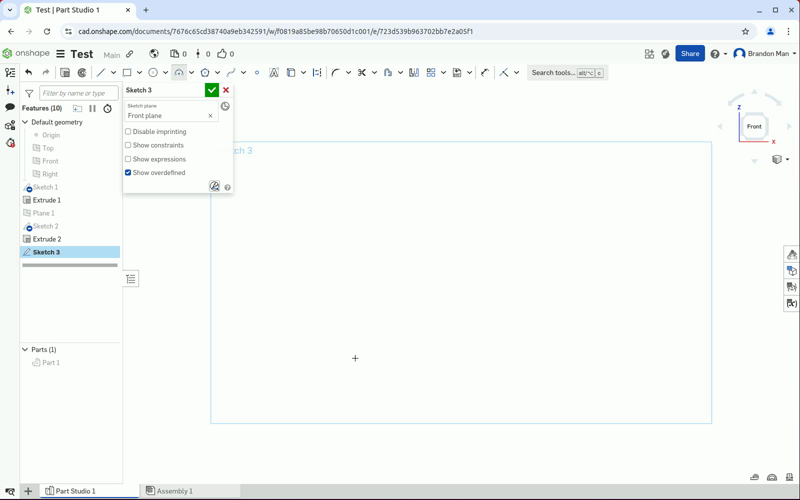
key_up(shift)
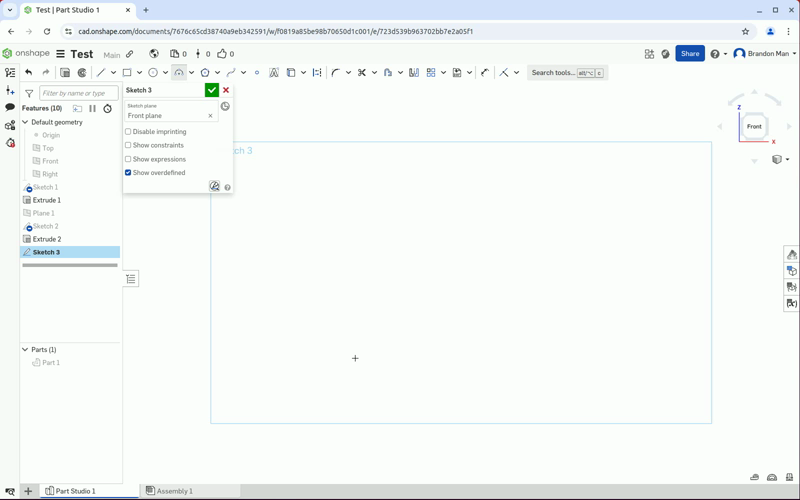
key_down(shift)
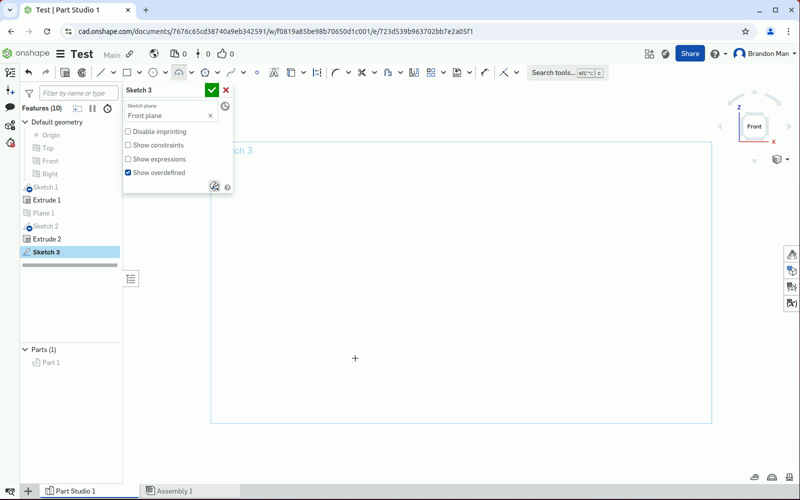
mouse_move(390, 387)
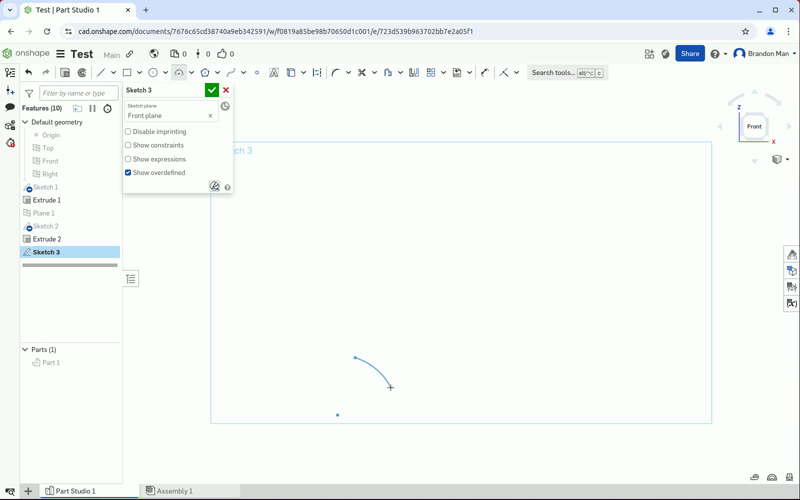
click(390, 387)
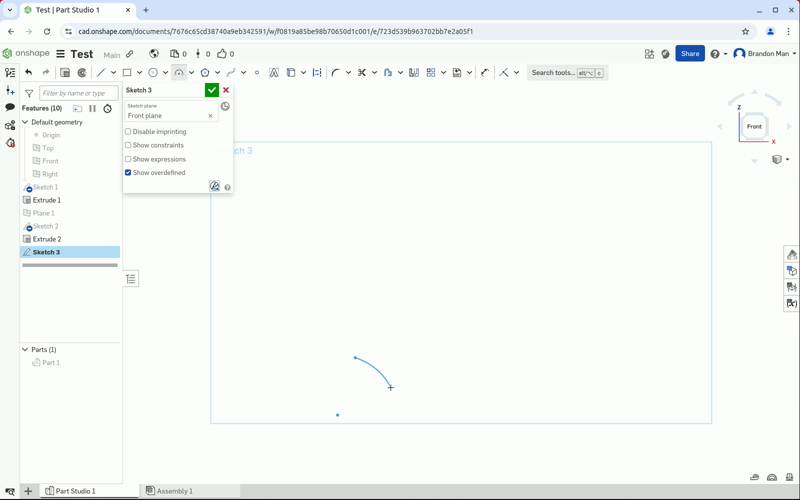
mouse_move(358, 390)
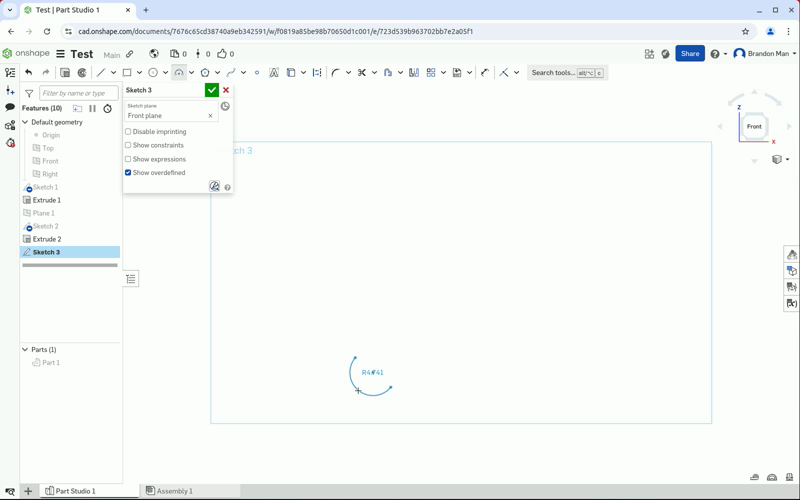
click(358, 390)
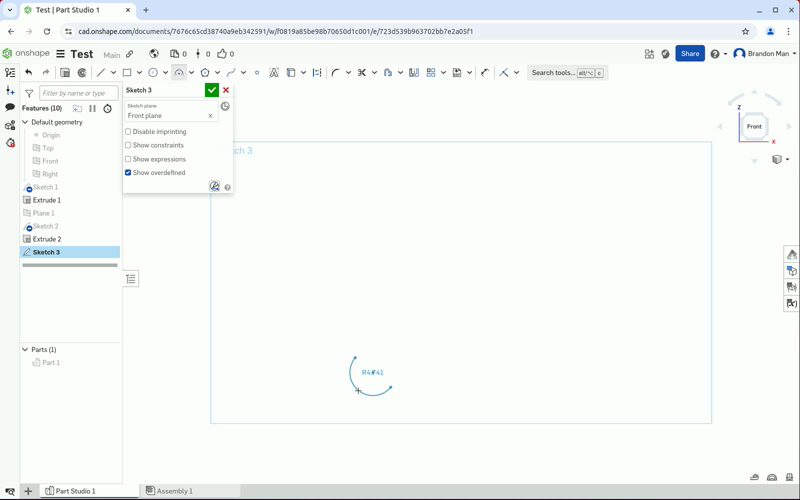
key_up(shift)
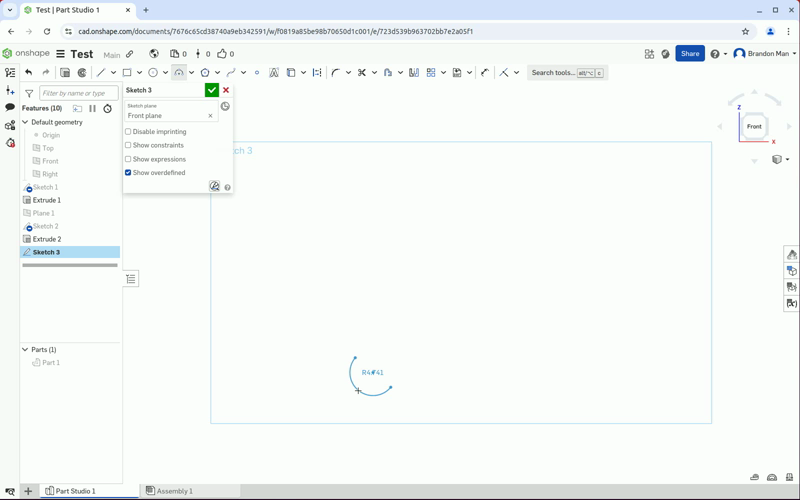
mouse_move(390, 387)
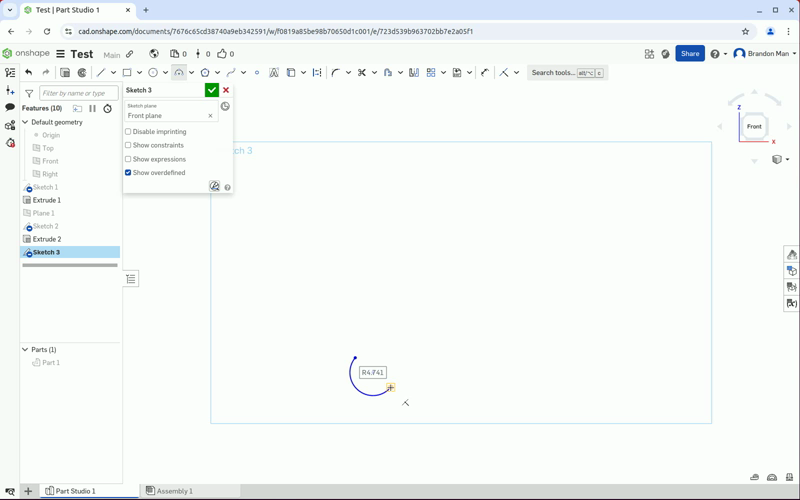
click(390, 387)
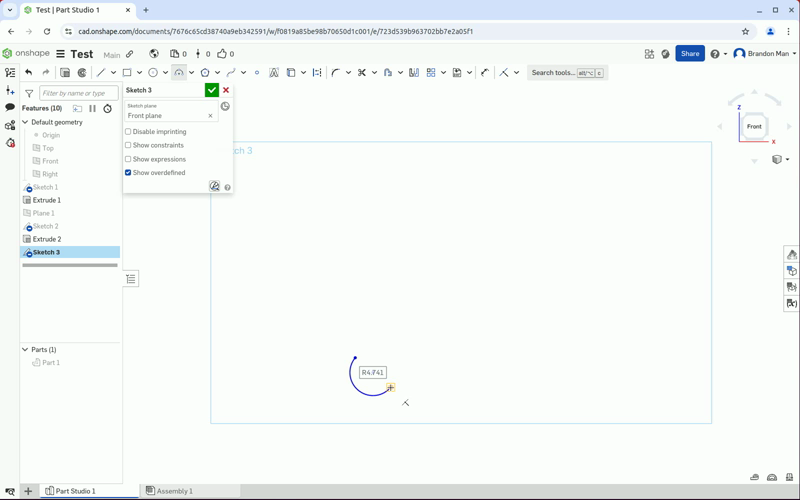
key_down(shift)
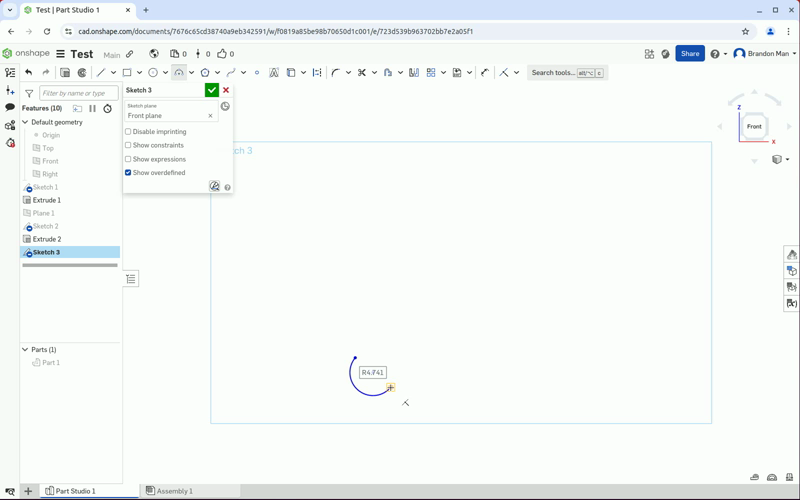
mouse_move(390, 179)
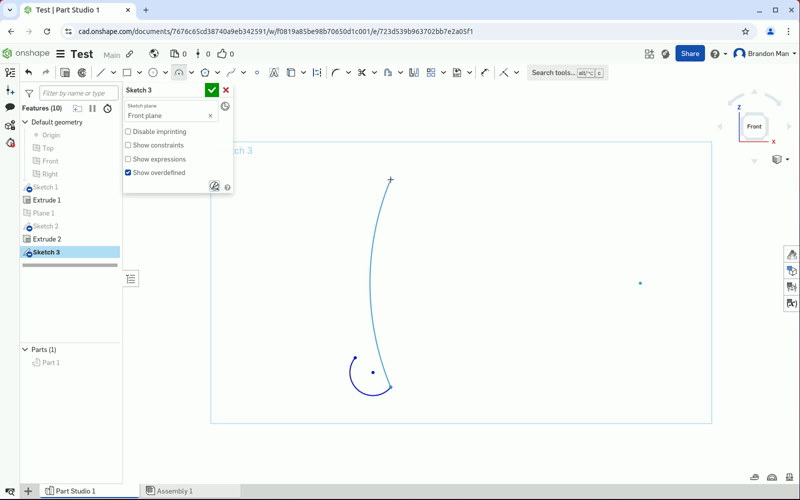
click(390, 179)
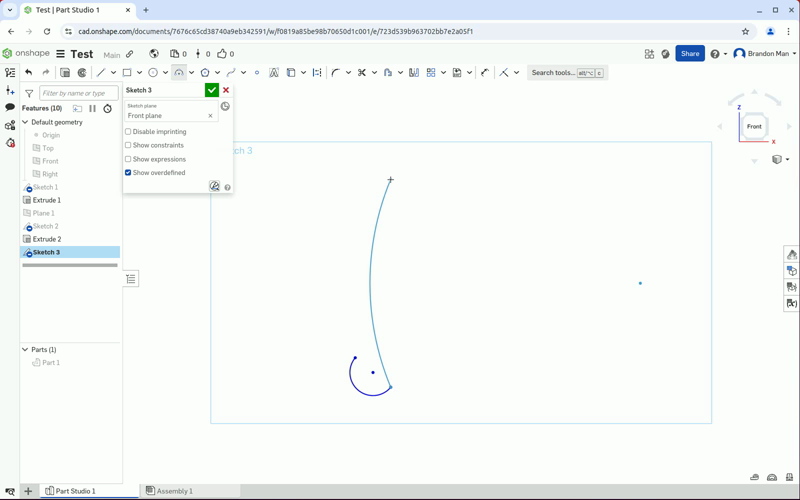
mouse_move(428, 283)
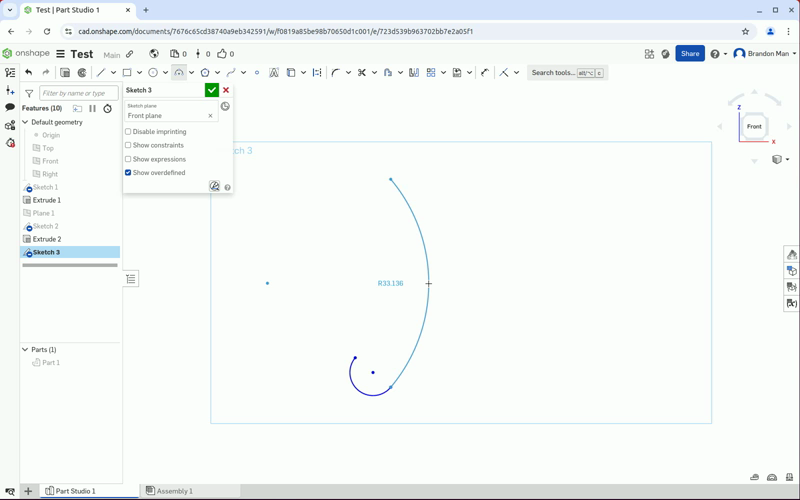
click(428, 283)
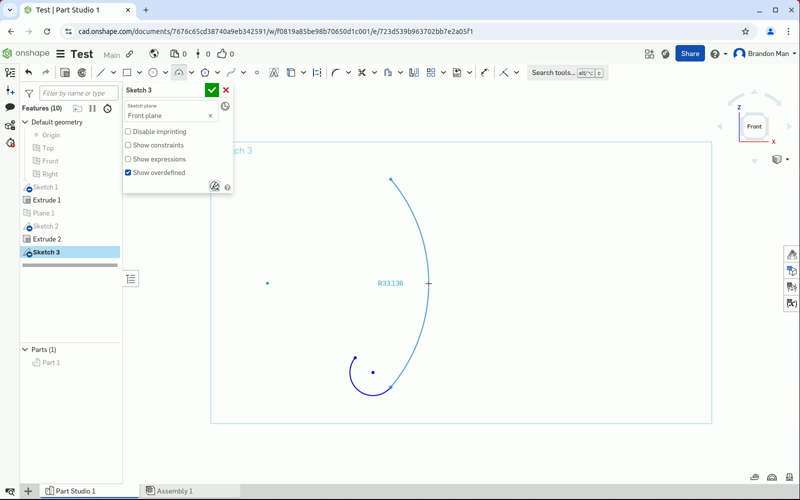
key_up(shift)
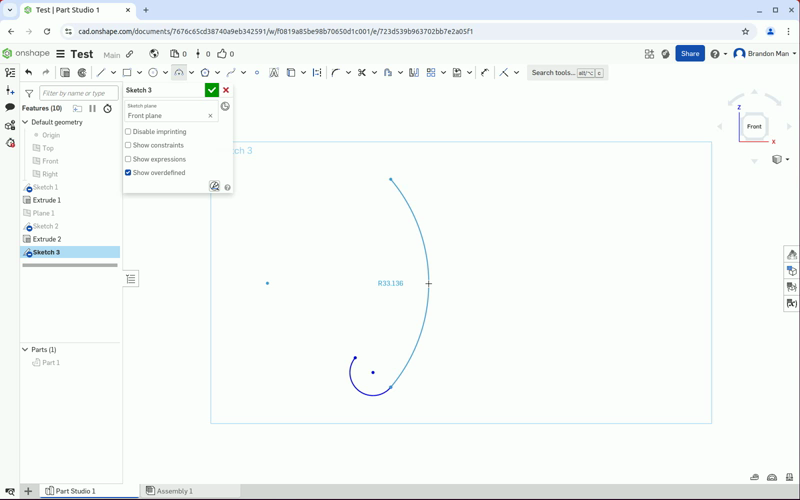
mouse_move(390, 179)
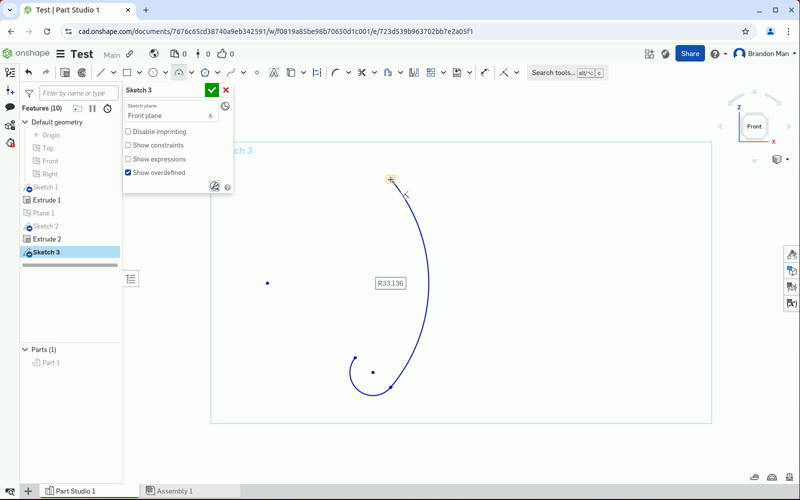
click(390, 179)
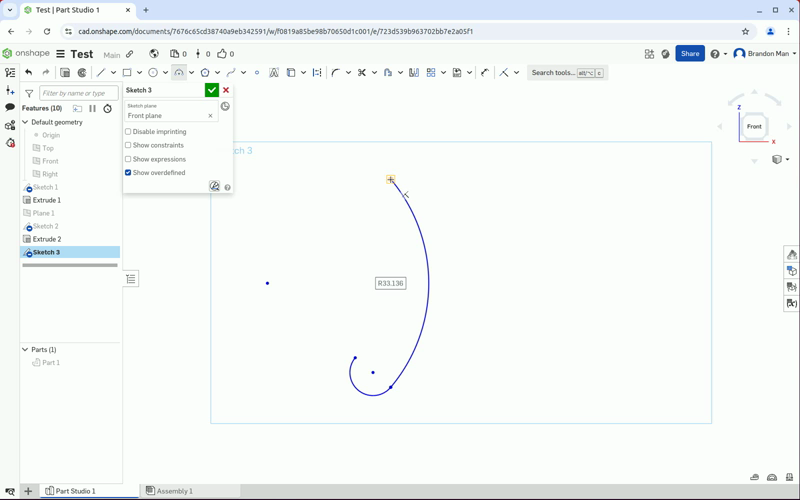
key_down(shift)
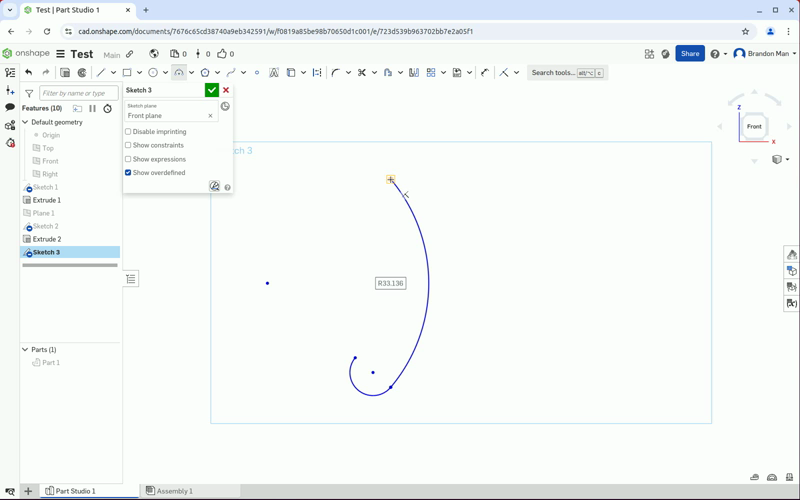
mouse_move(355, 208)
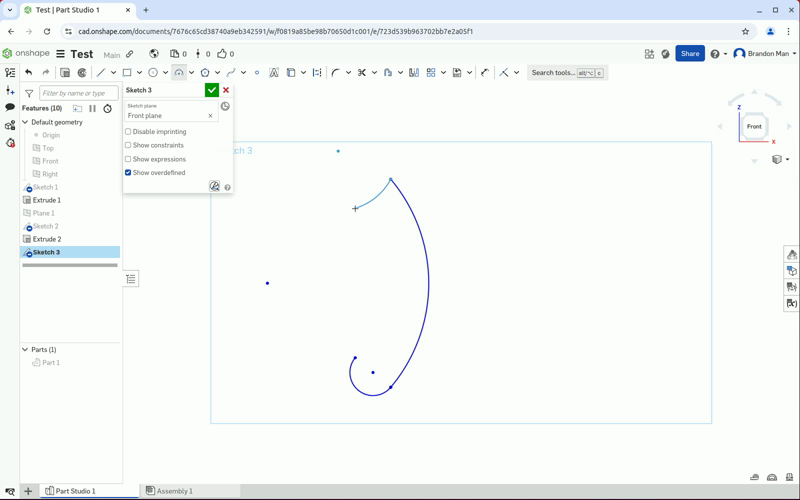
click(355, 208)
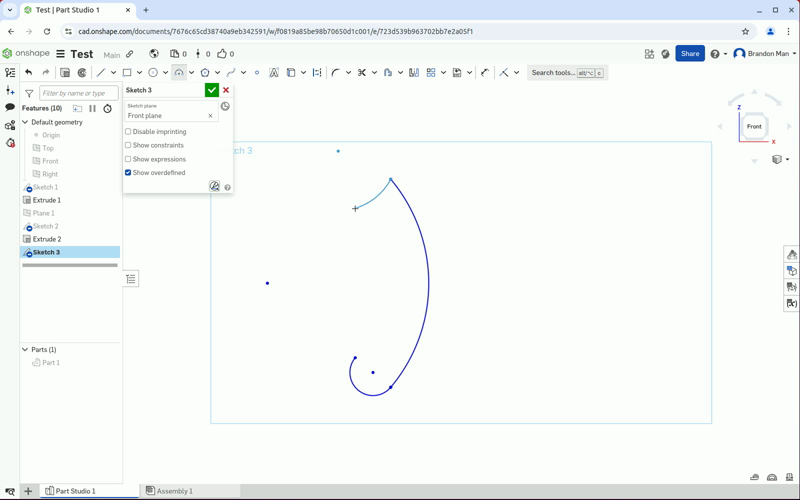
mouse_move(358, 176)
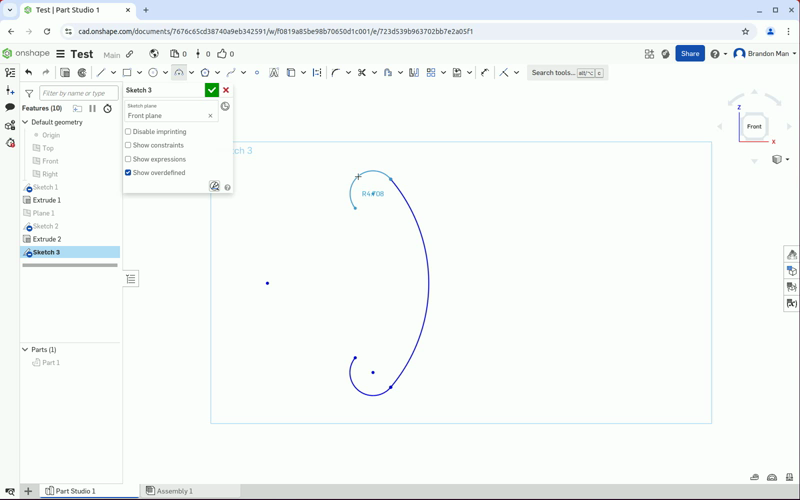
click(358, 176)
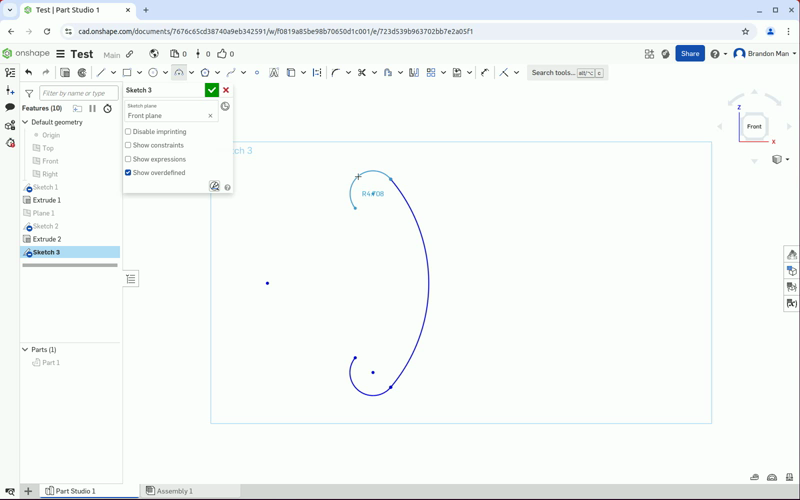
key_up(shift)
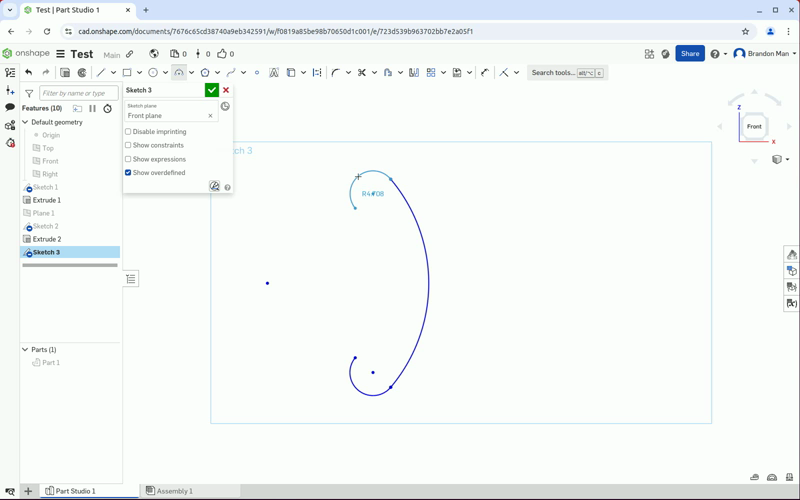
mouse_move(355, 208)
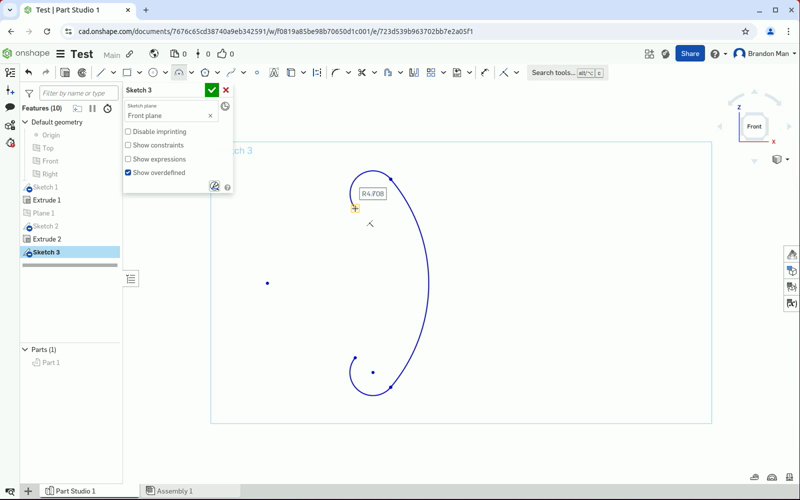
click(355, 208)
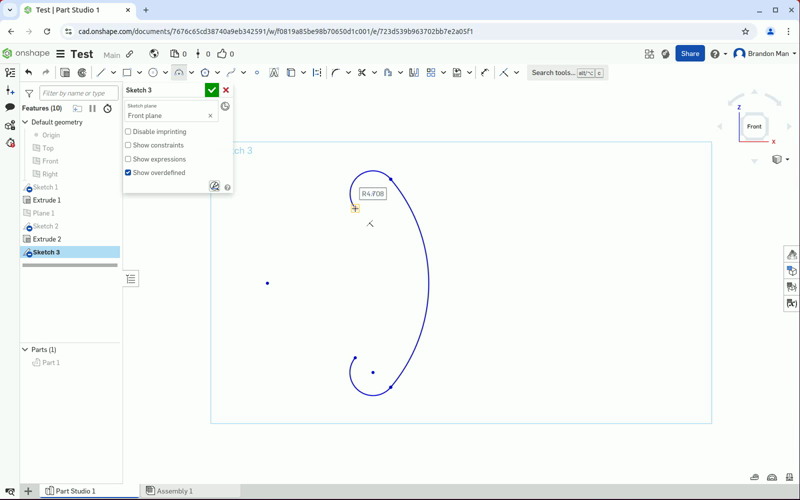
mouse_move(355, 357)
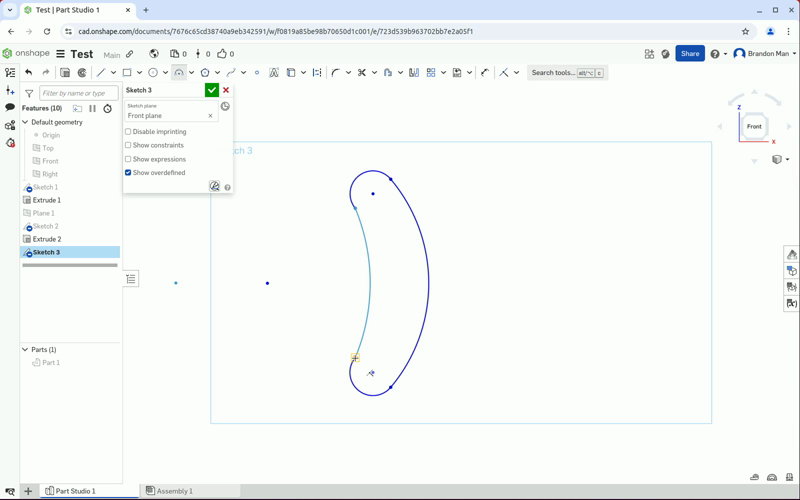
click(355, 357)
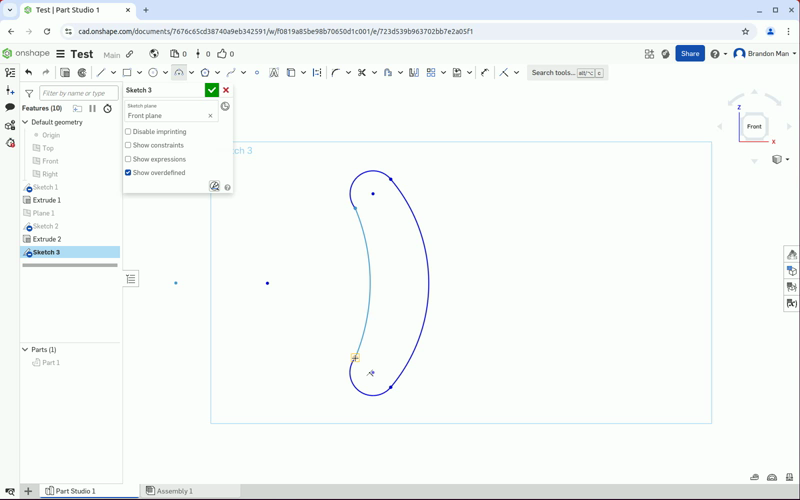
key_down(shift)
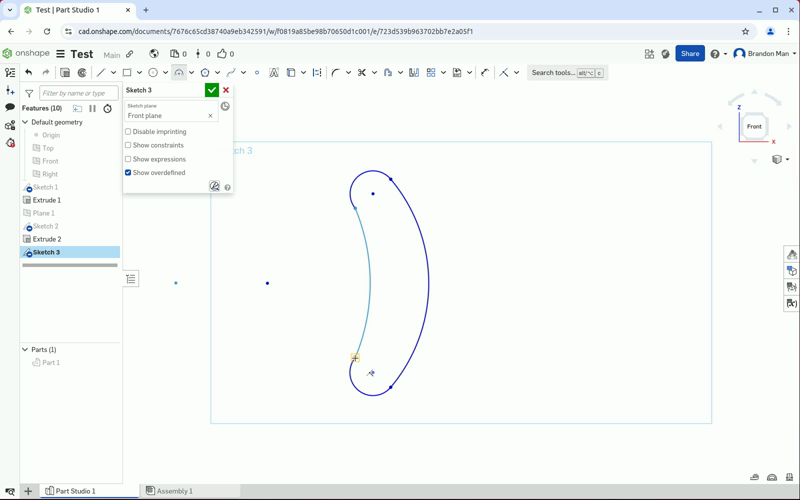
mouse_move(382, 283)
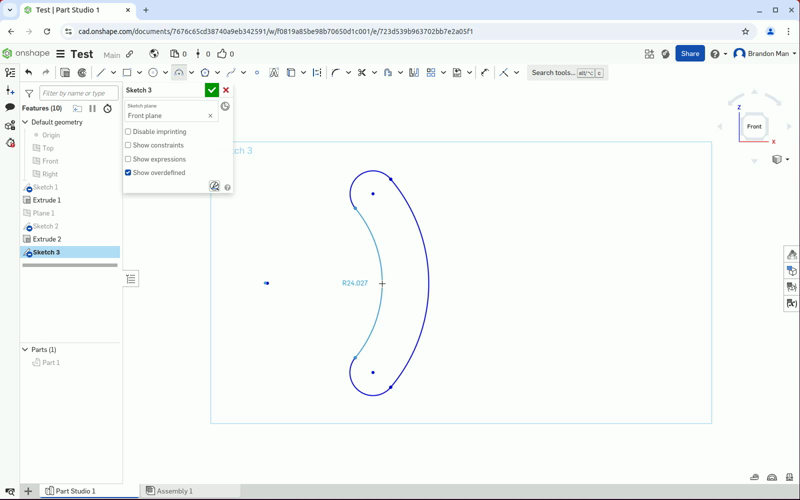
click(382, 283)
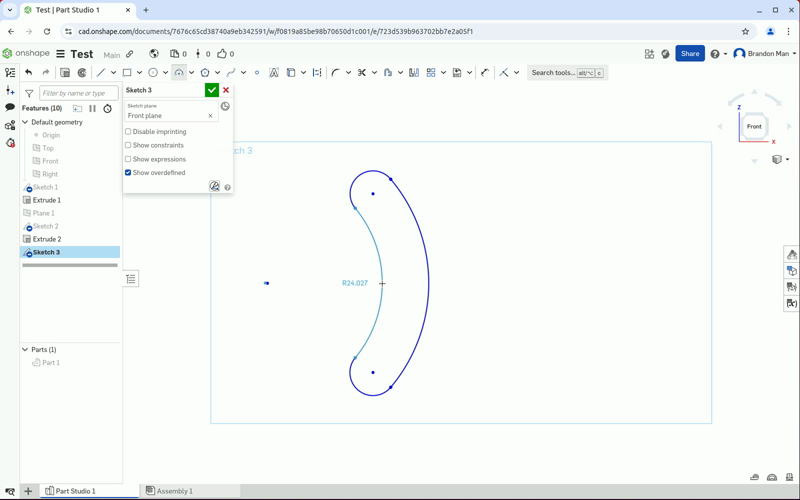
key_up(shift)
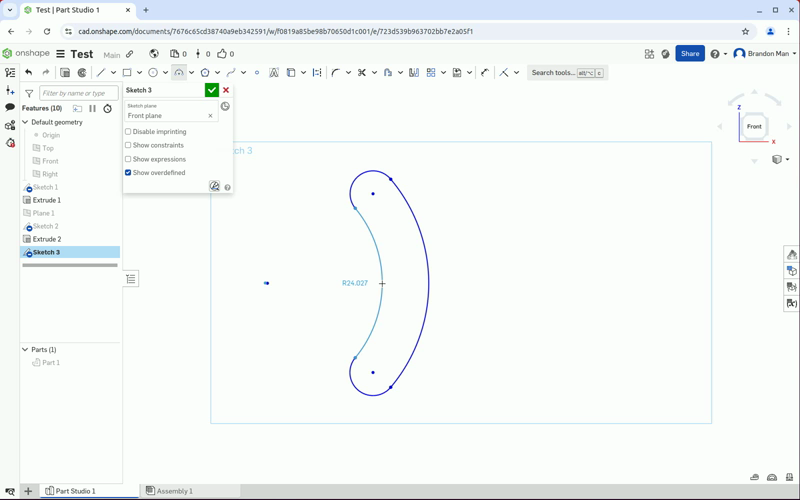
key(esc)
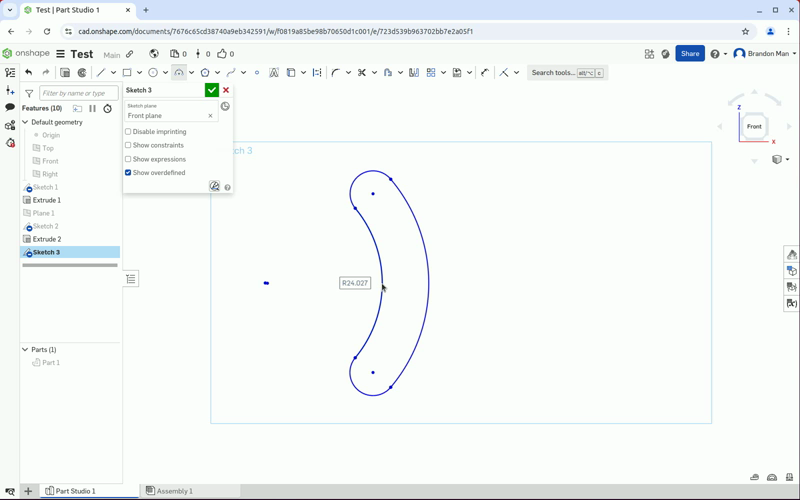
key(a)
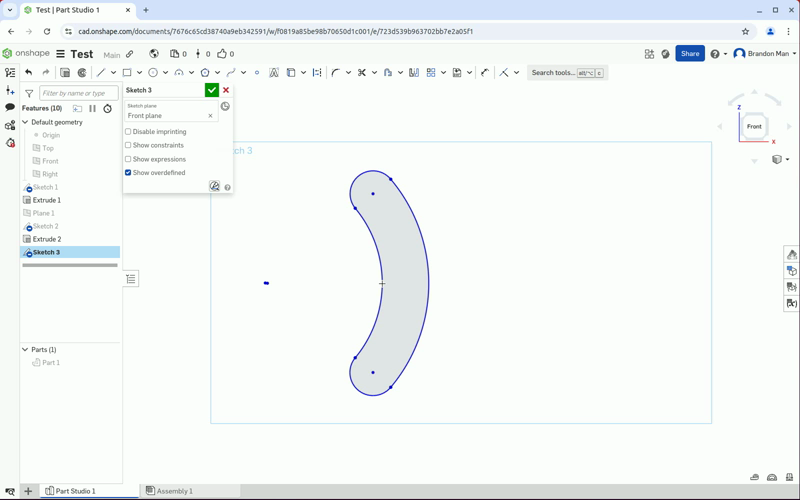
key_down(shift)
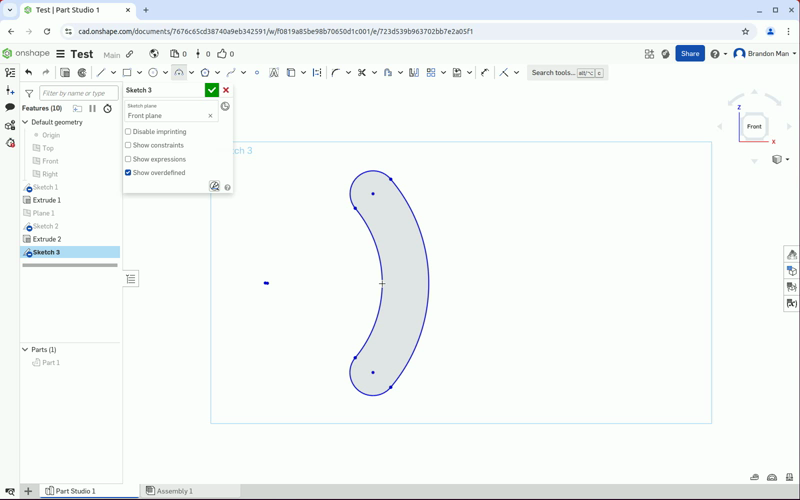
mouse_move(363, 365)
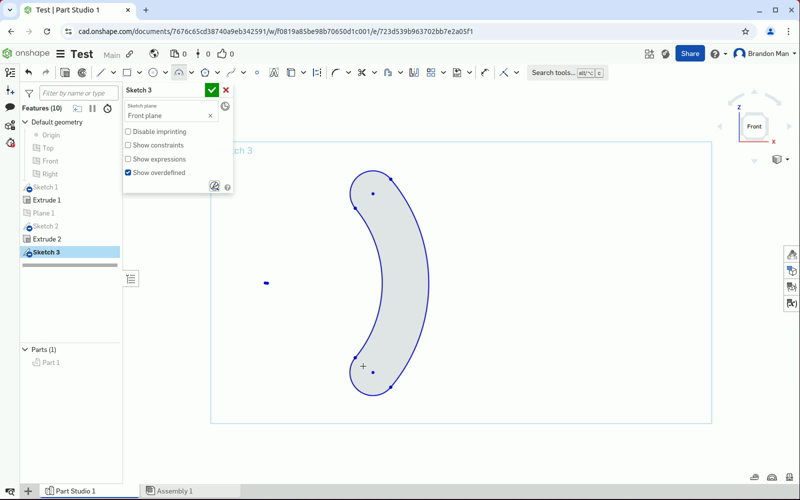
click(363, 365)
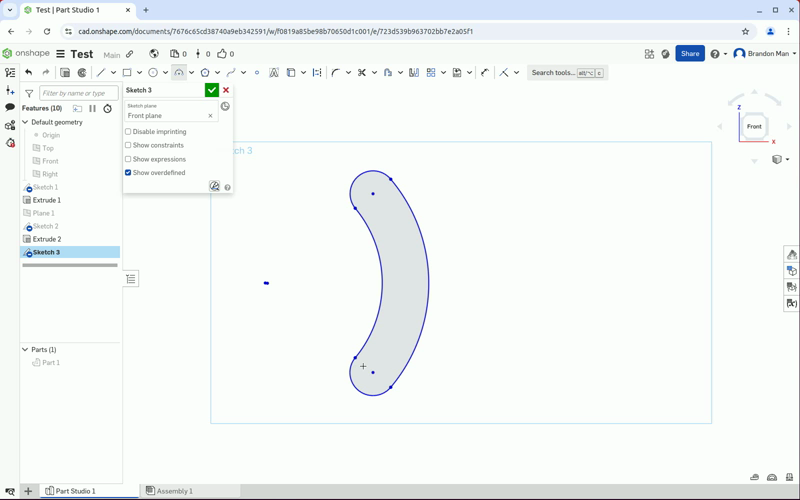
key_up(shift)
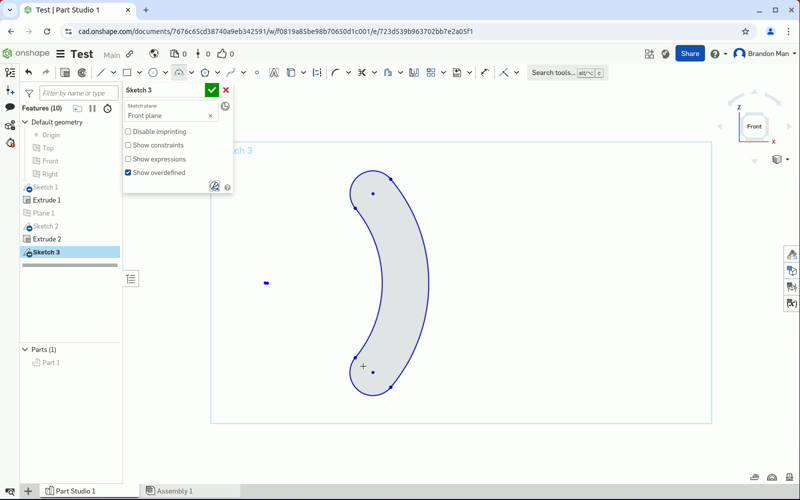
key_down(shift)
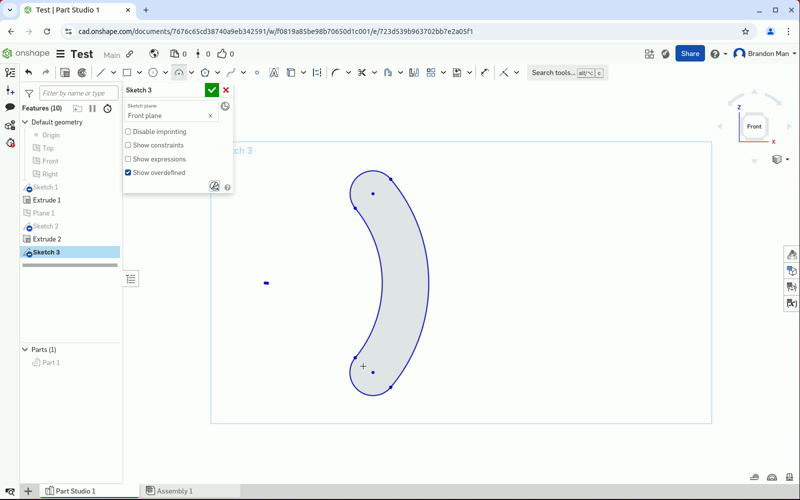
mouse_move(382, 379)
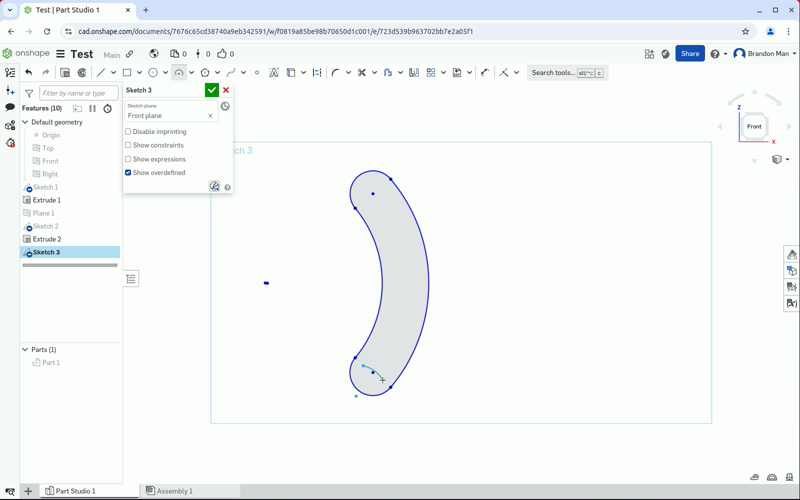
click(382, 379)
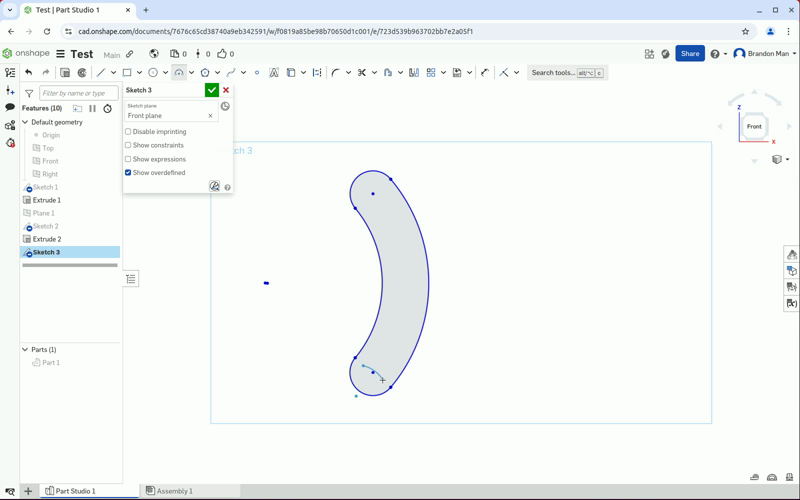
mouse_move(366, 382)
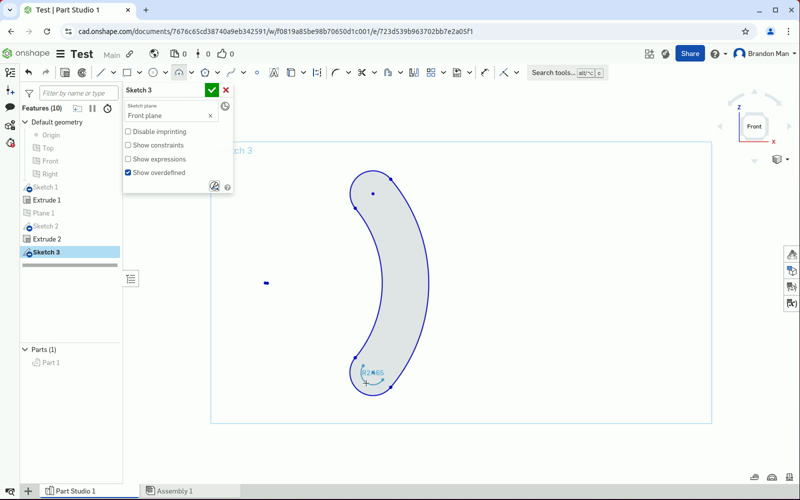
click(366, 382)
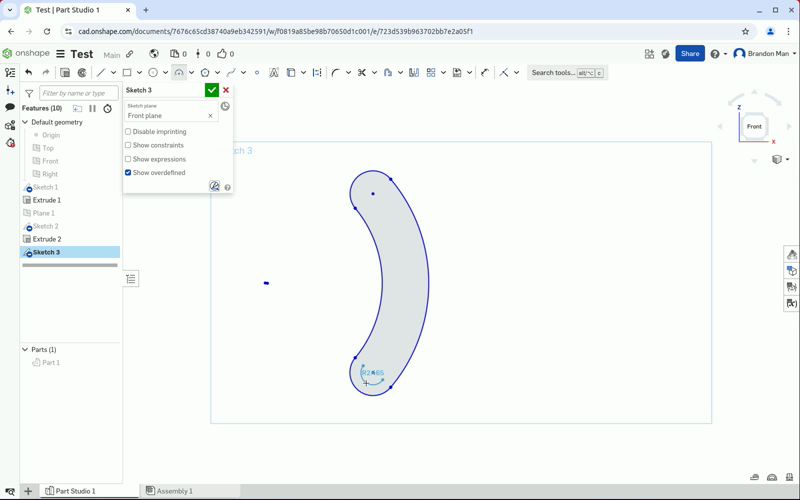
key_up(shift)
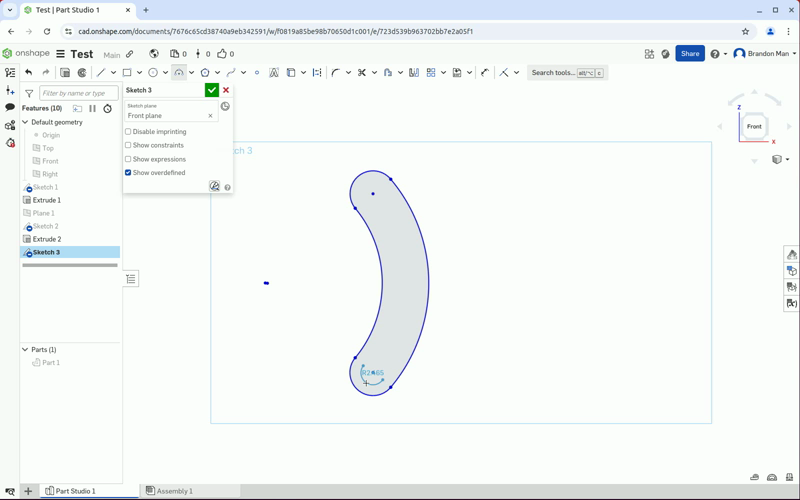
mouse_move(382, 379)
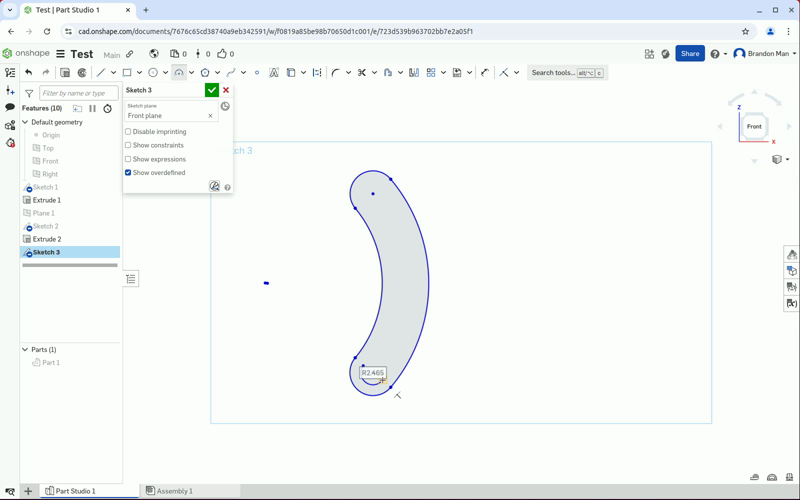
click(382, 379)
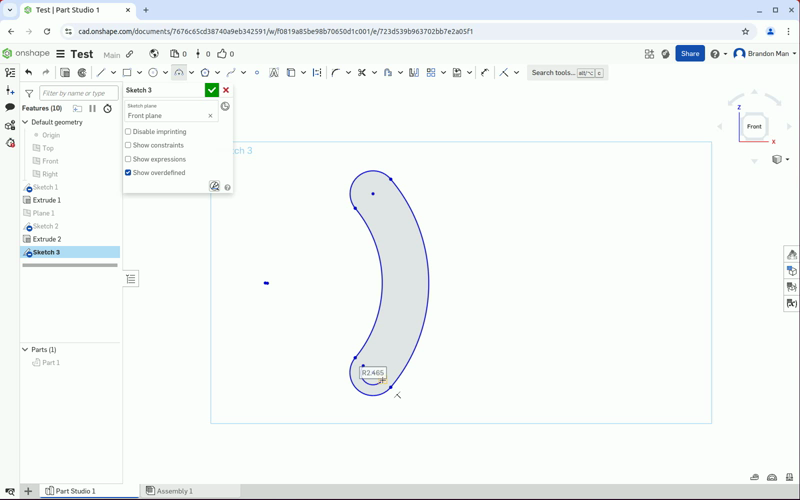
key_down(shift)
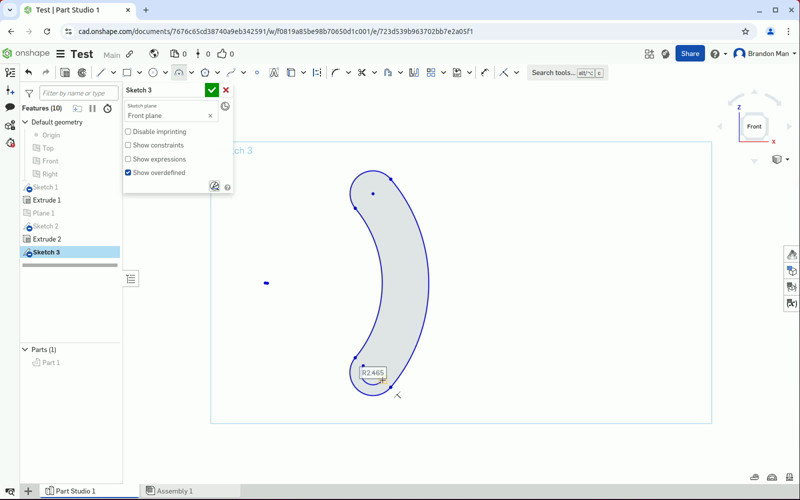
mouse_move(382, 186)
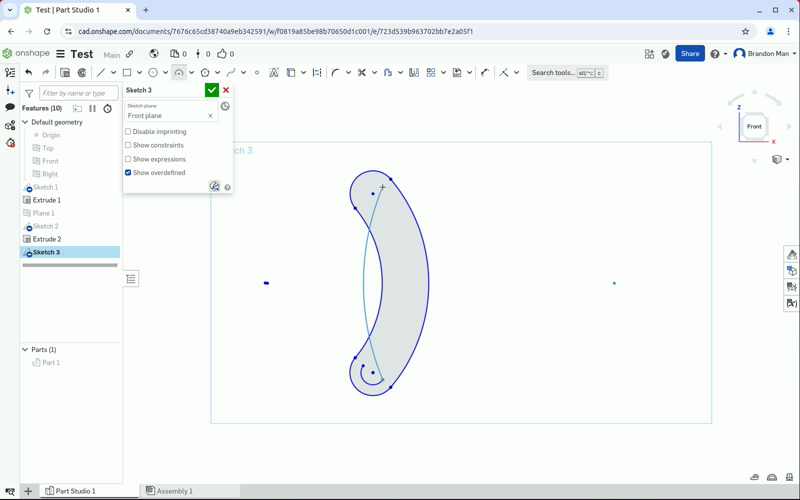
click(382, 186)
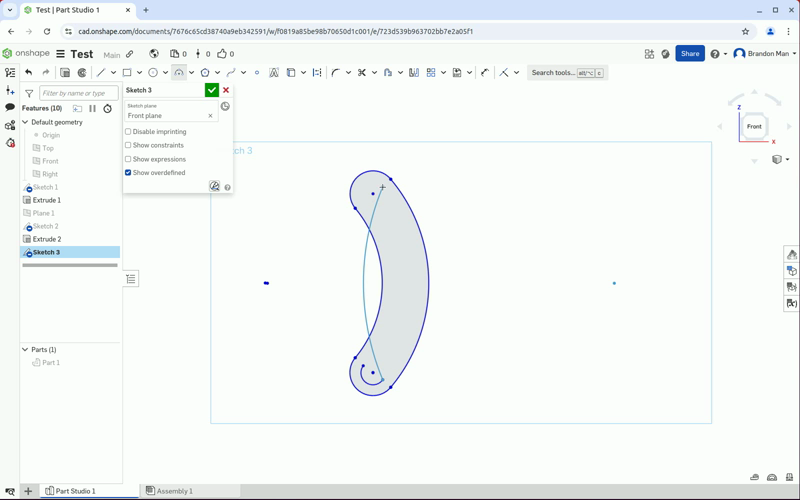
mouse_move(417, 283)
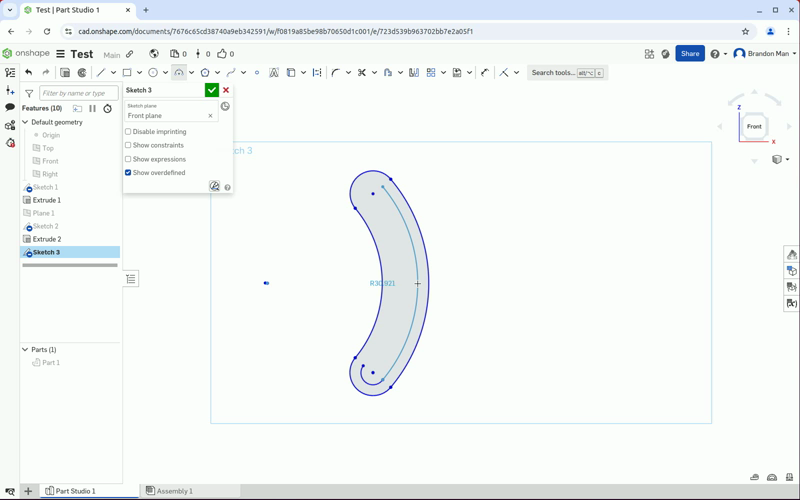
click(417, 283)
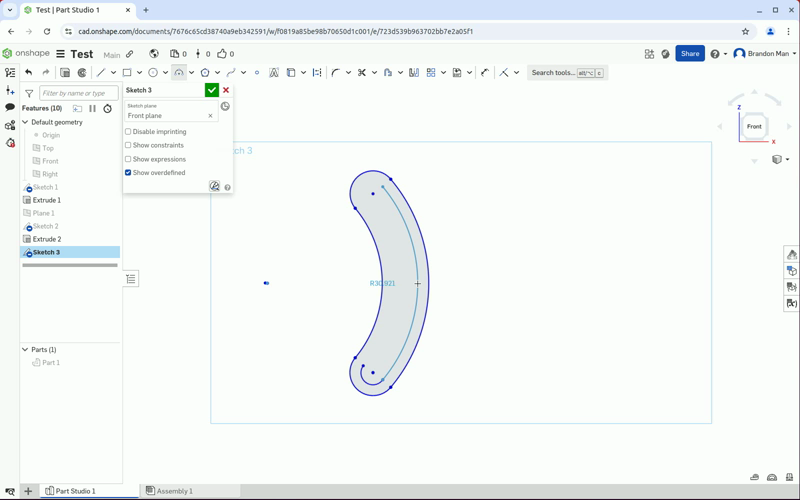
key_up(shift)
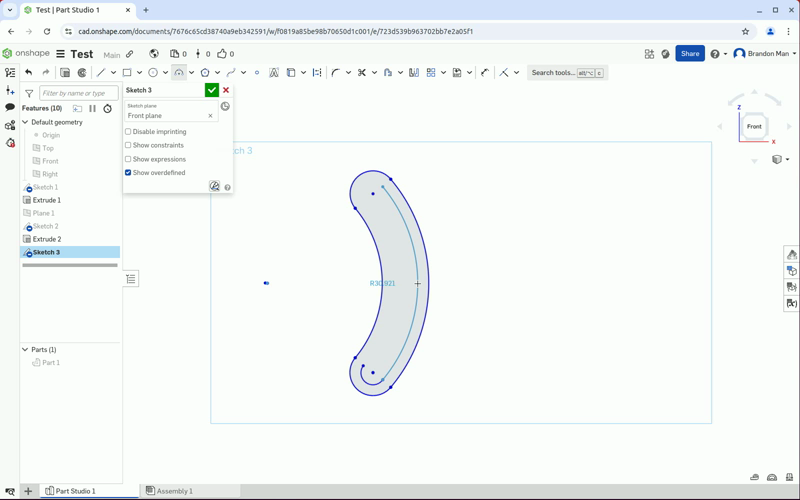
mouse_move(382, 186)
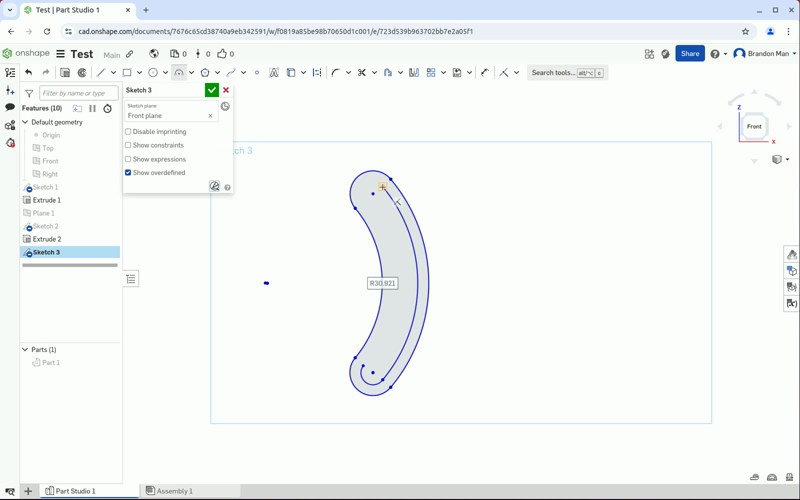
click(382, 186)
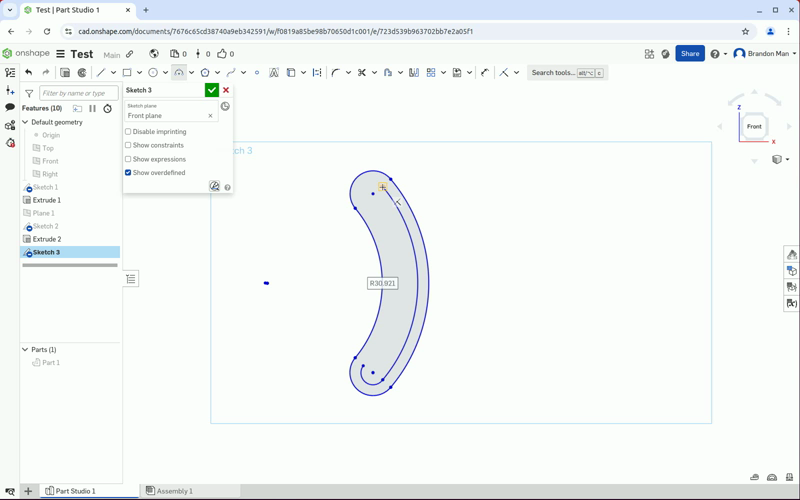
key_down(shift)
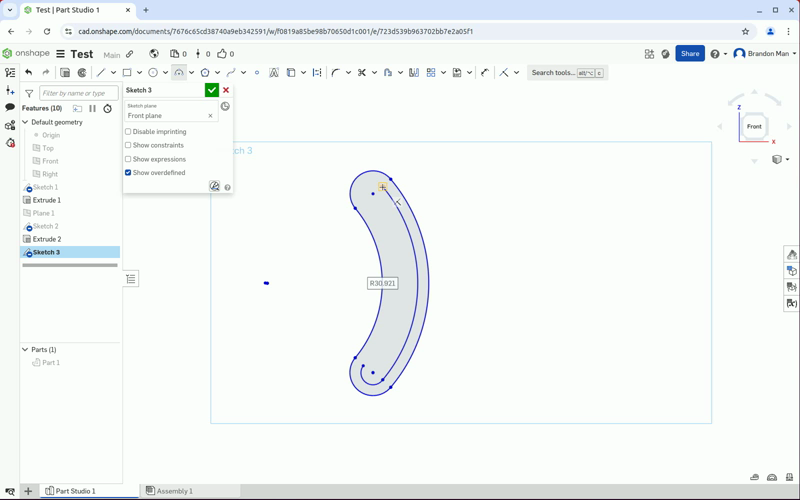
mouse_move(363, 202)
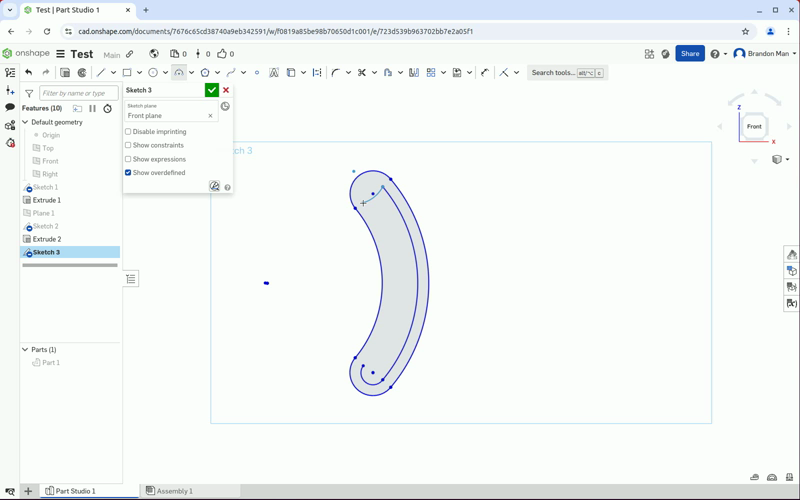
click(363, 202)
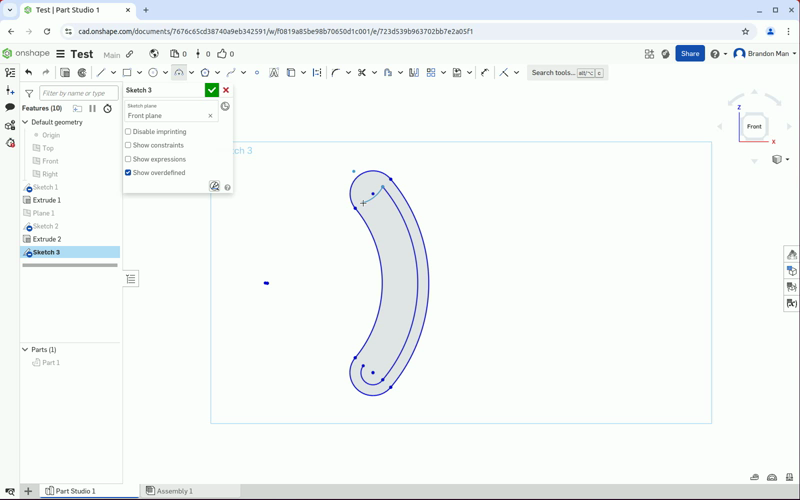
mouse_move(365, 185)
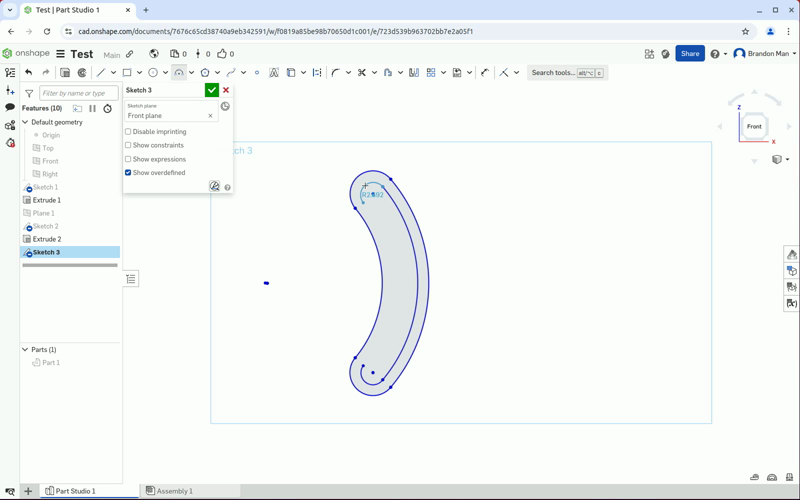
click(365, 185)
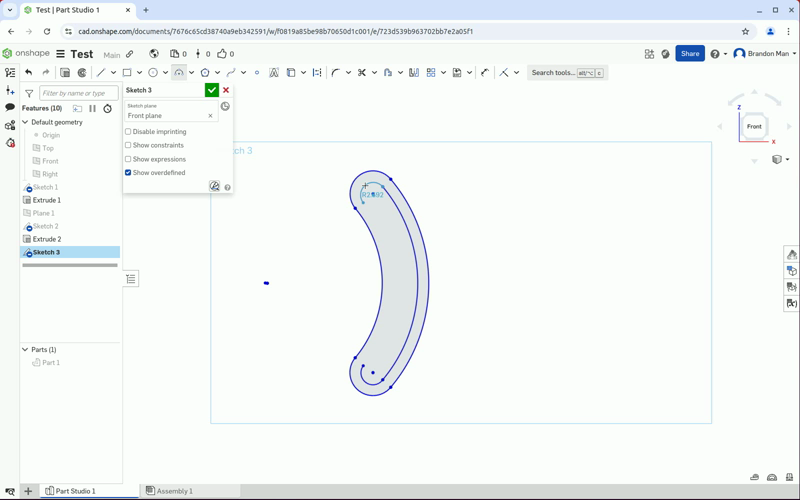
key_up(shift)
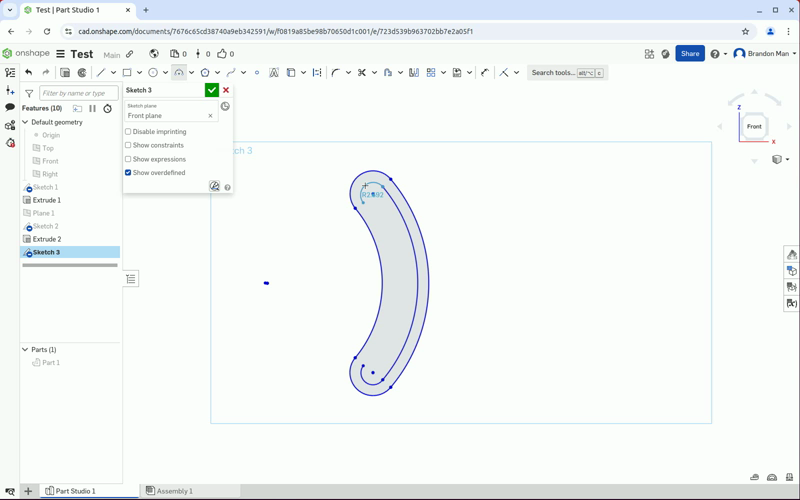
mouse_move(363, 202)
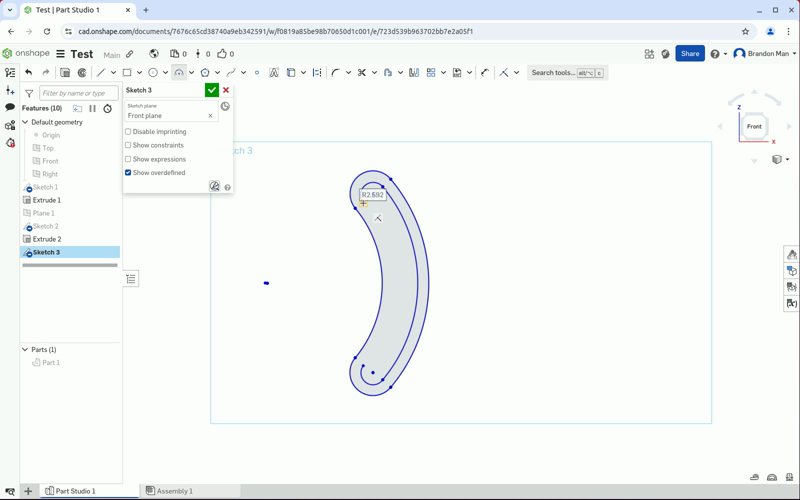
click(363, 202)
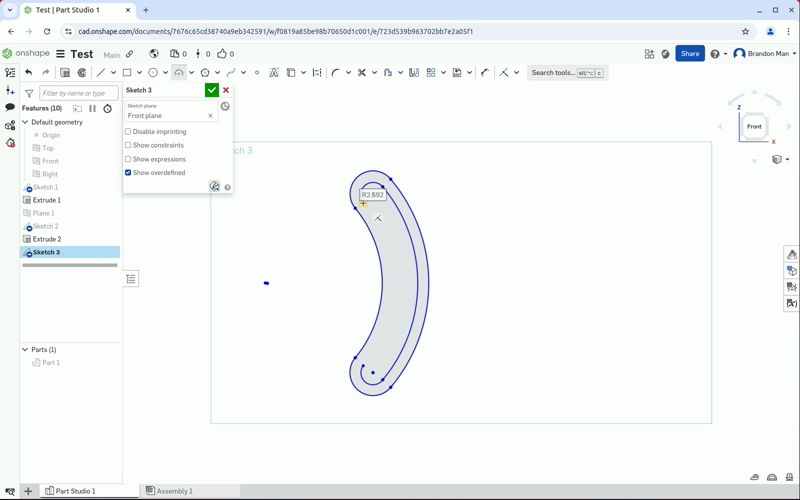
mouse_move(363, 365)
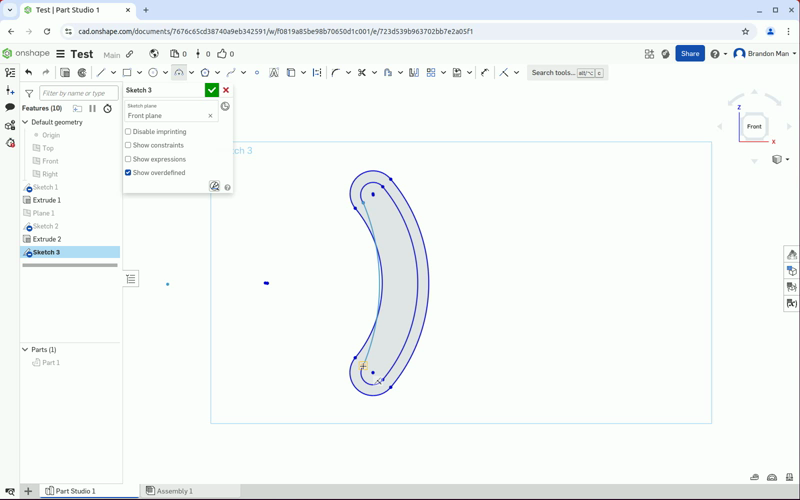
click(363, 365)
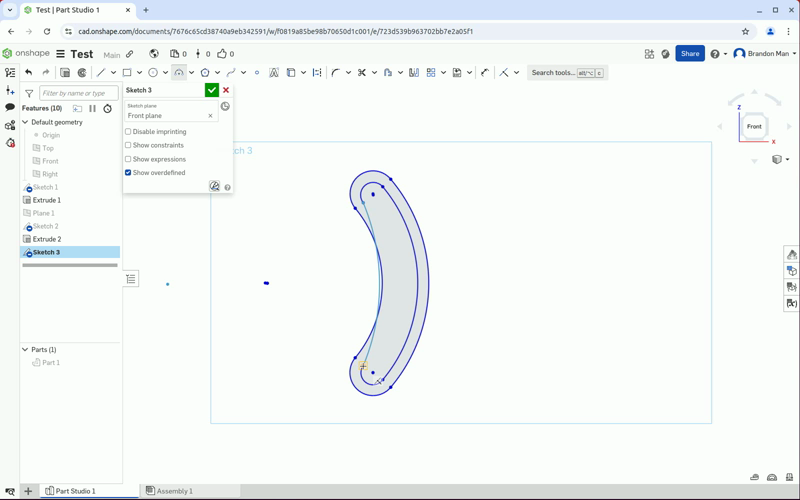
key_down(shift)
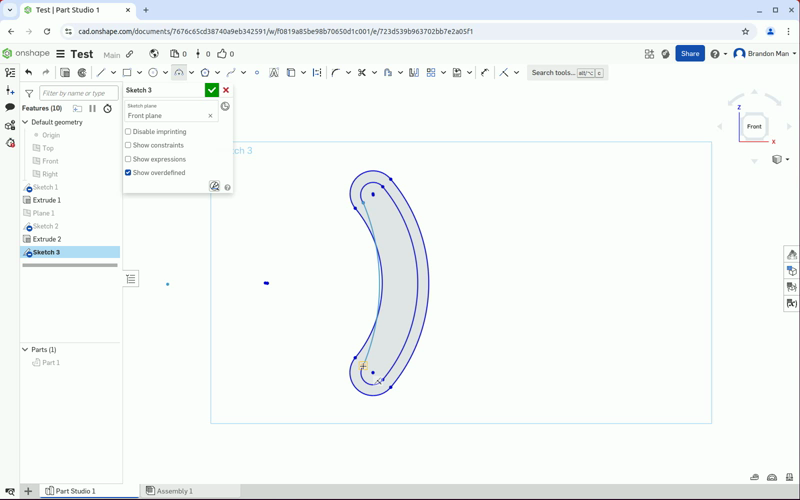
mouse_move(392, 284)
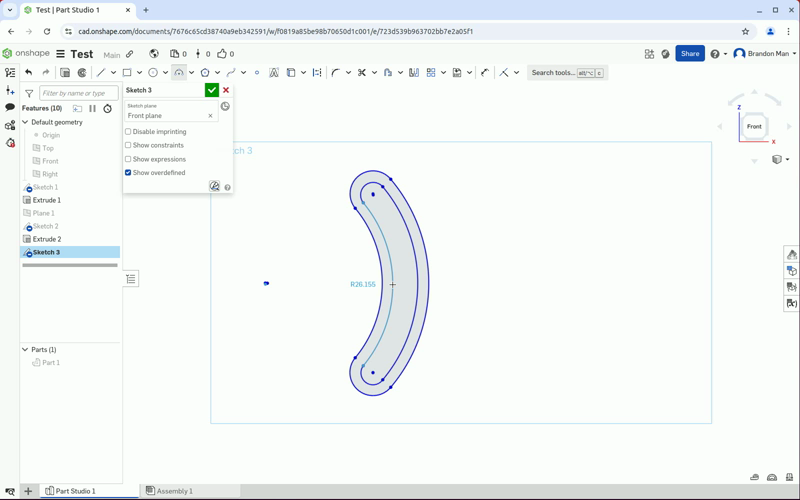
click(392, 284)
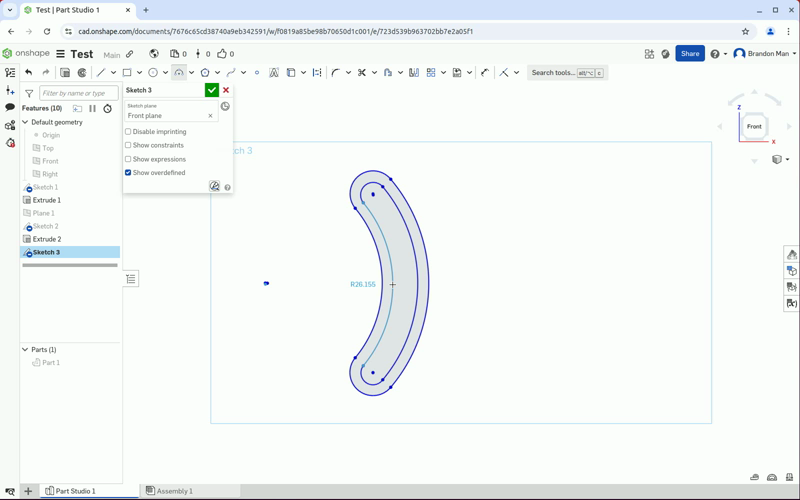
key_up(shift)
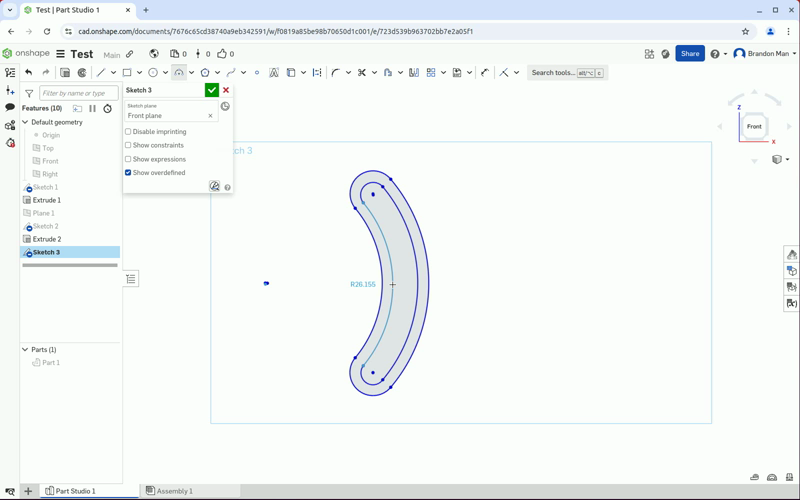
key(esc)
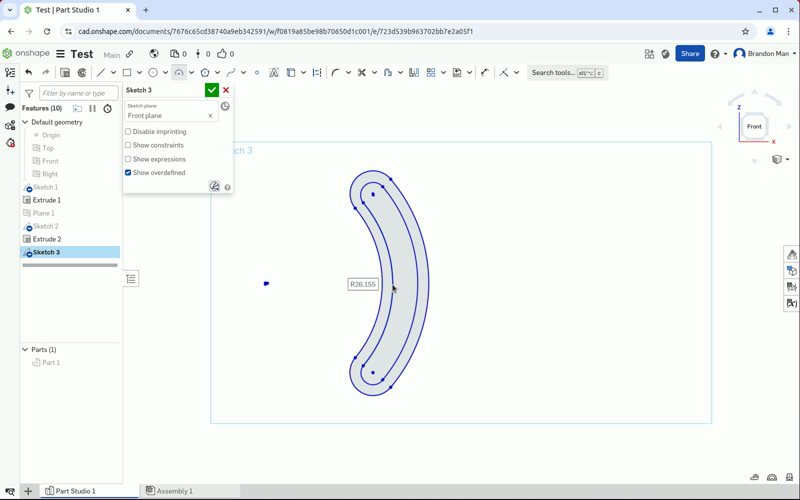
mouse_move(375, 228)
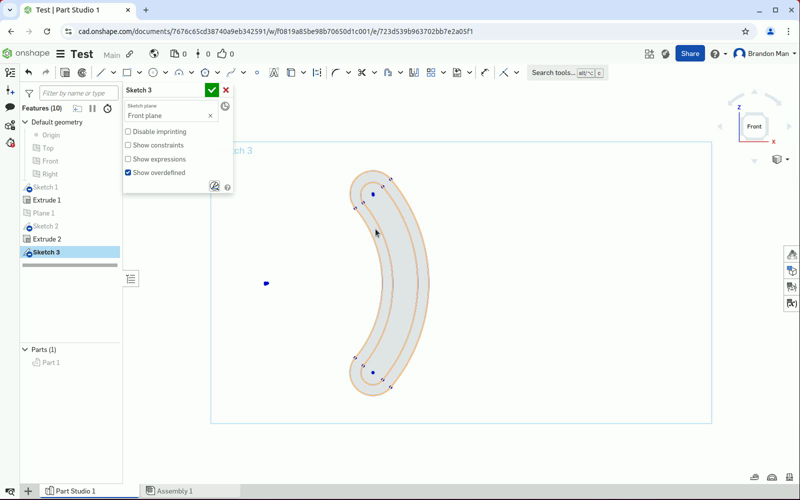
click(375, 228)
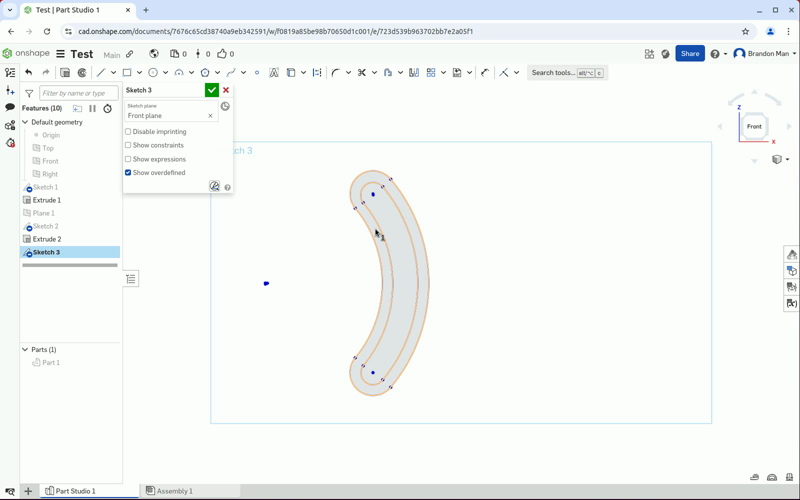
mouse_move(73, 352)
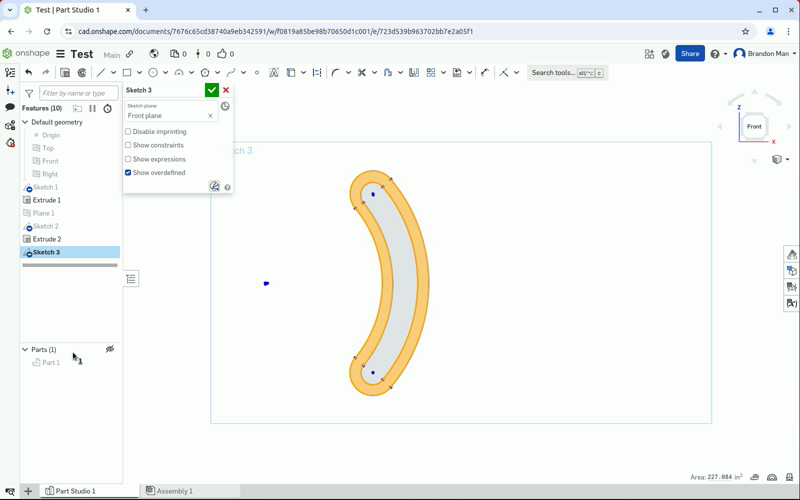
key(shift+y)
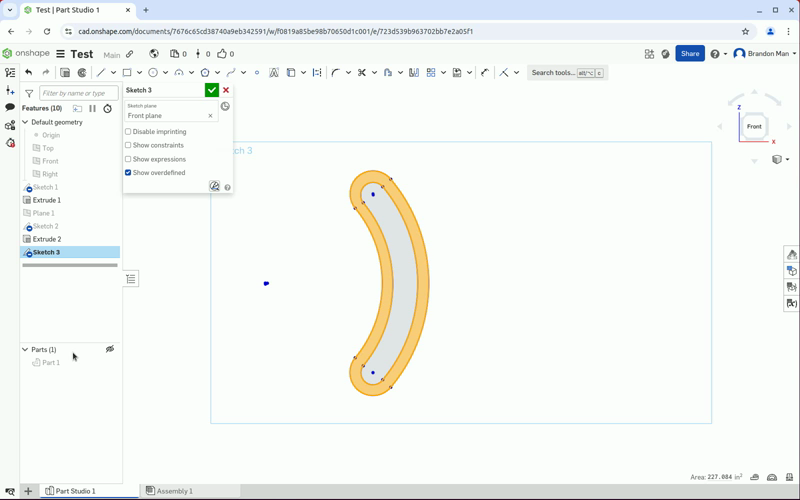
key(shift+e)
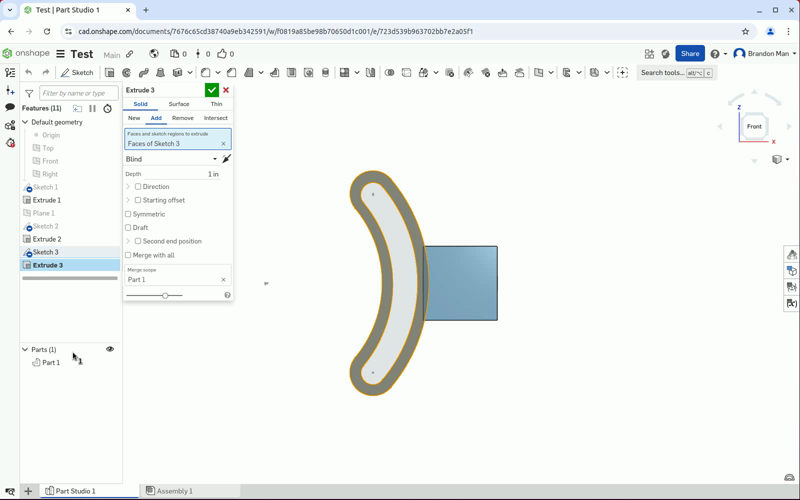
mouse_move(143, 106)
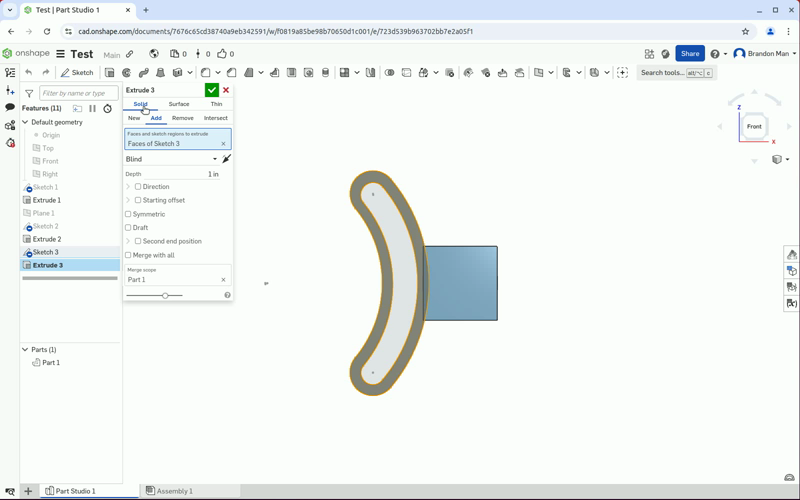
click(143, 106)
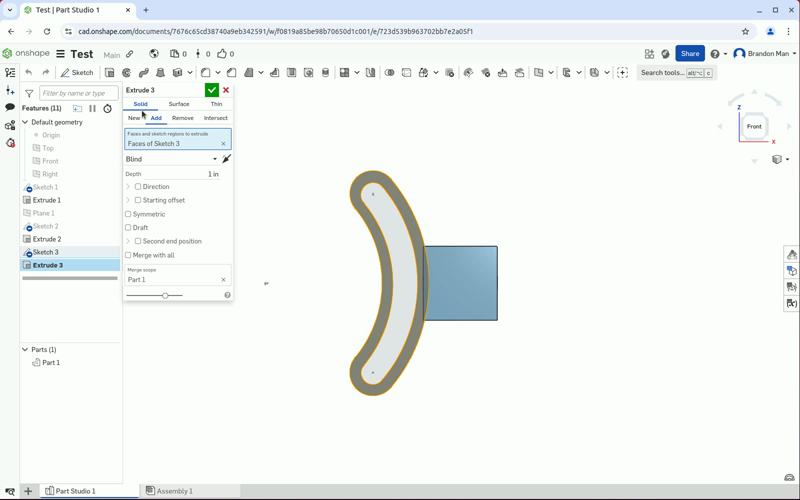
mouse_move(137, 120)
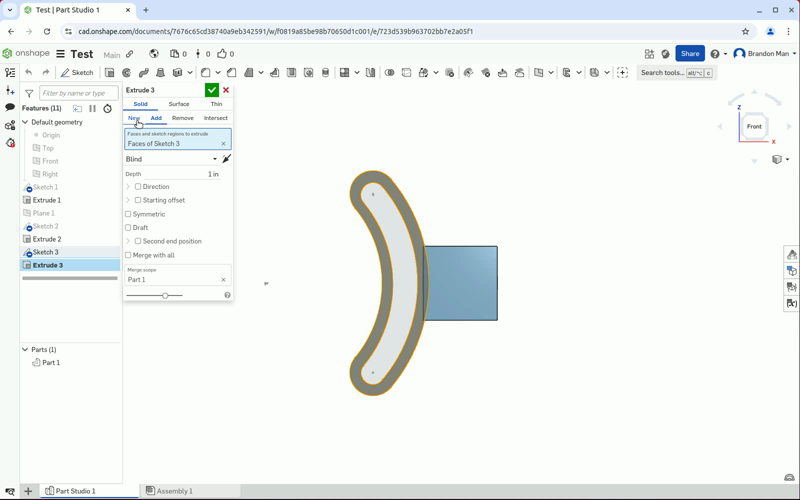
click(137, 120)
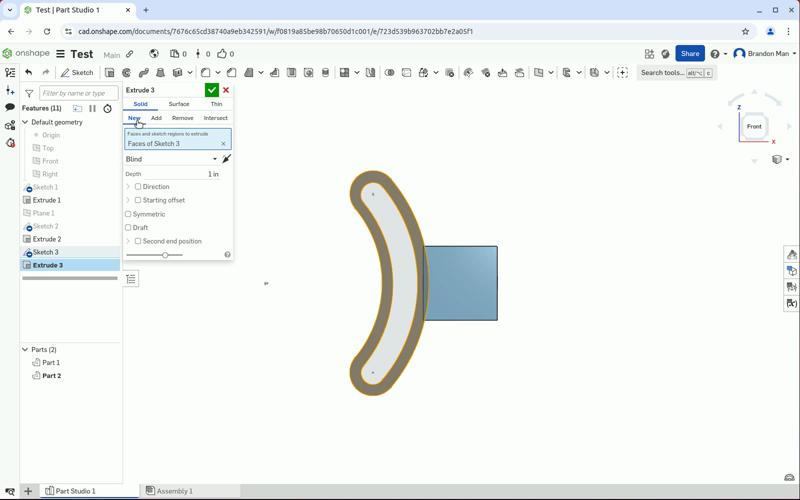
key(tab, 4)
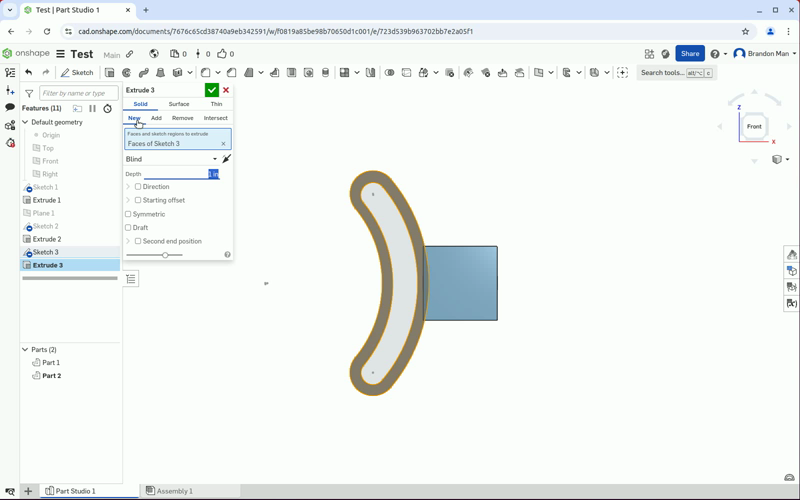
text(9.628)
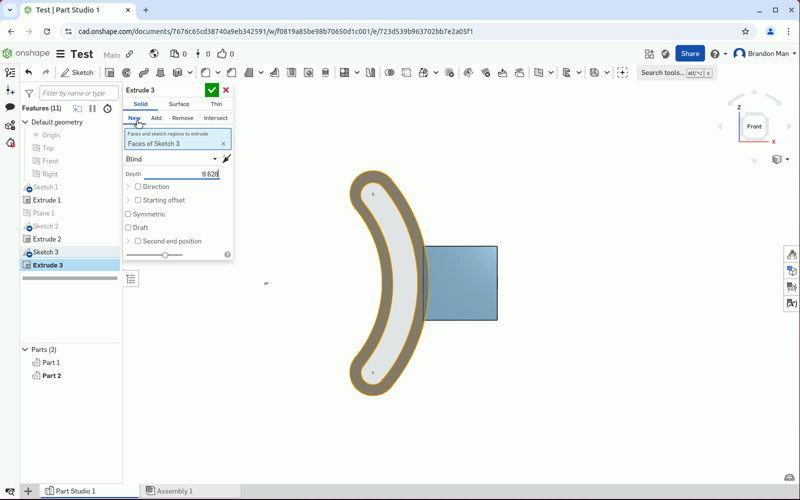
key(enter)
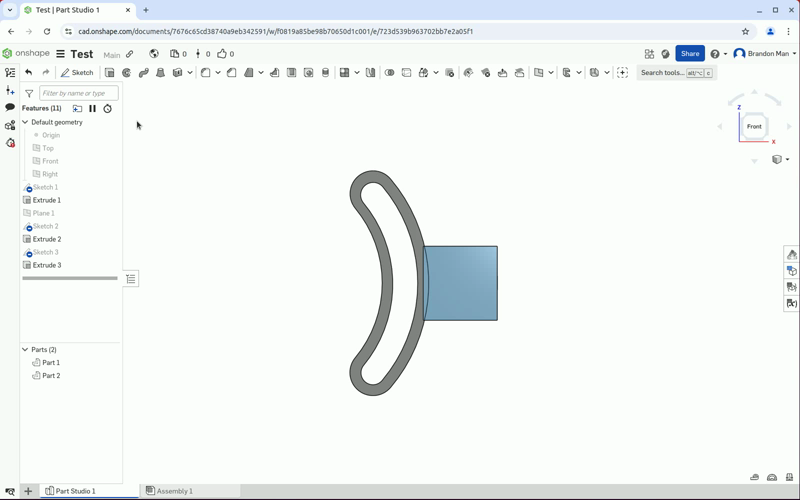
key(shift+h)
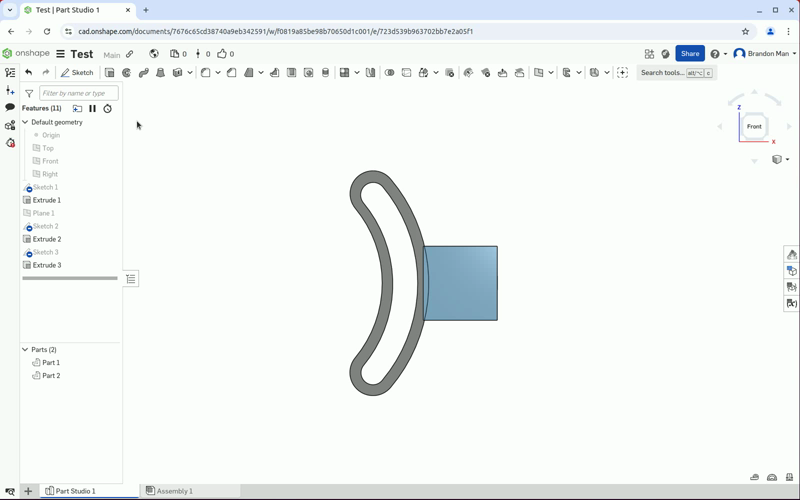
key(shift+h)
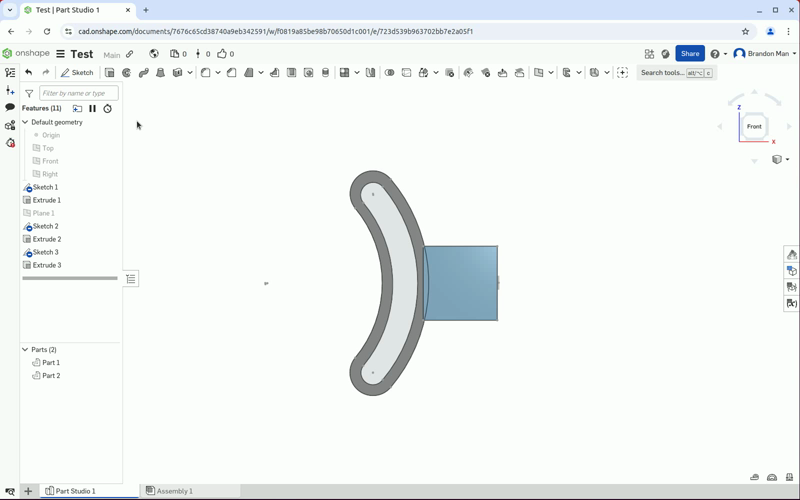
key(shift+7)
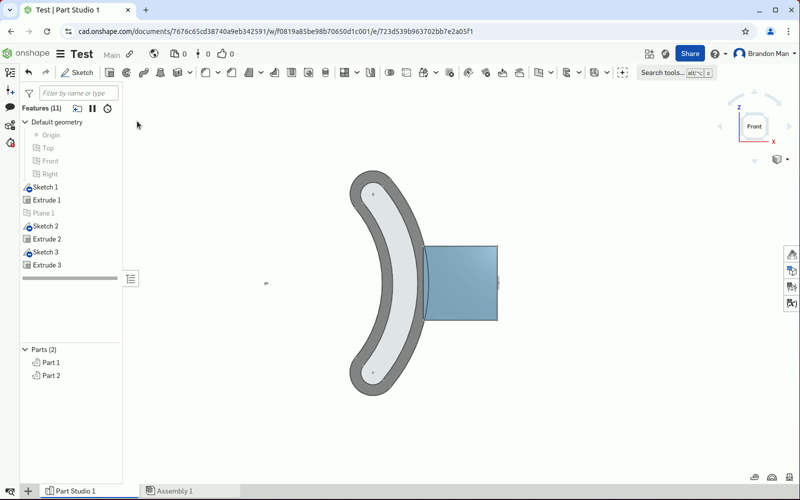
key(left, 2)
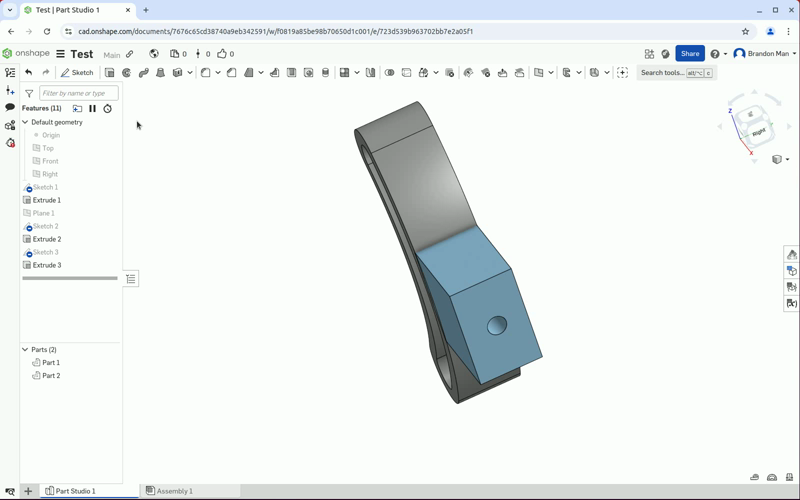
key(down, 2)
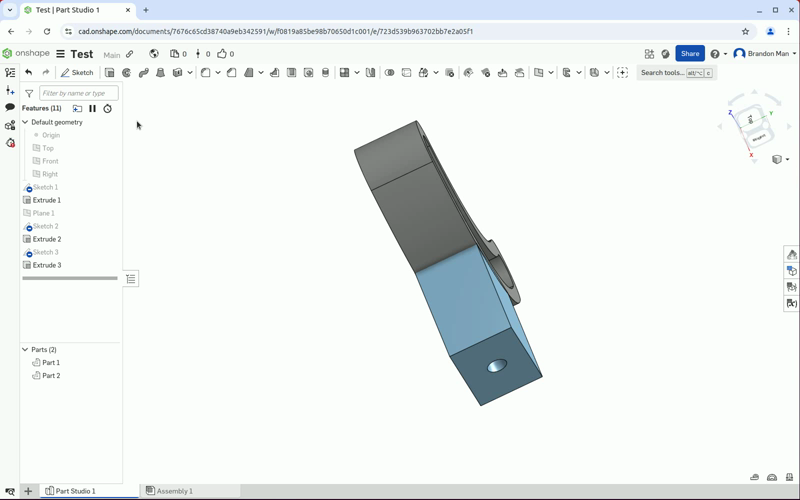
key(up, 2)
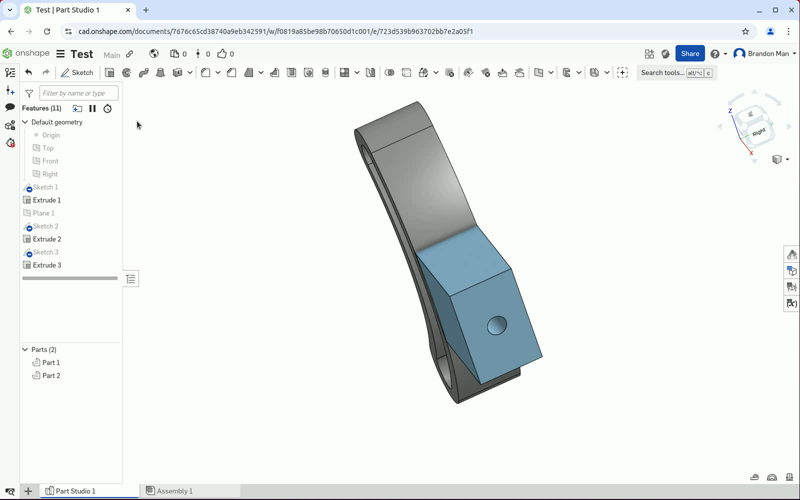
key(right, 2)
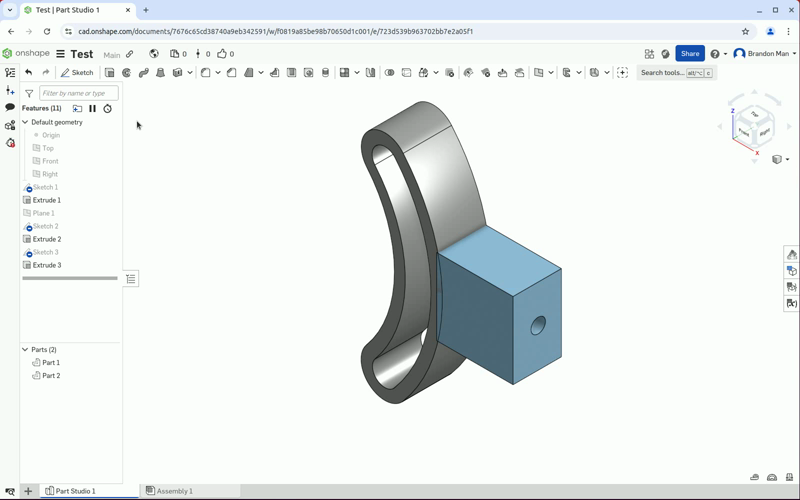
mouse_move(73, 189)
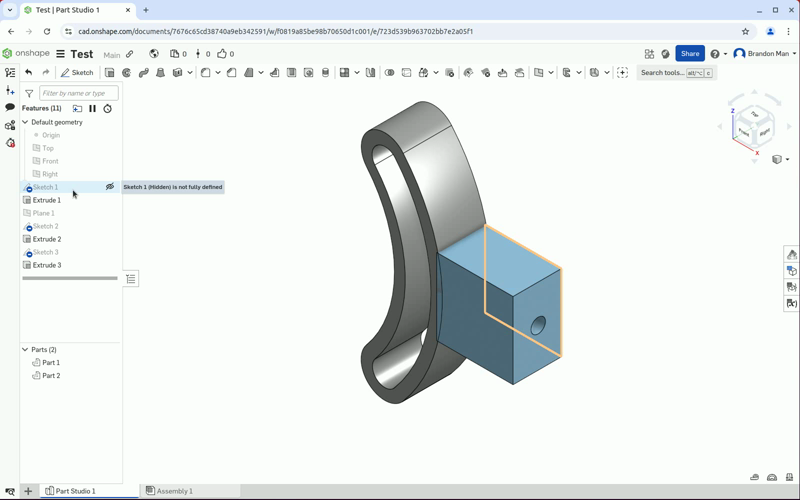
click(73, 189)